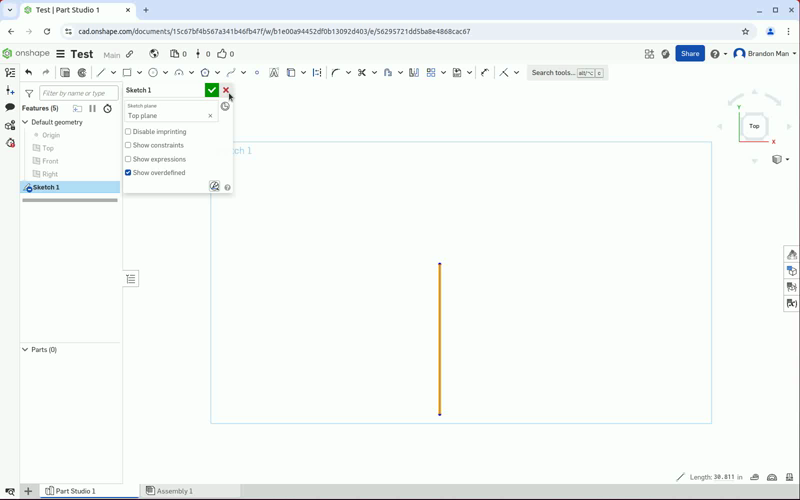
key(shift+h)
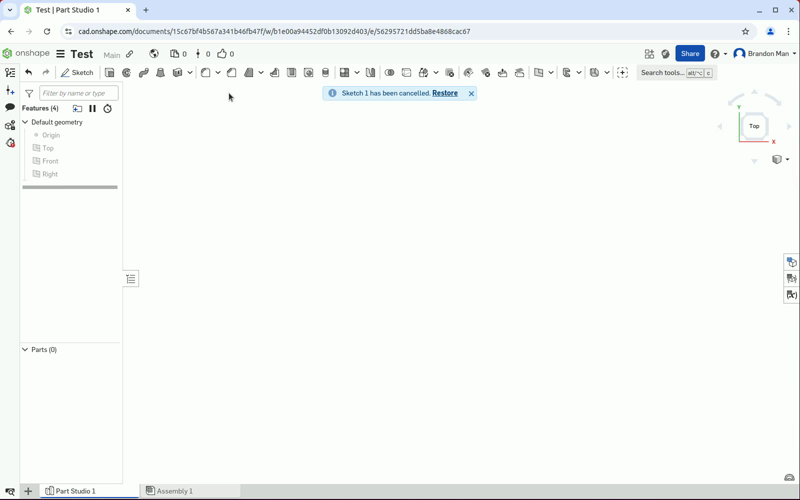
mouse_move(73, 352)
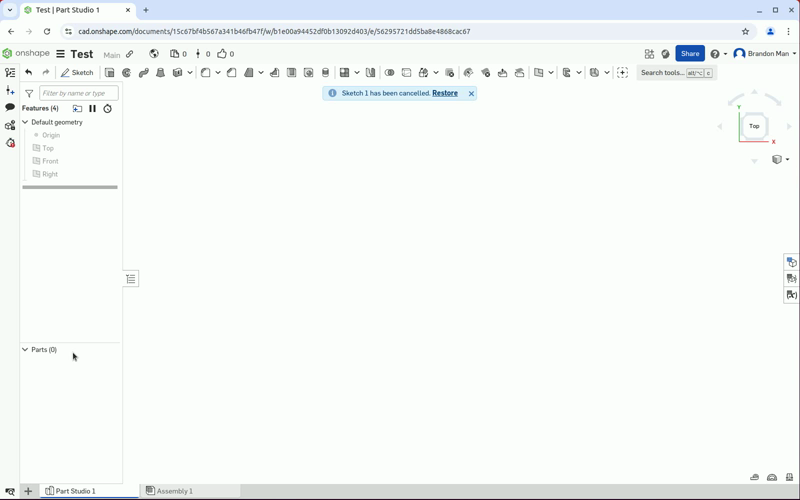
key(y)
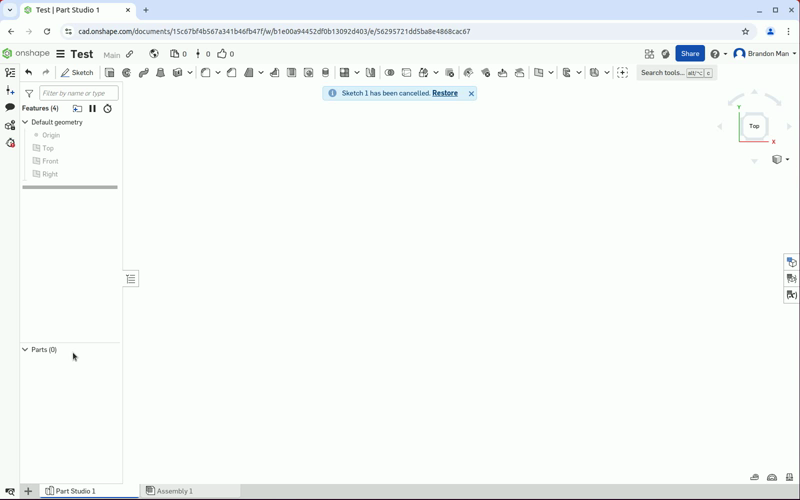
key(shift+p)
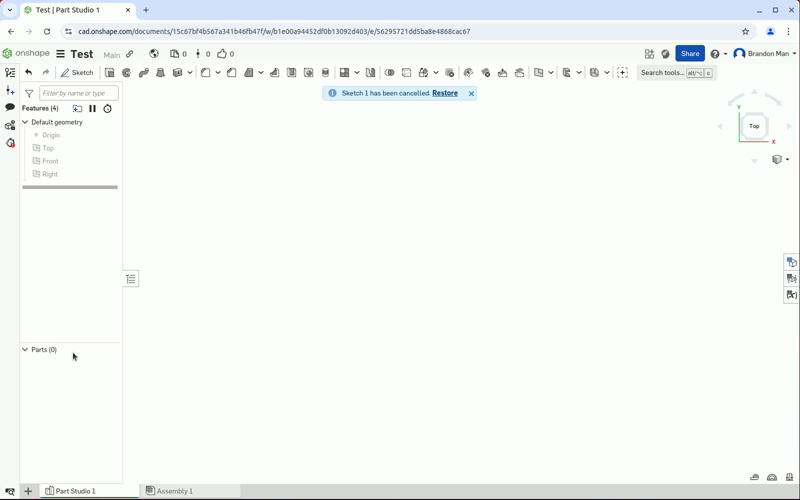
key(space)
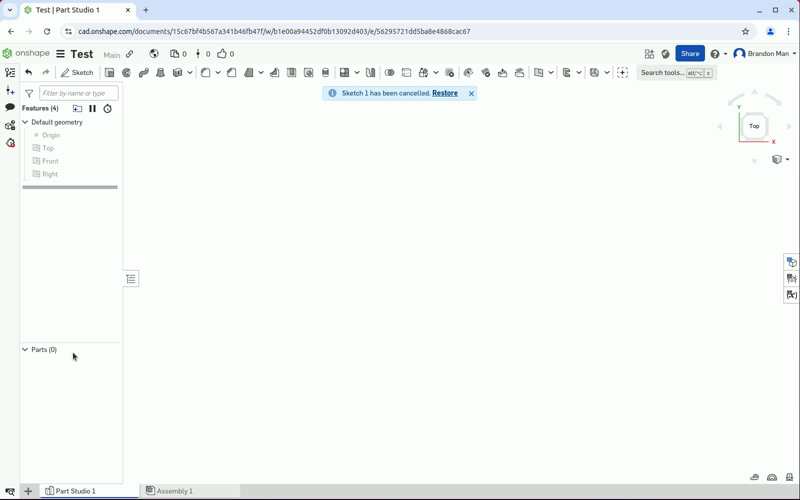
key_down(shift)
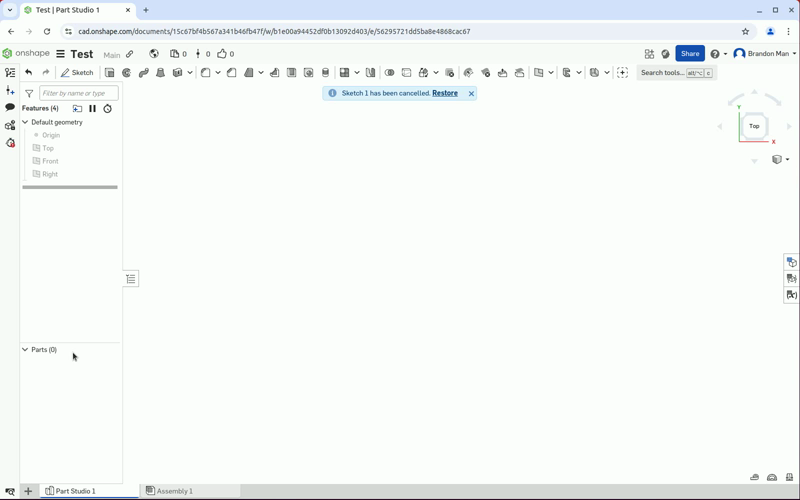
key(up)
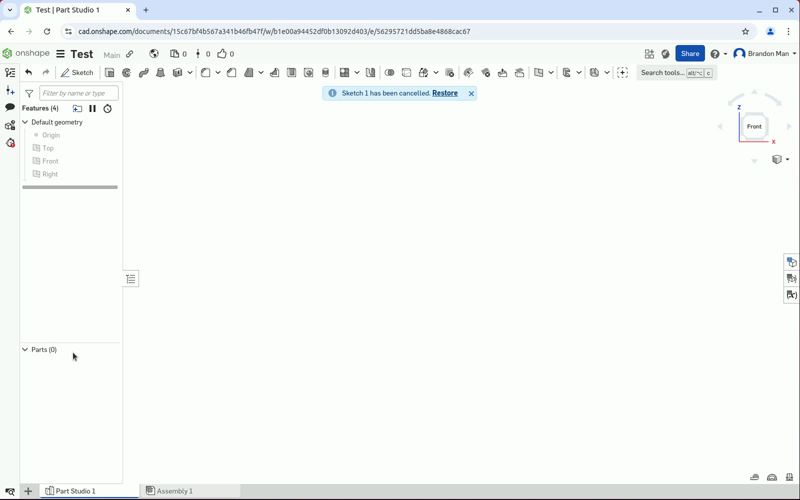
key_up(shift)
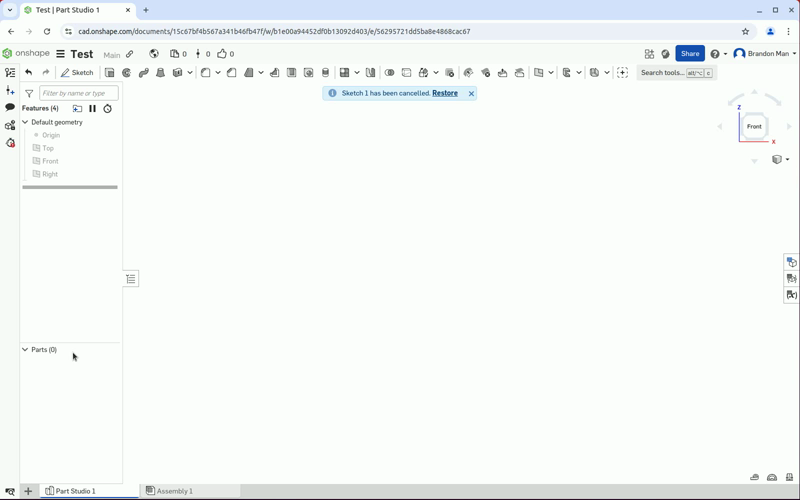
key(space)
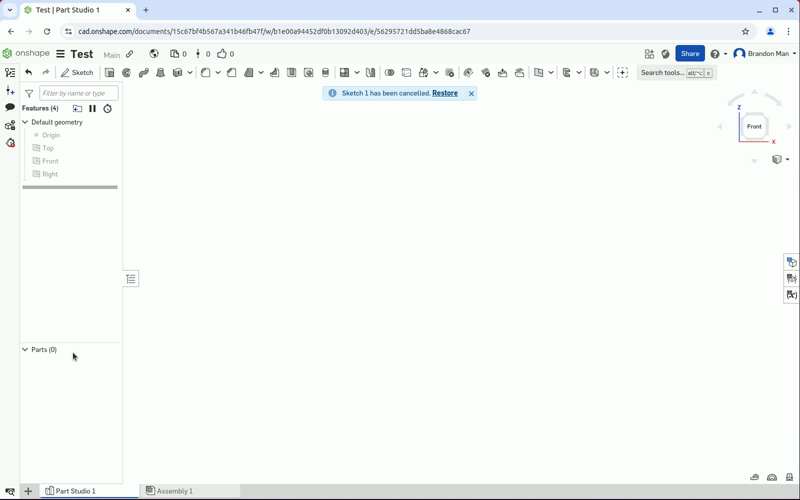
key_down(shift)
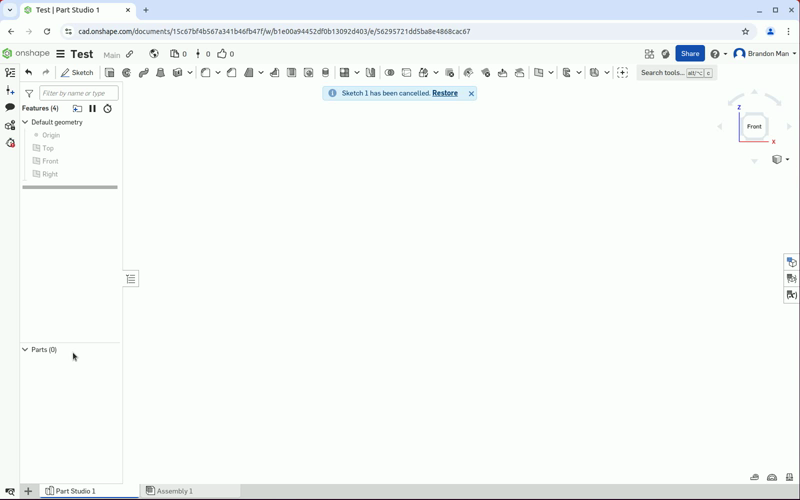
key(left)
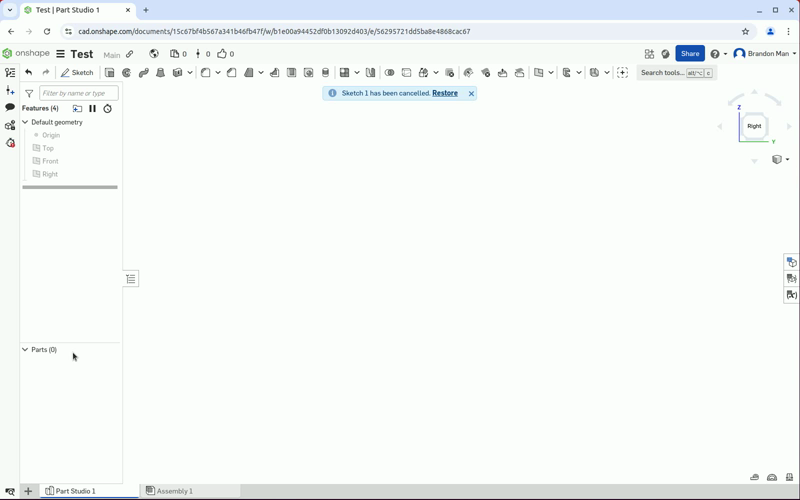
key_up(shift)
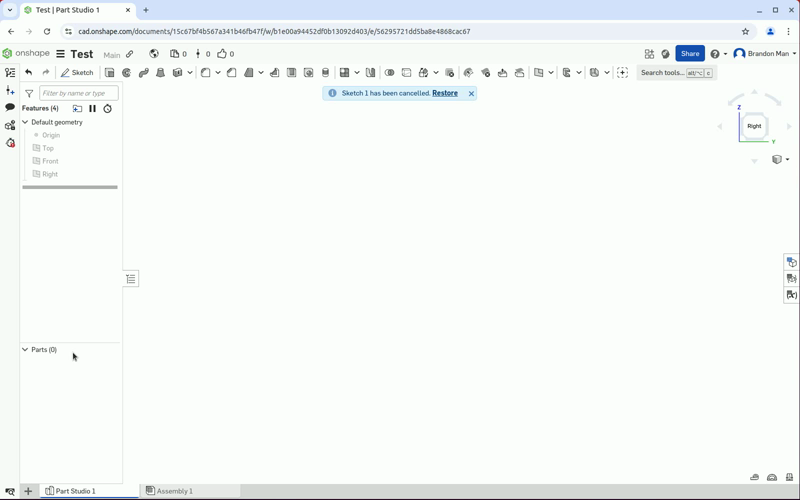
mouse_move(73, 352)
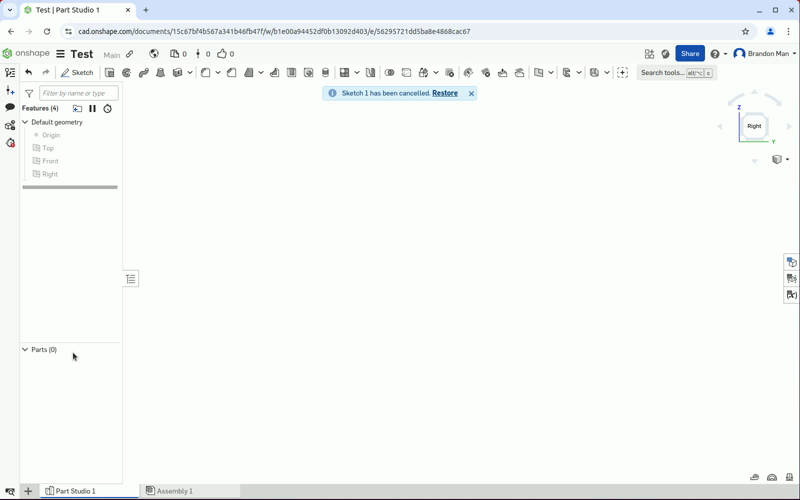
key(shift+y)
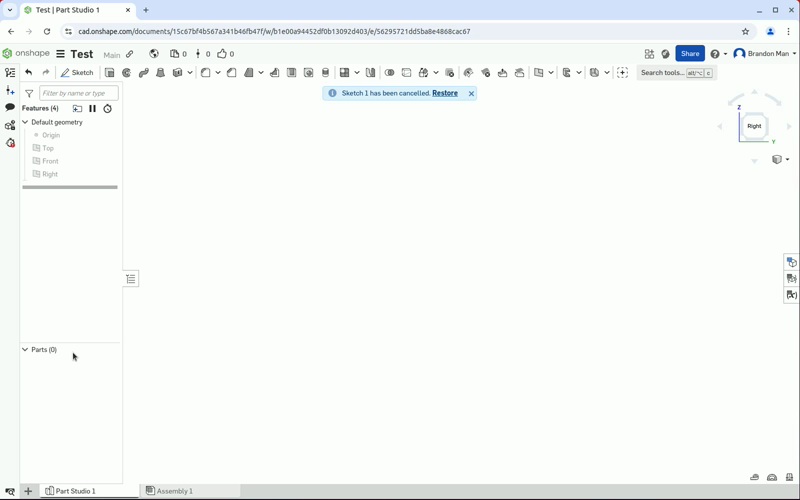
key(shift+s)
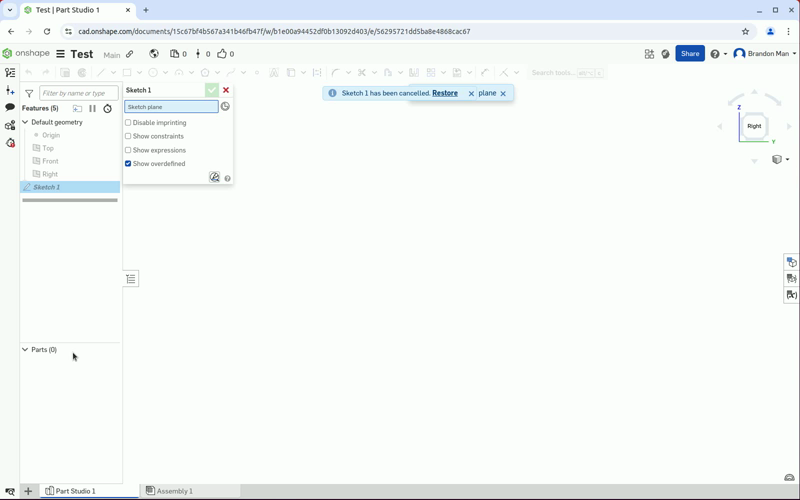
mouse_move(73, 176)
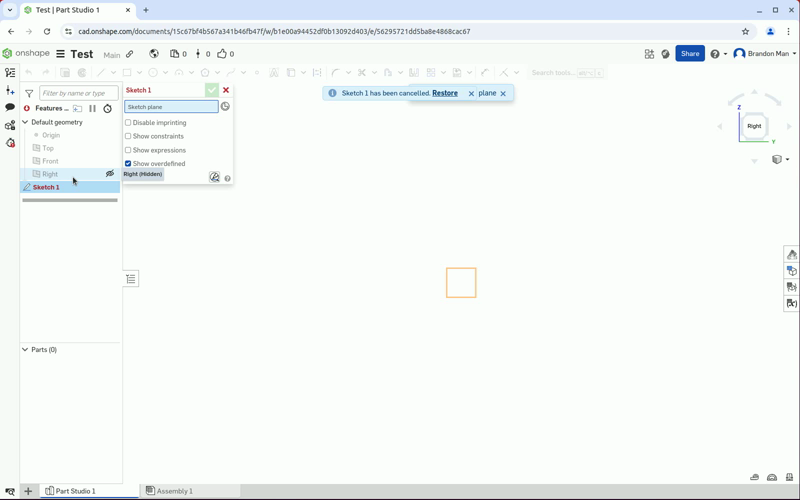
click(73, 176)
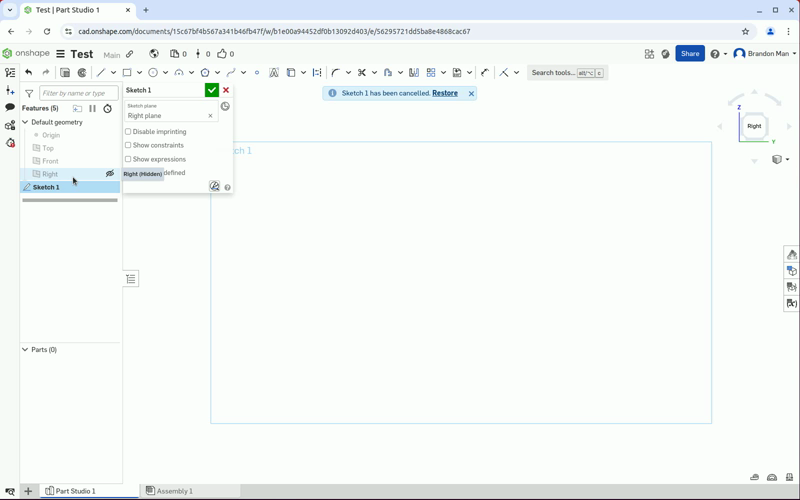
mouse_move(73, 352)
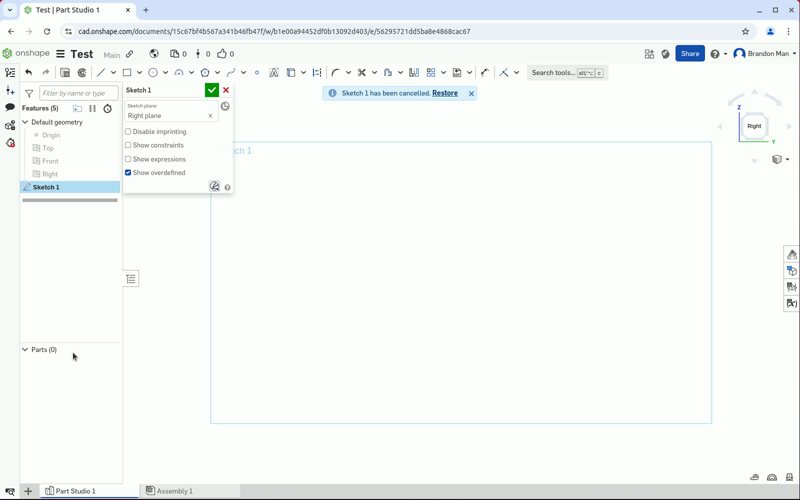
key(y)
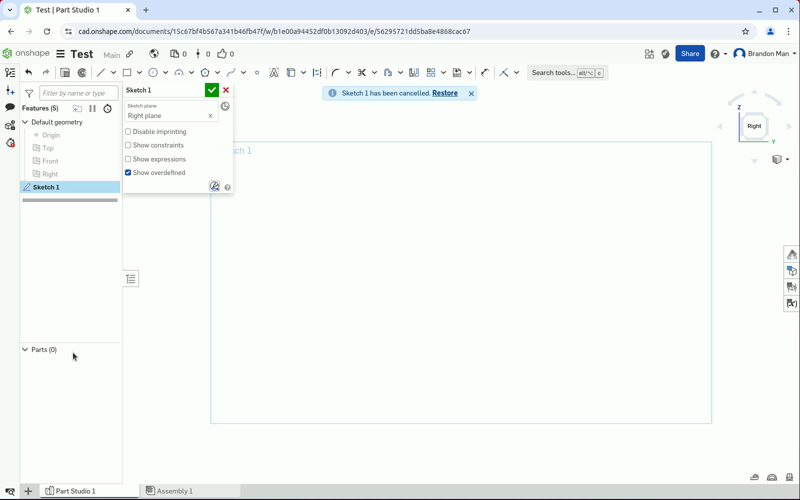
key(l)
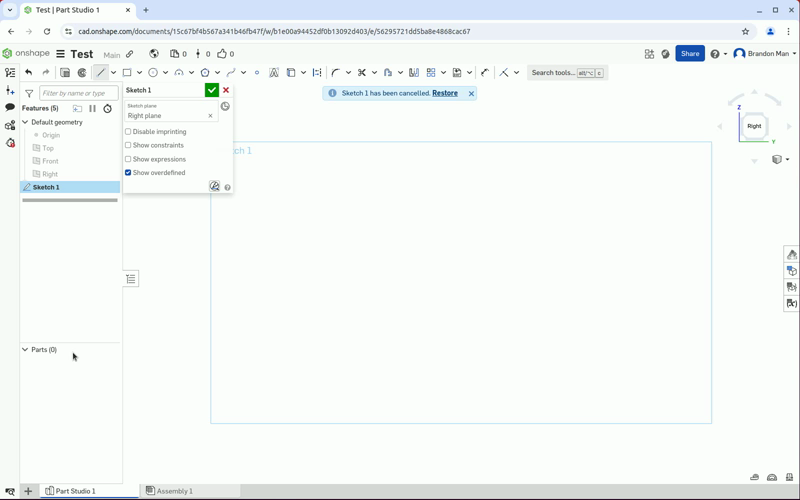
key_down(shift)
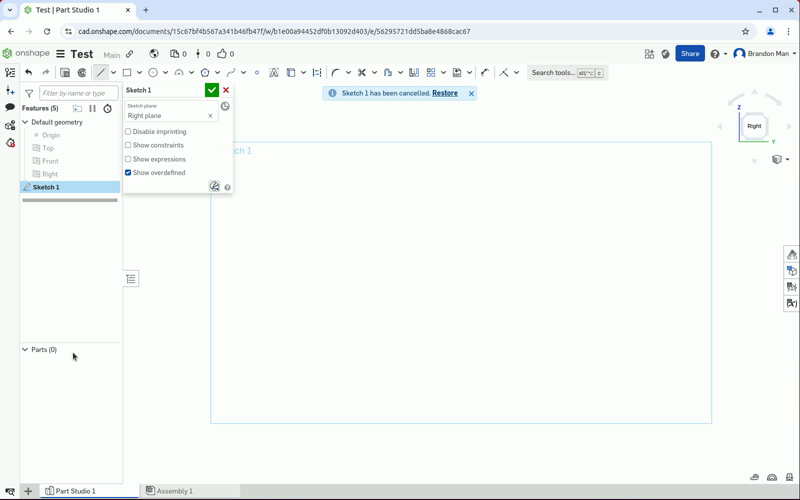
mouse_move(349, 394)
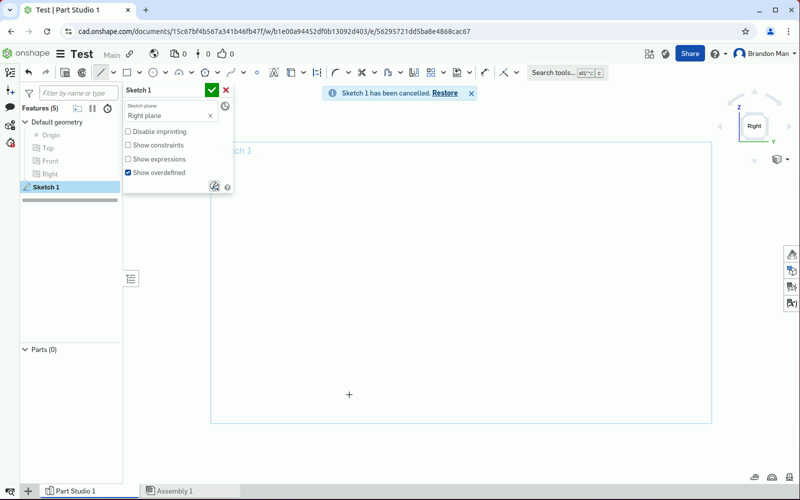
click(349, 394)
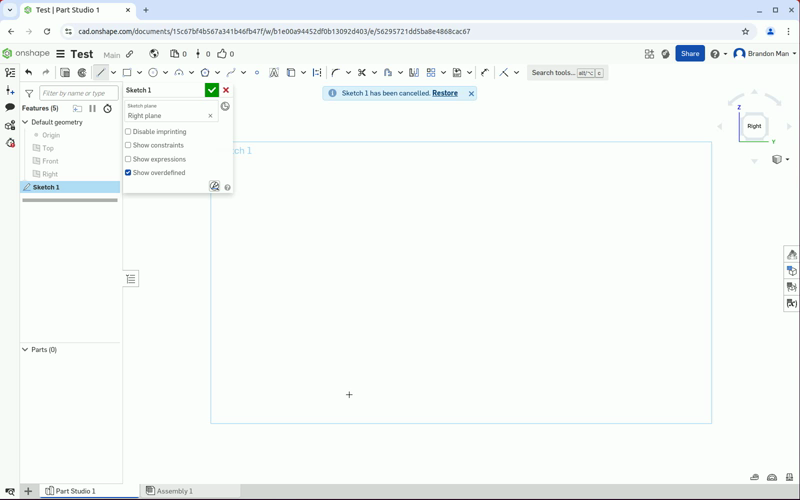
key_up(shift)
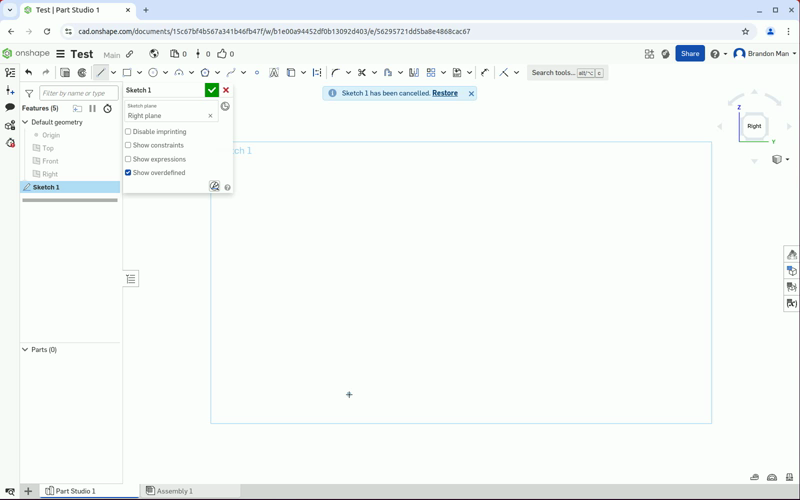
key_down(shift)
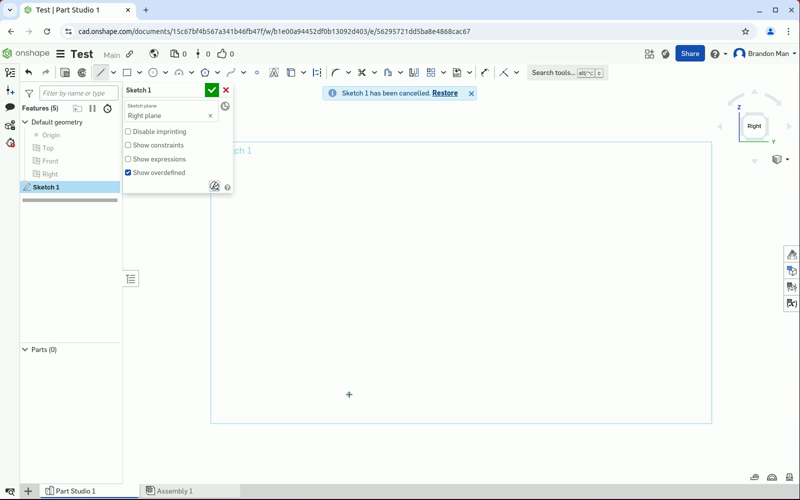
mouse_move(572, 394)
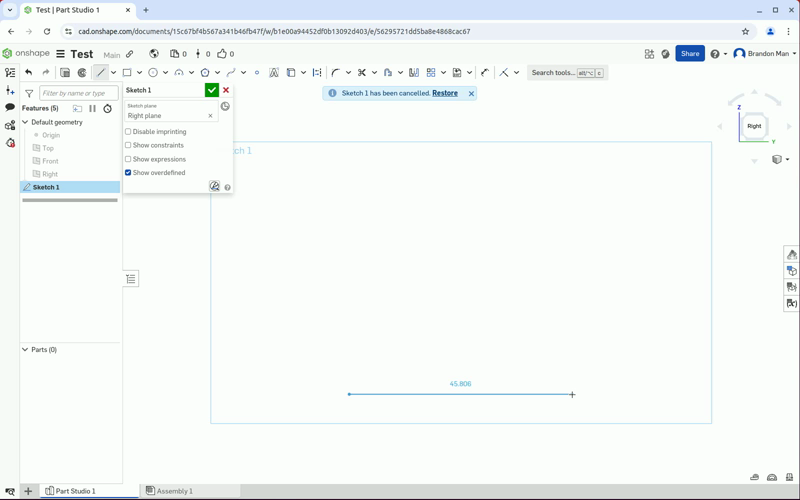
click(572, 394)
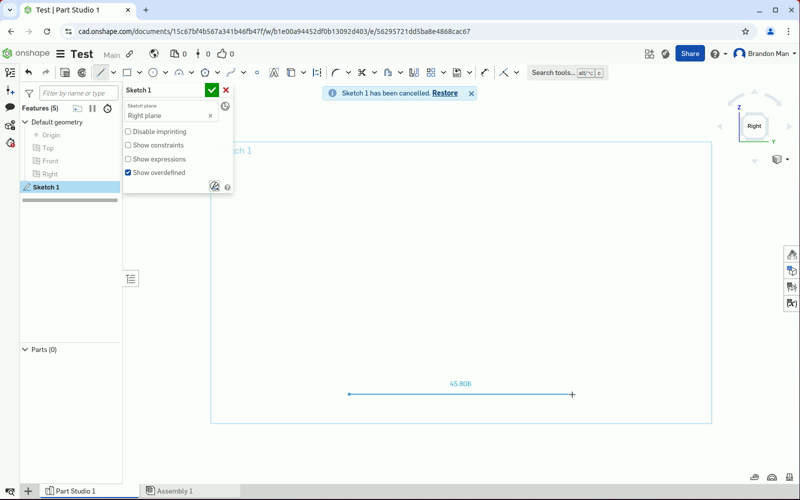
key_up(shift)
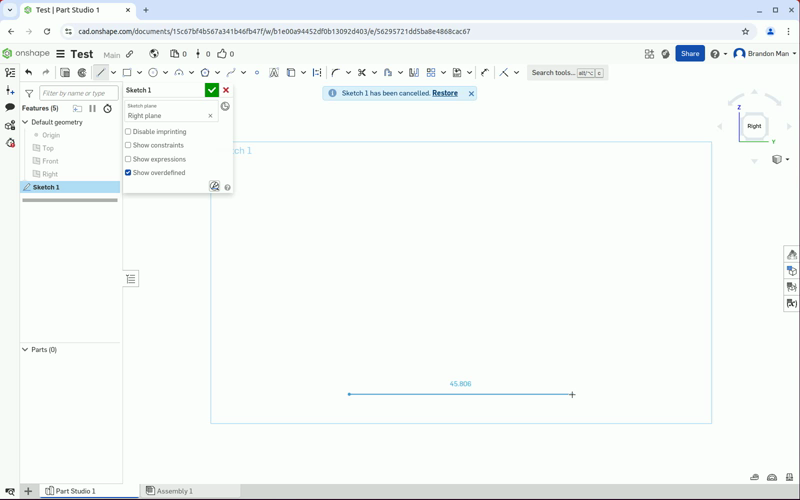
key_down(shift)
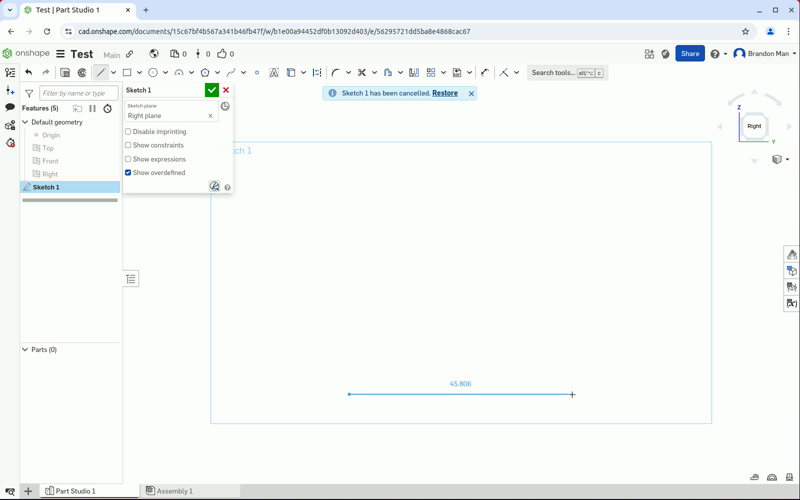
mouse_move(572, 174)
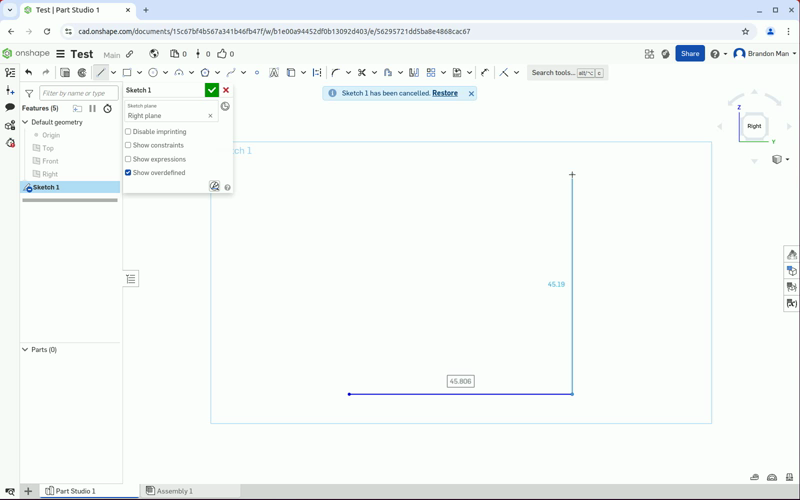
click(572, 174)
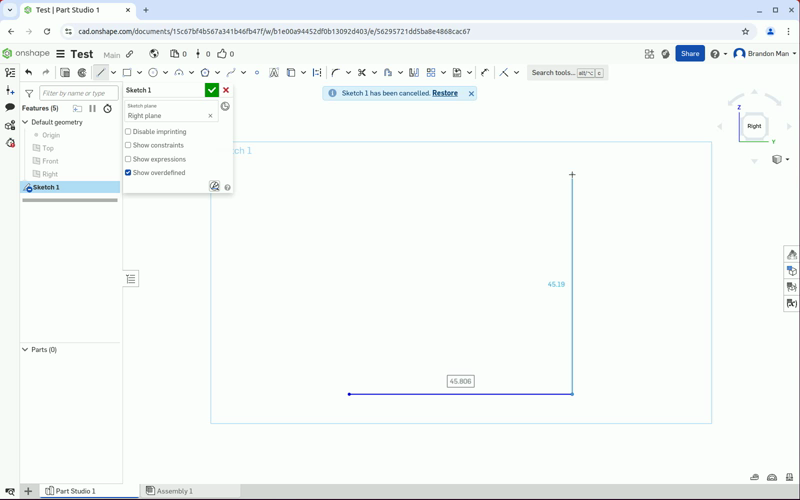
key_up(shift)
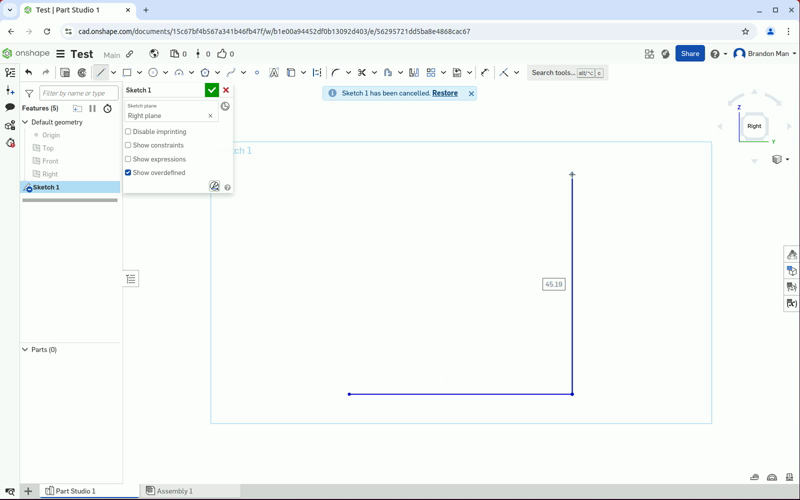
key_down(shift)
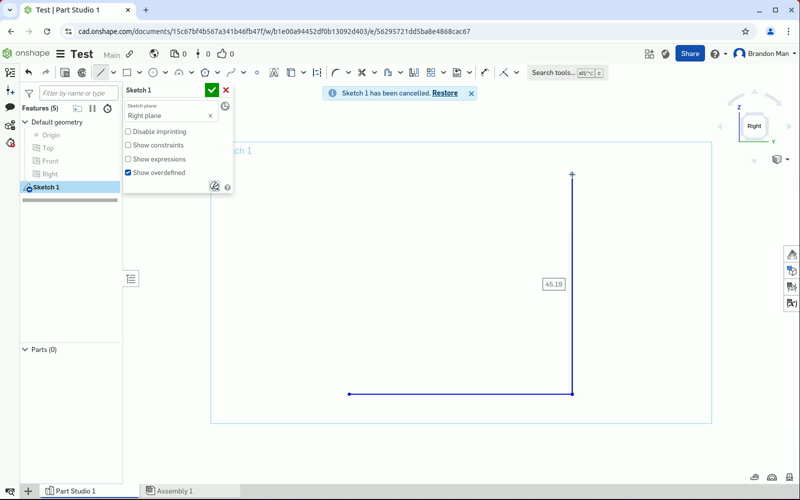
mouse_move(349, 174)
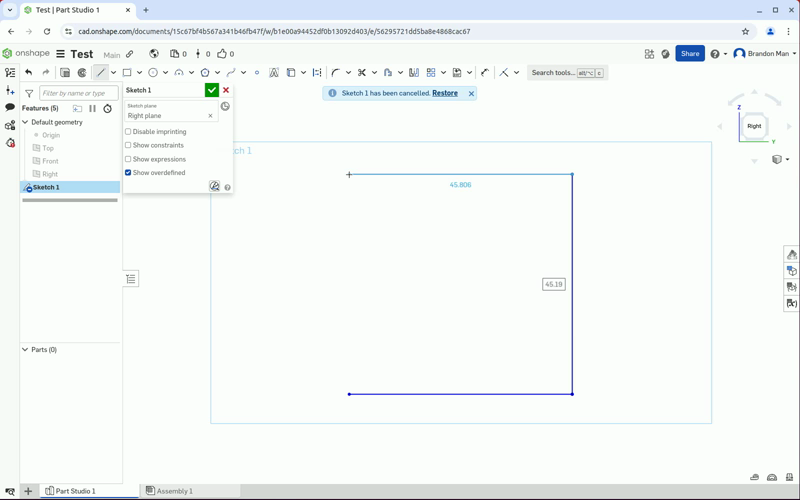
click(349, 174)
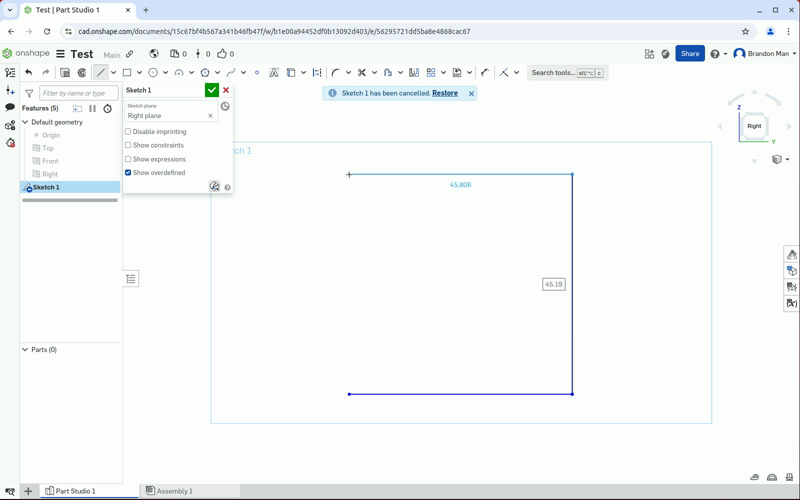
key_up(shift)
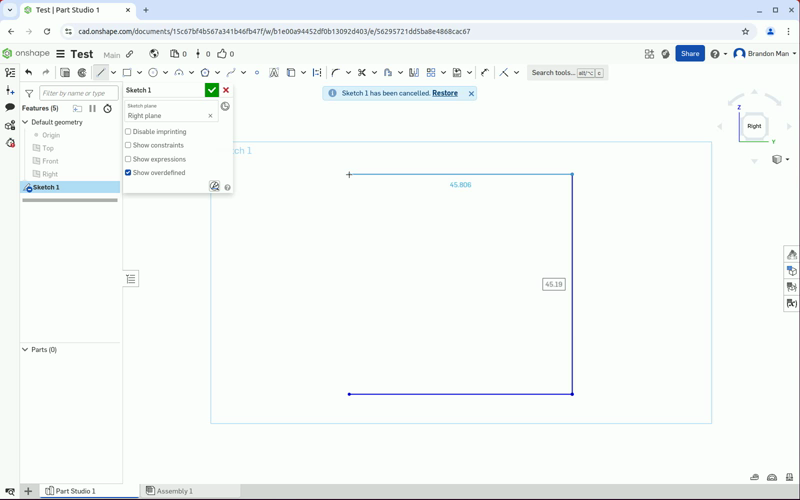
key_down(shift)
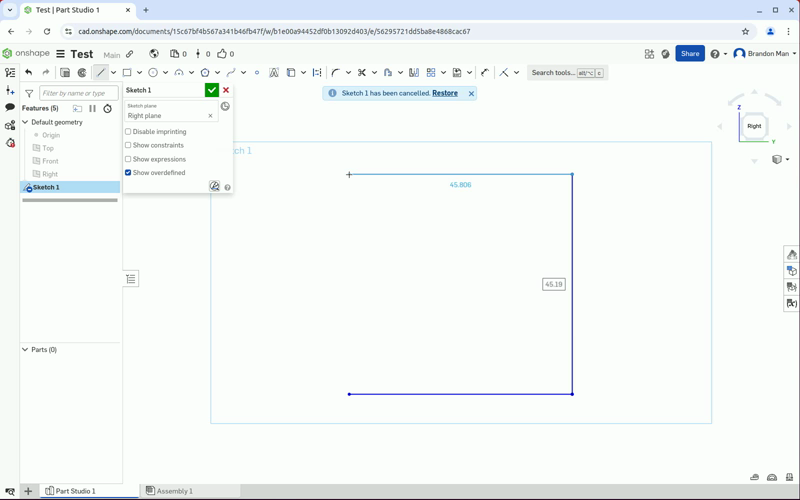
mouse_move(349, 394)
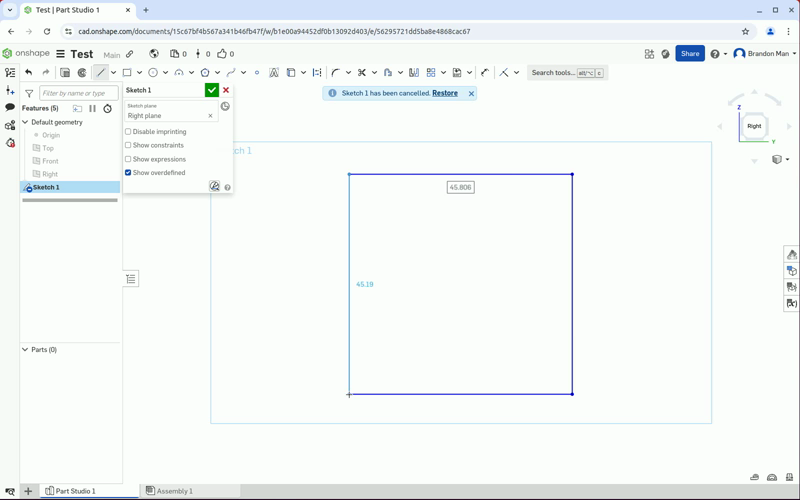
key_up(shift)
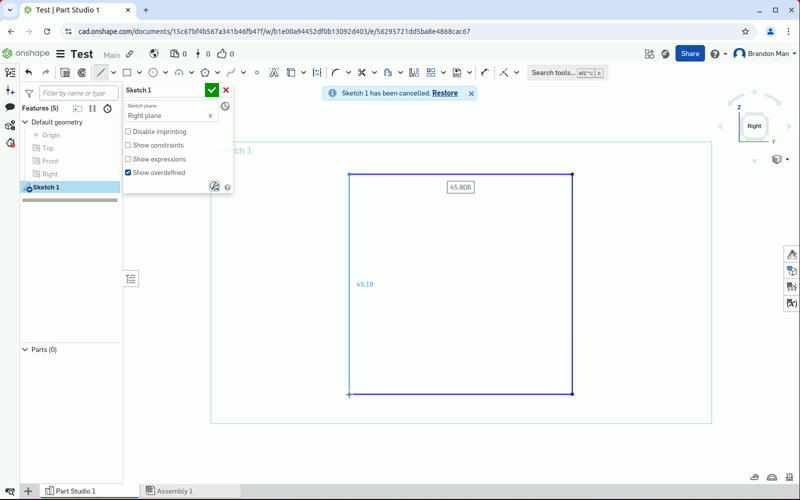
click(349, 394)
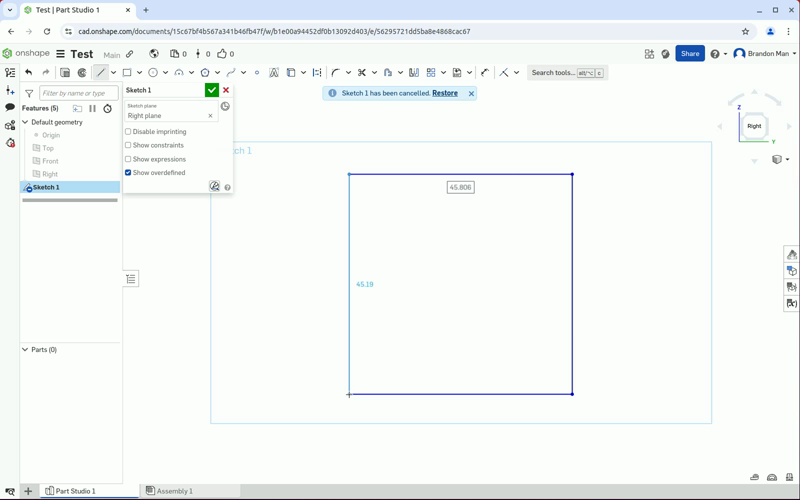
key(esc)
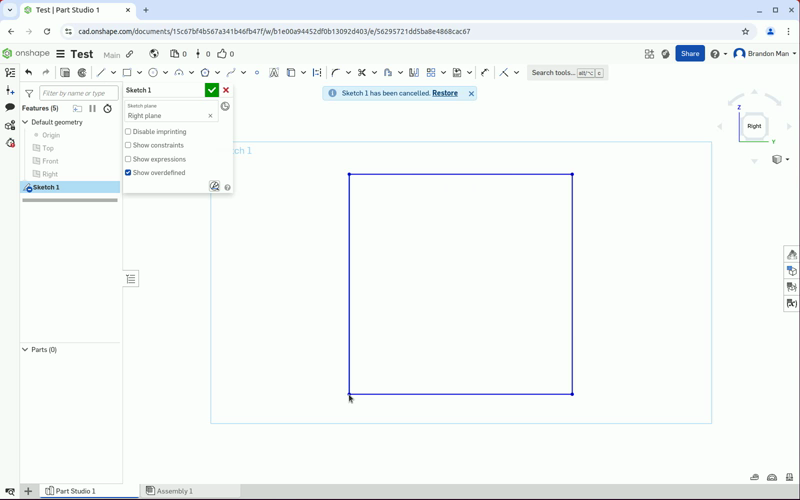
mouse_move(489, 356)
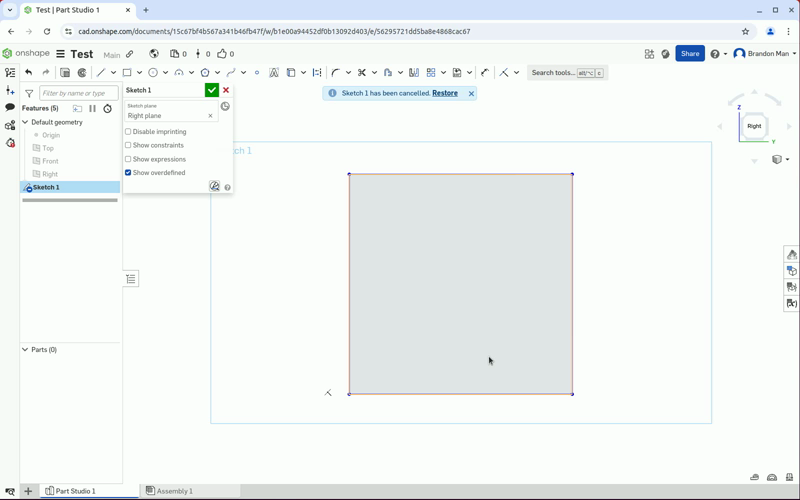
click(489, 356)
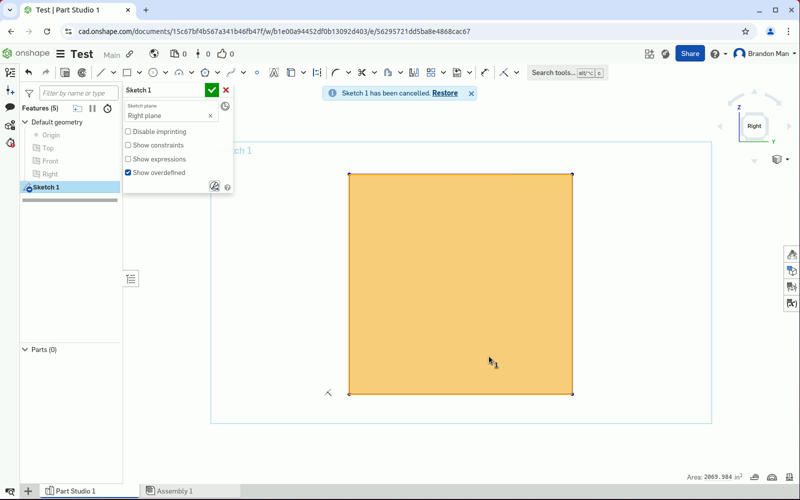
mouse_move(73, 352)
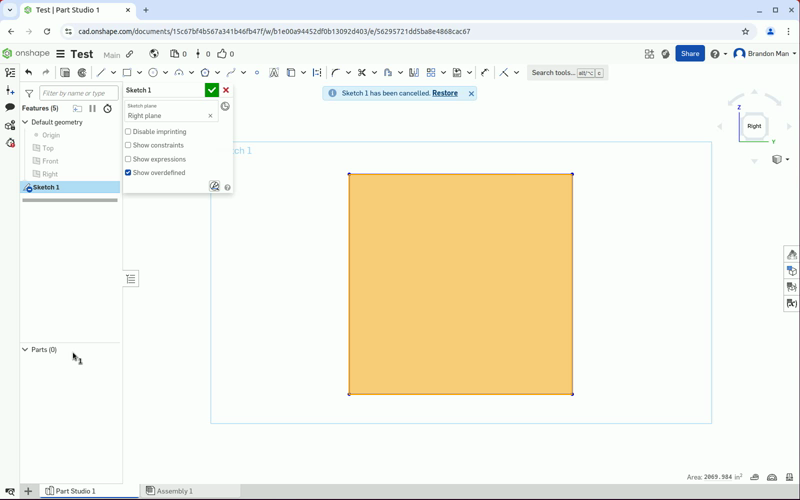
key(shift+y)
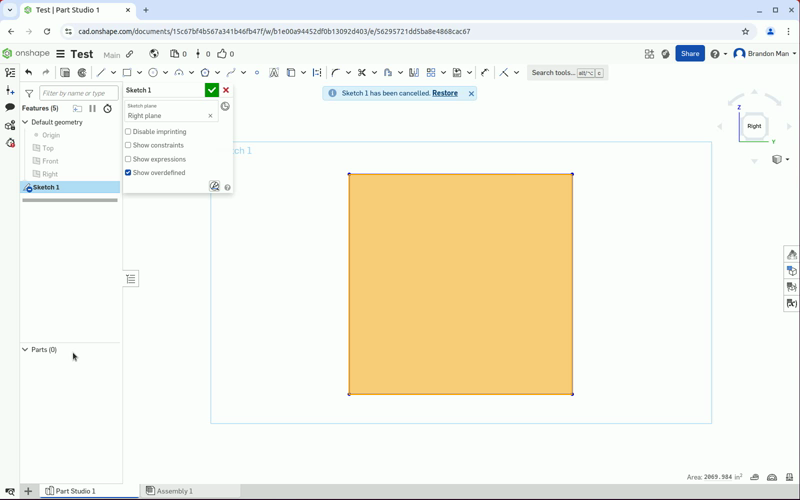
key(shift+e)
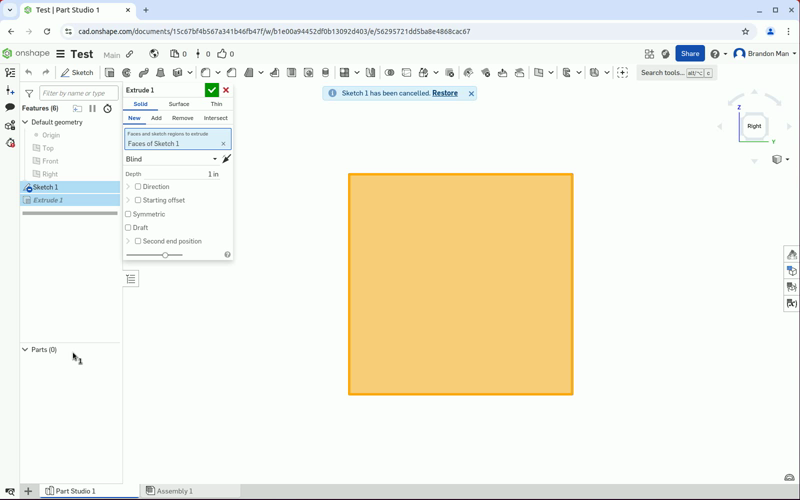
mouse_move(143, 106)
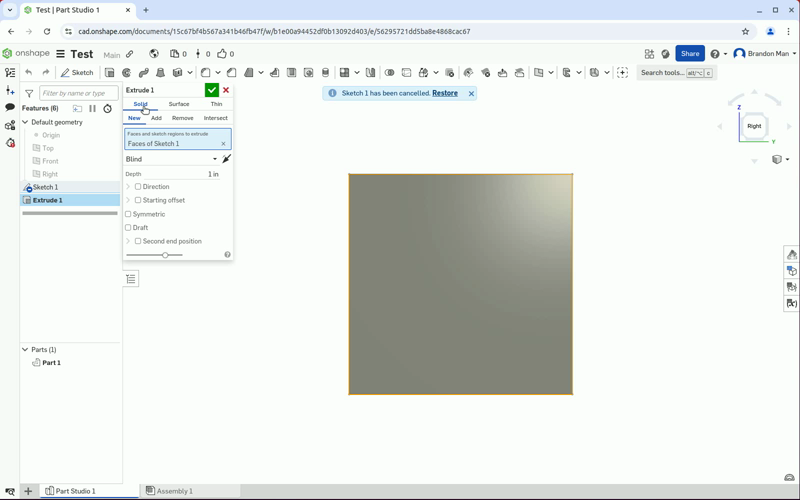
click(143, 106)
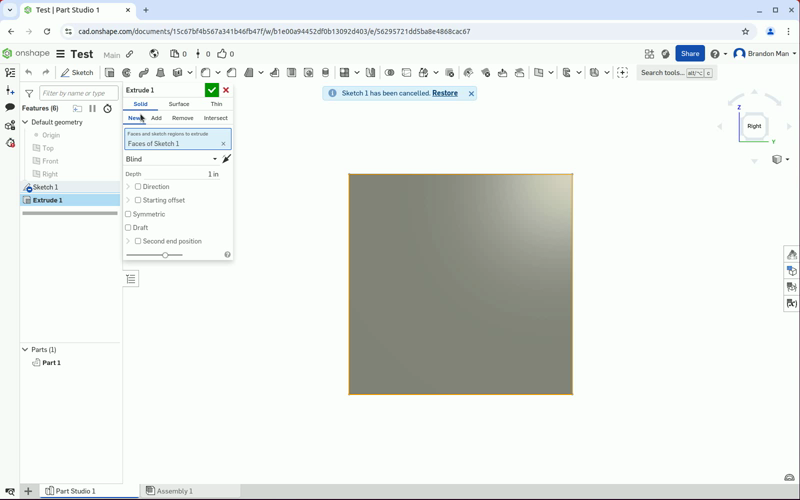
mouse_move(137, 120)
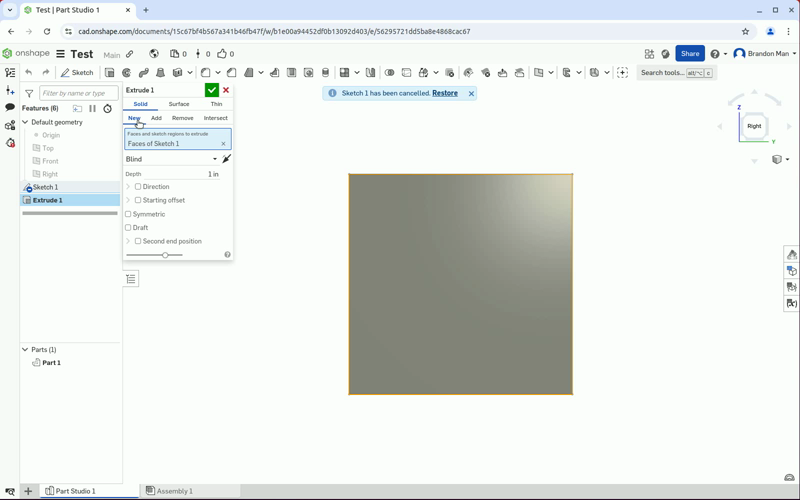
click(137, 120)
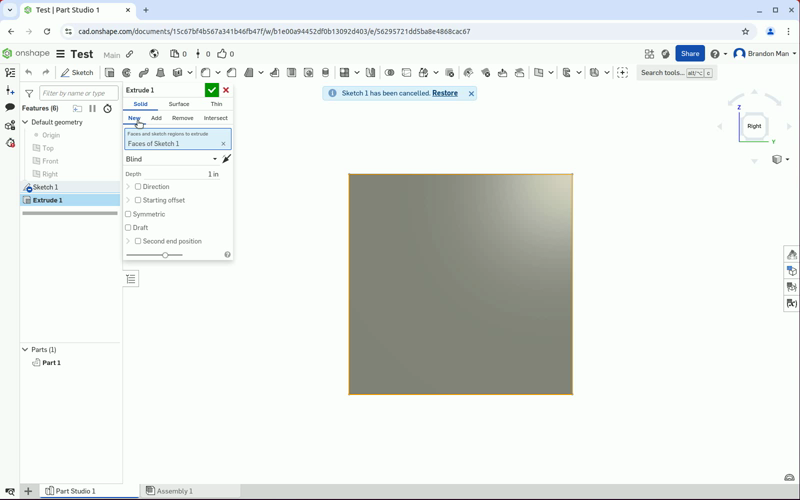
key(tab, 4)
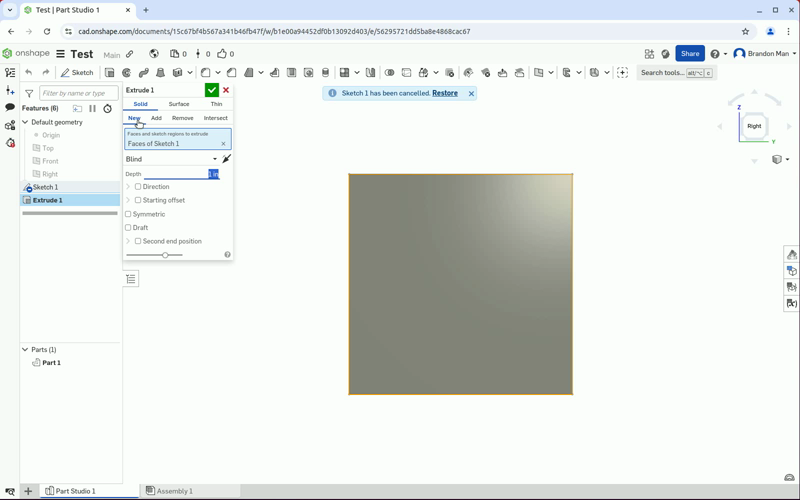
text(1.444)
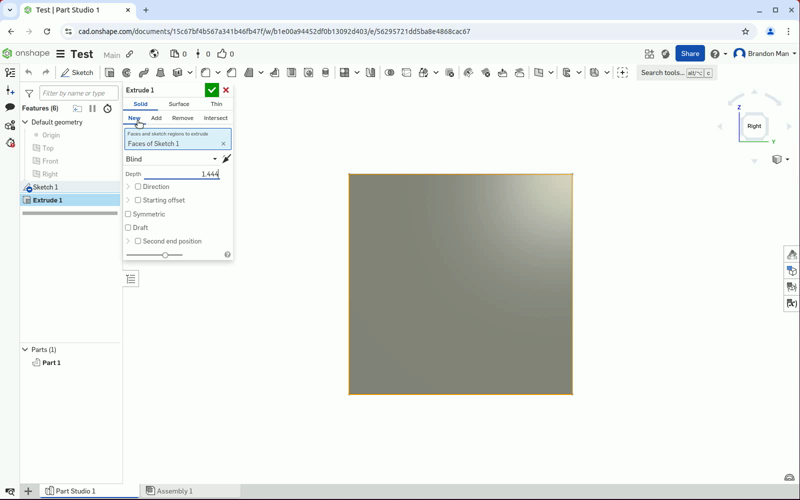
key(enter)
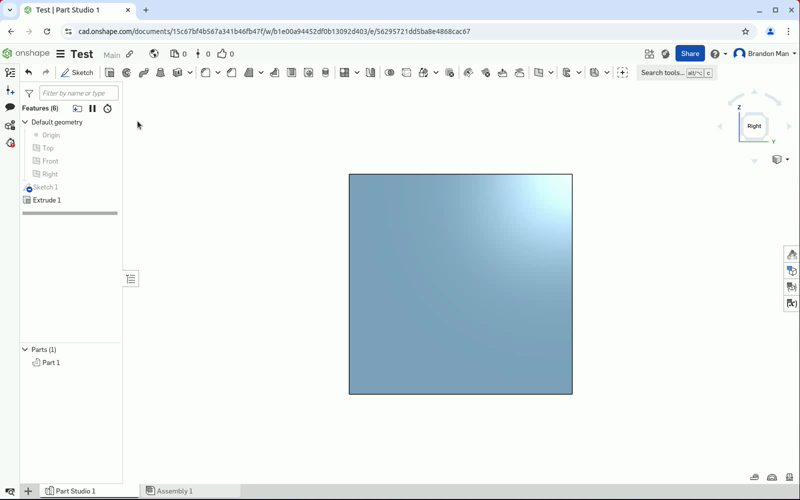
key(shift+h)
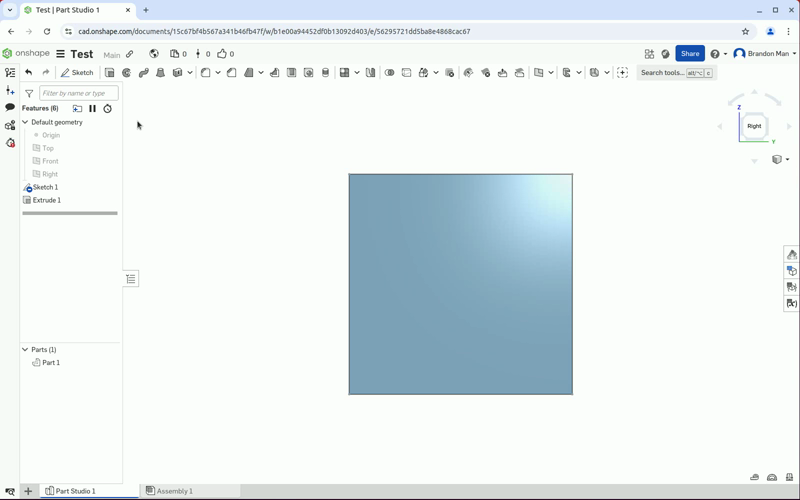
key(shift+h)
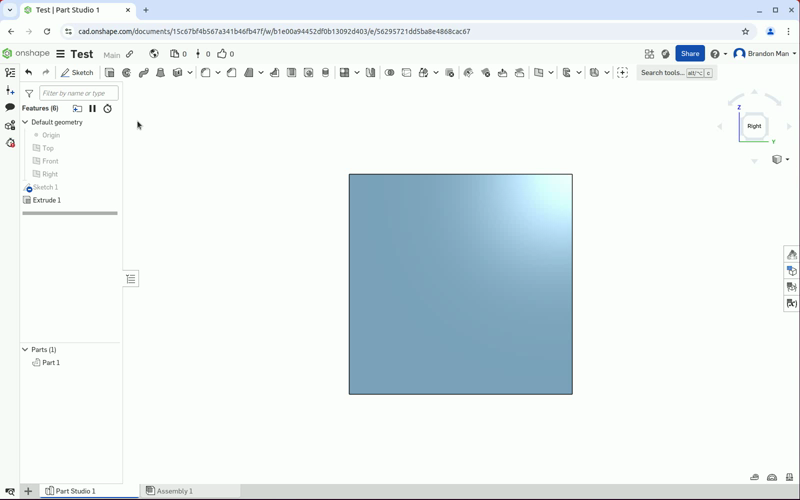
mouse_move(73, 189)
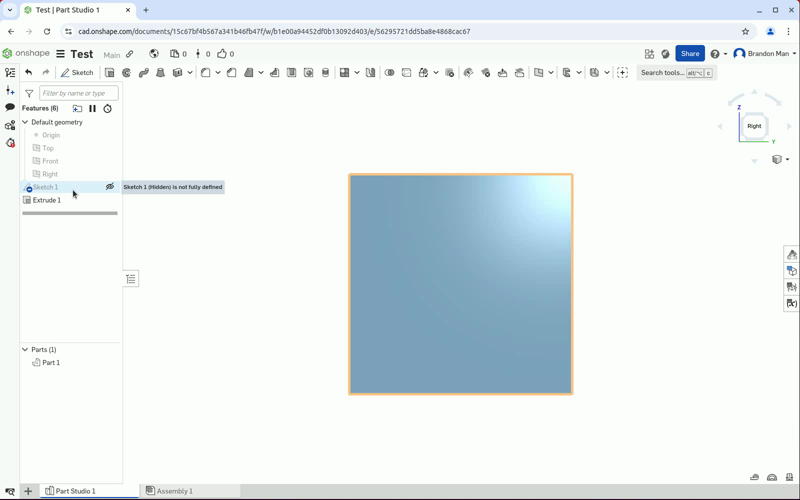
click(73, 189)
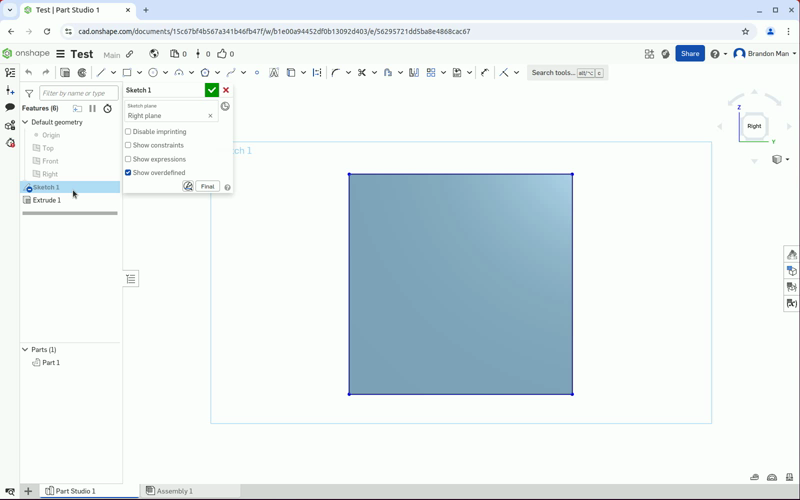
mouse_move(229, 92)
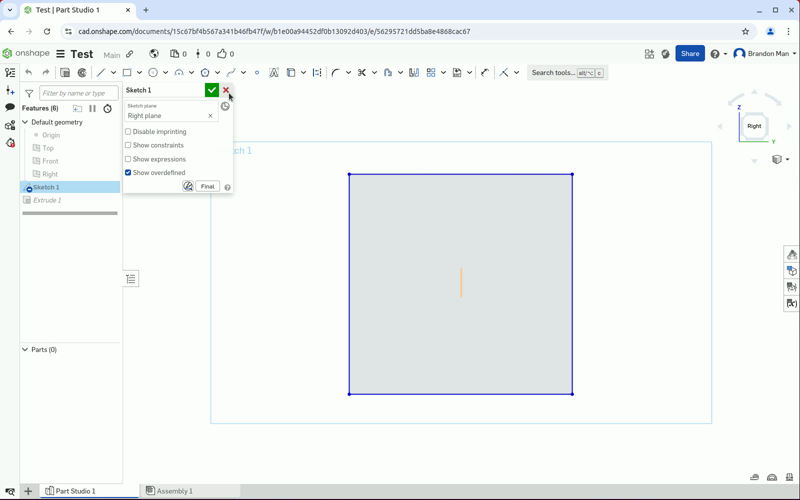
click(229, 92)
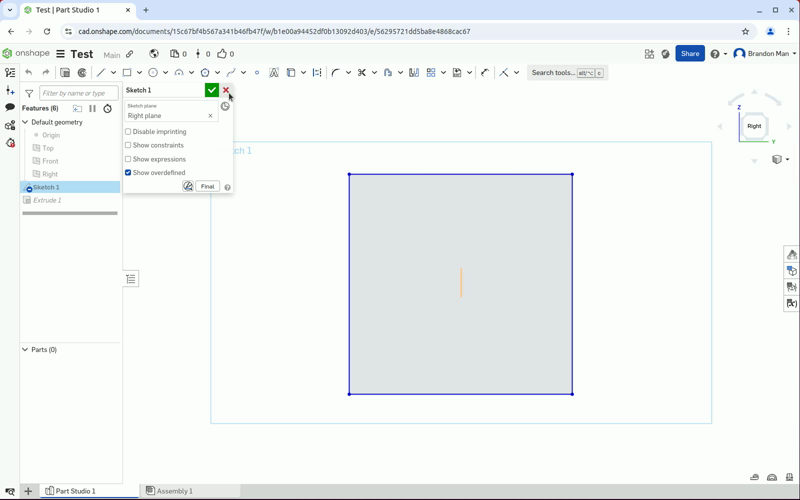
key(shift+s)
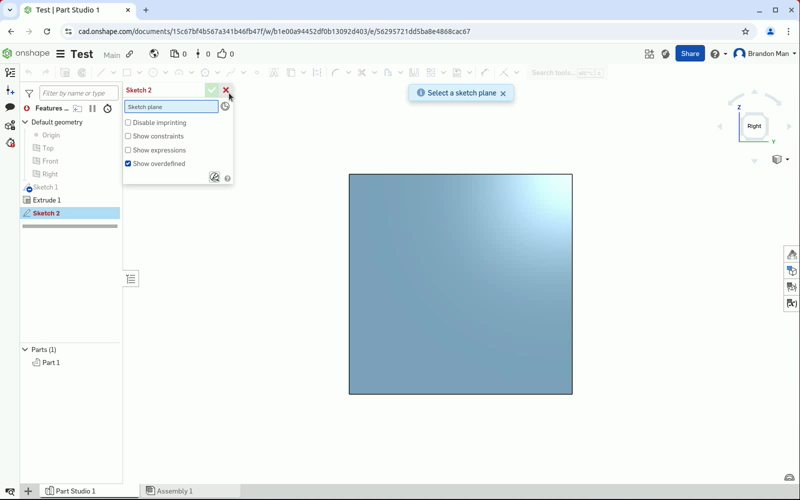
mouse_move(73, 176)
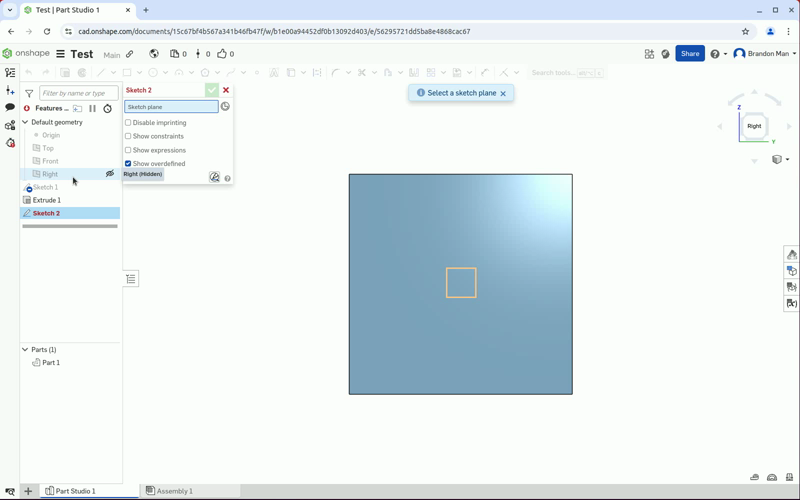
click(73, 176)
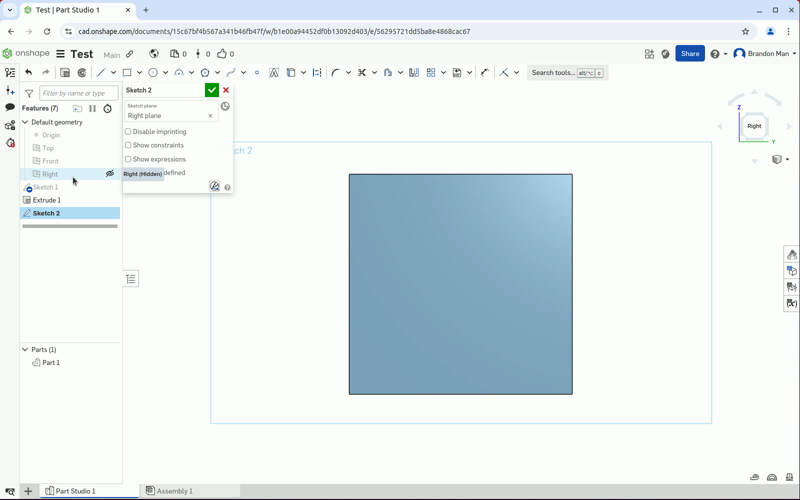
mouse_move(73, 352)
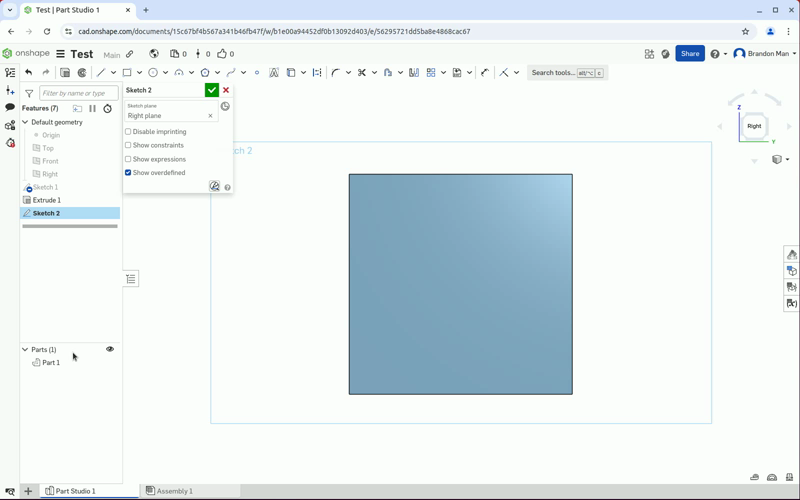
key(y)
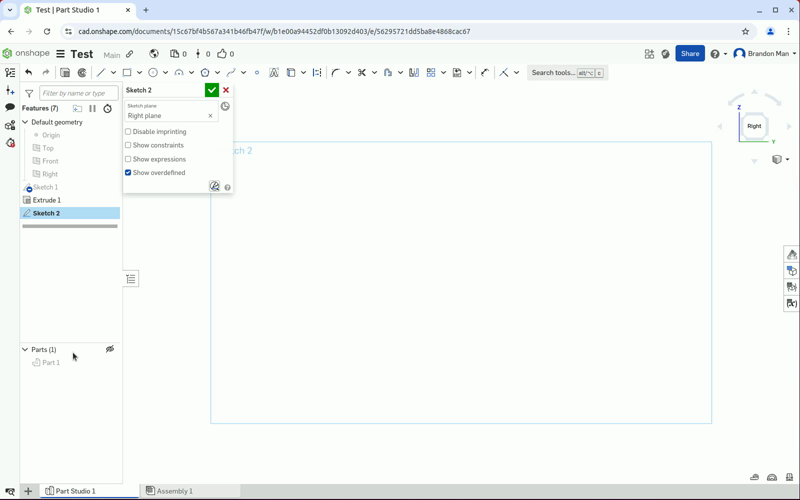
key(l)
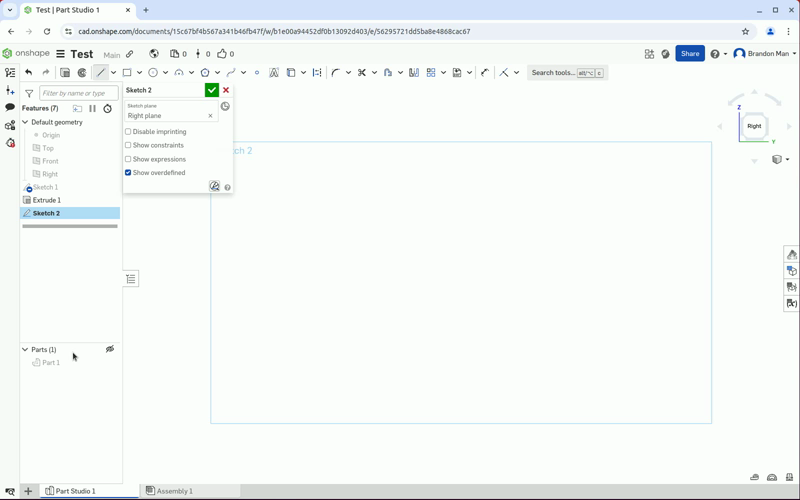
key_down(shift)
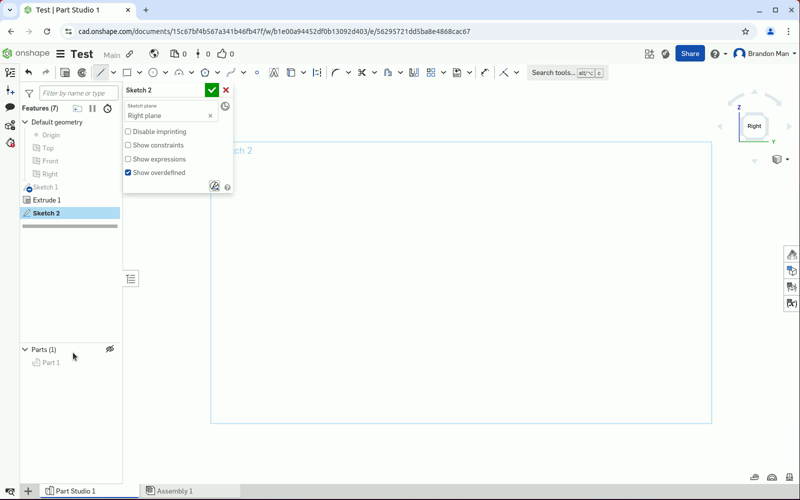
mouse_move(548, 190)
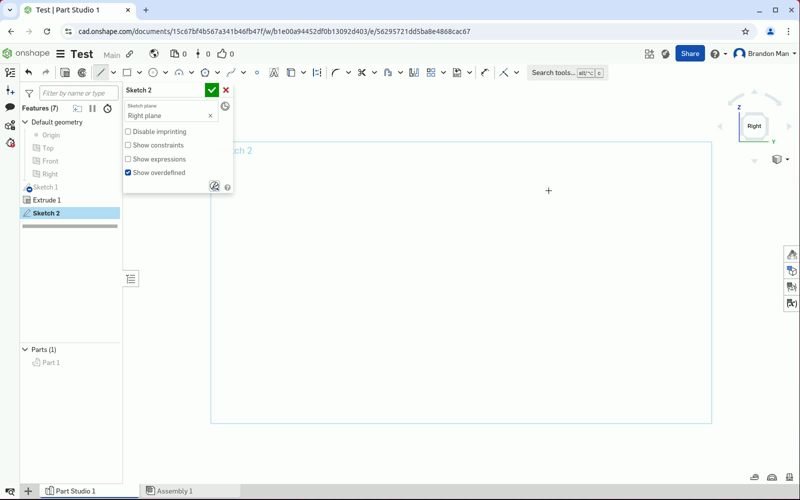
click(548, 190)
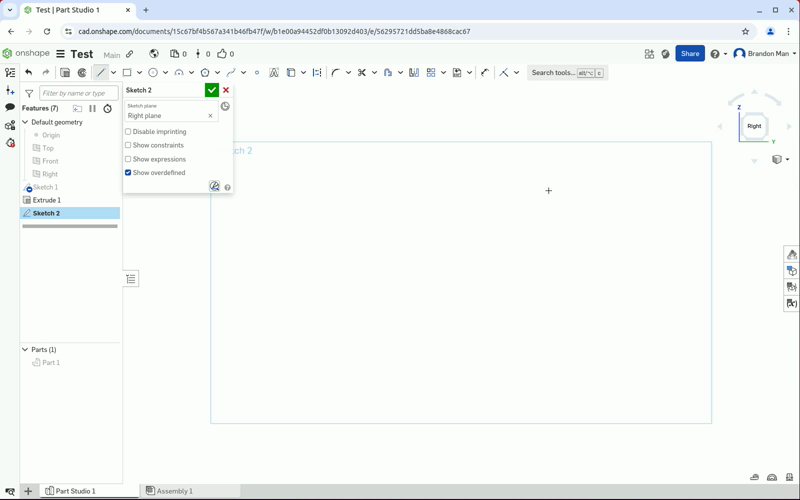
key_up(shift)
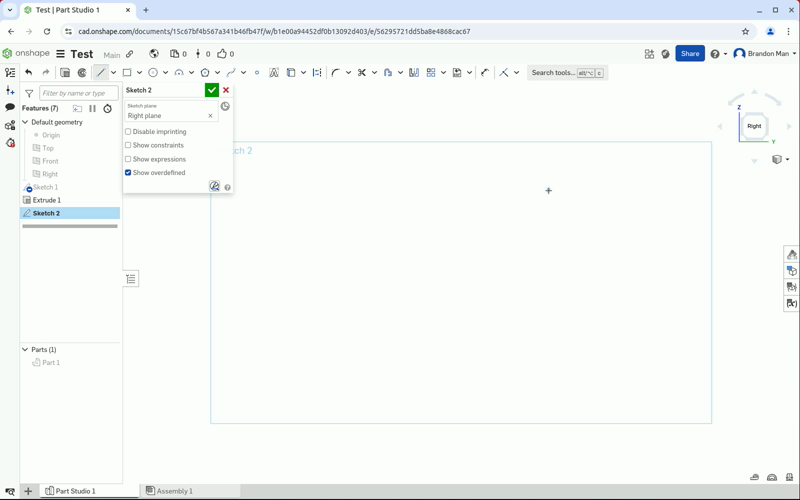
key_down(shift)
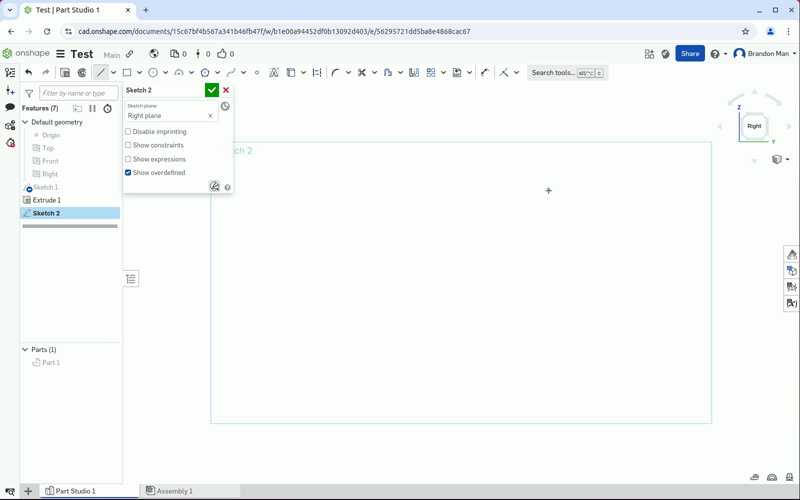
mouse_move(578, 190)
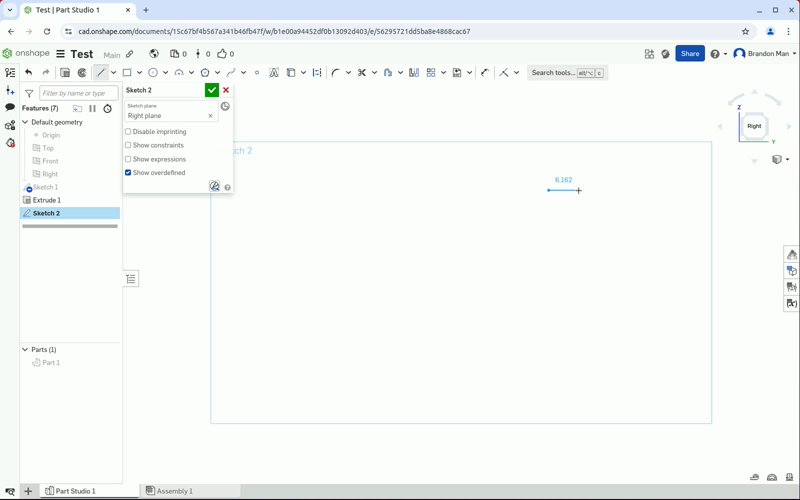
mouse_move(574, 190)
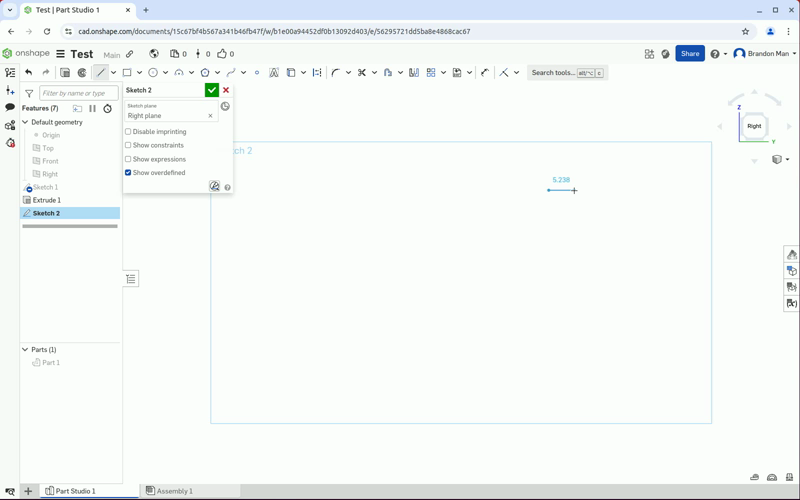
click(574, 190)
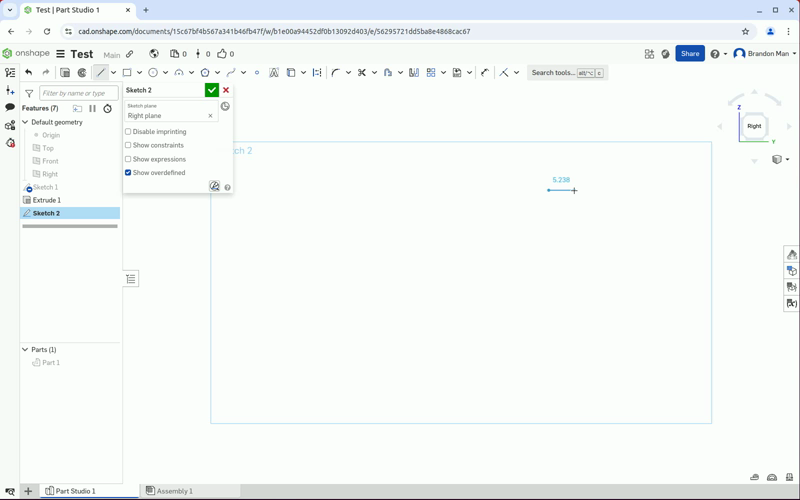
key_up(shift)
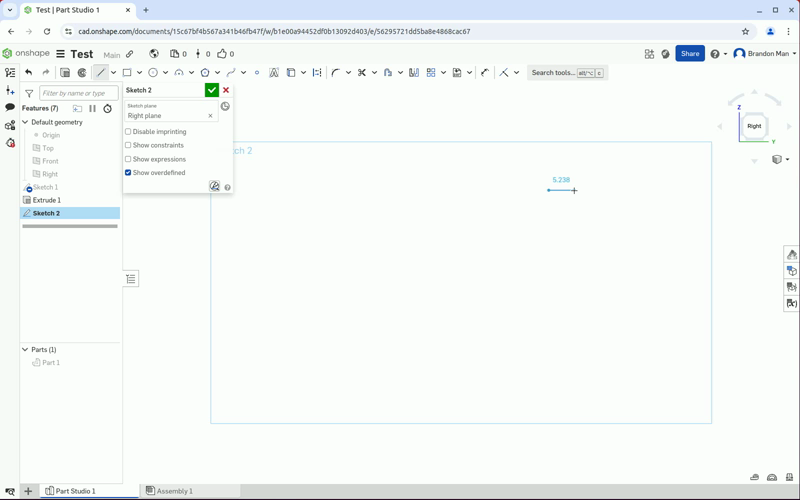
key_down(shift)
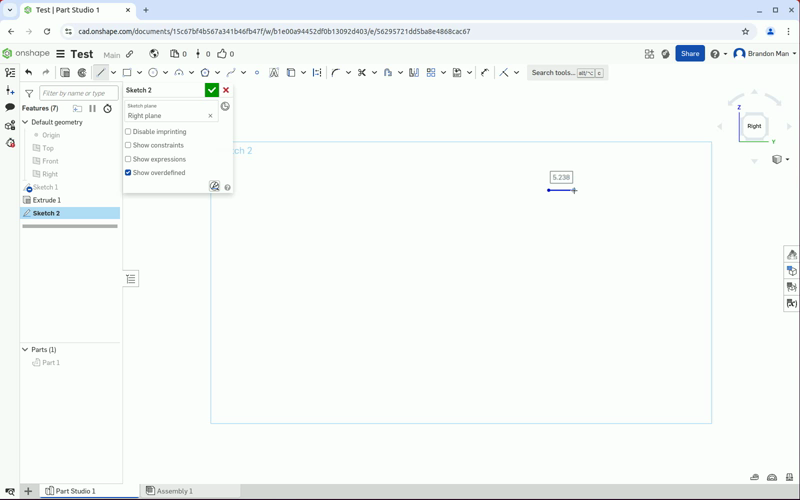
mouse_move(589, 190)
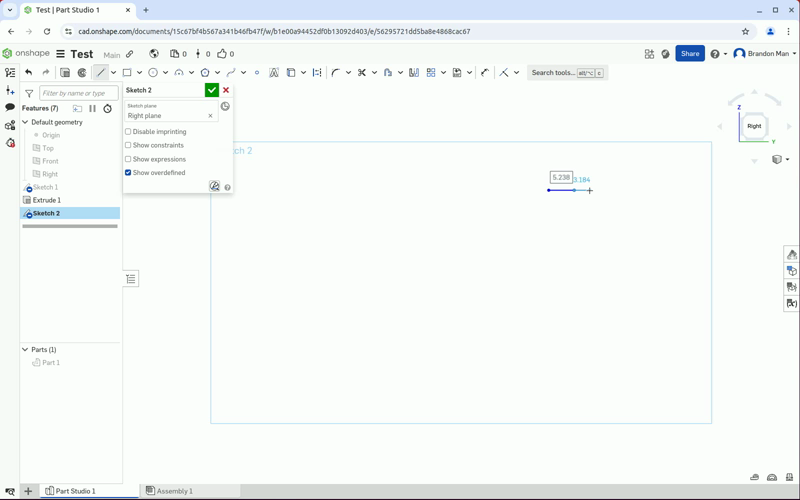
mouse_move(574, 171)
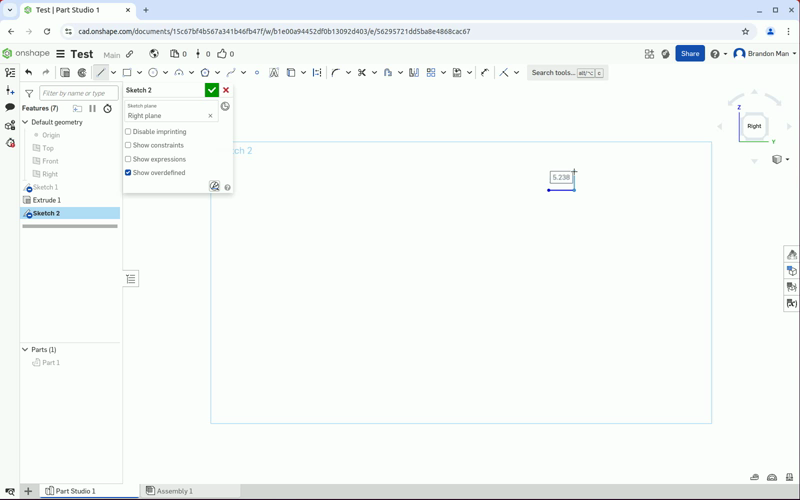
click(574, 171)
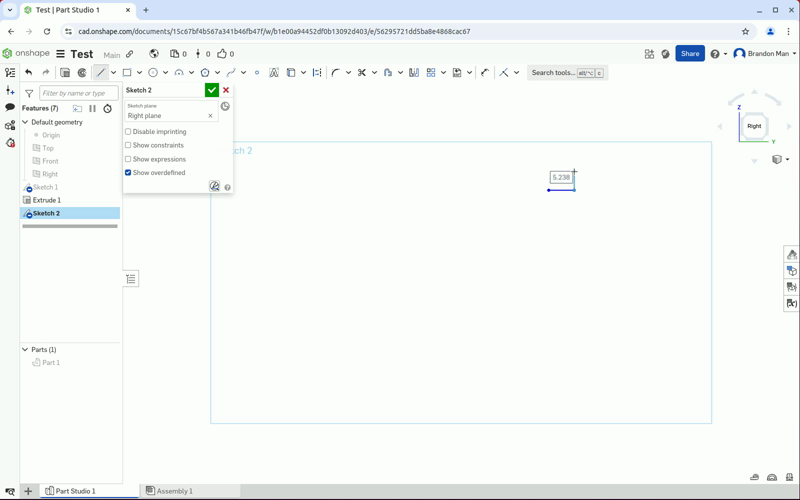
key_up(shift)
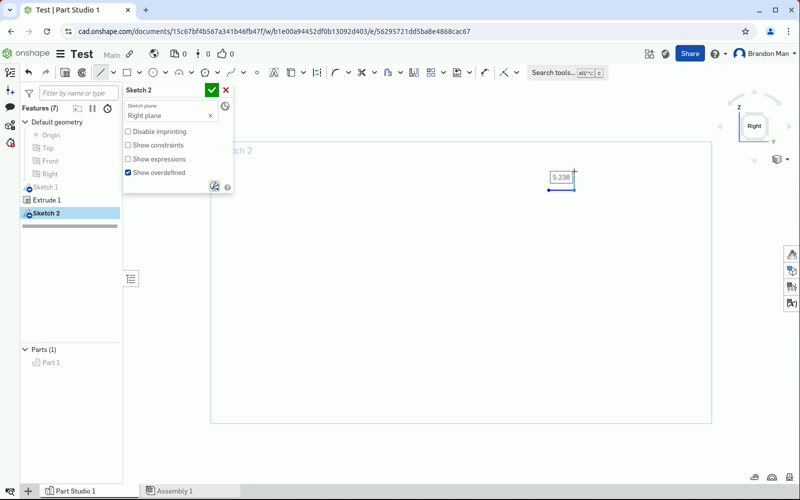
key_down(shift)
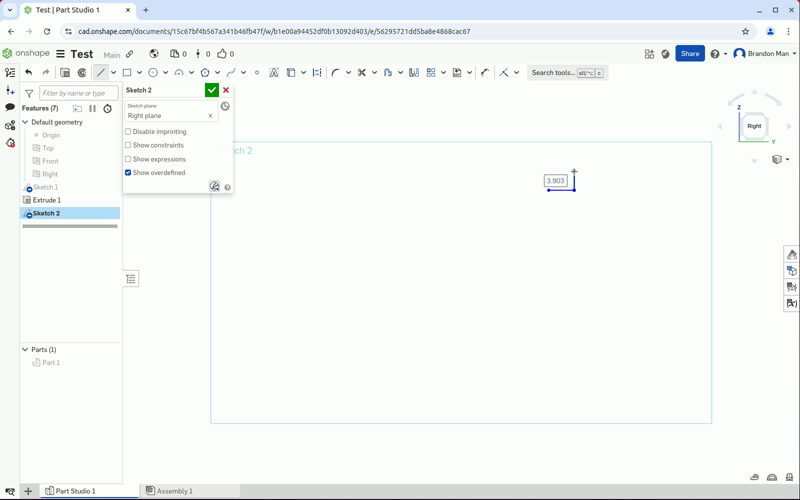
mouse_move(589, 171)
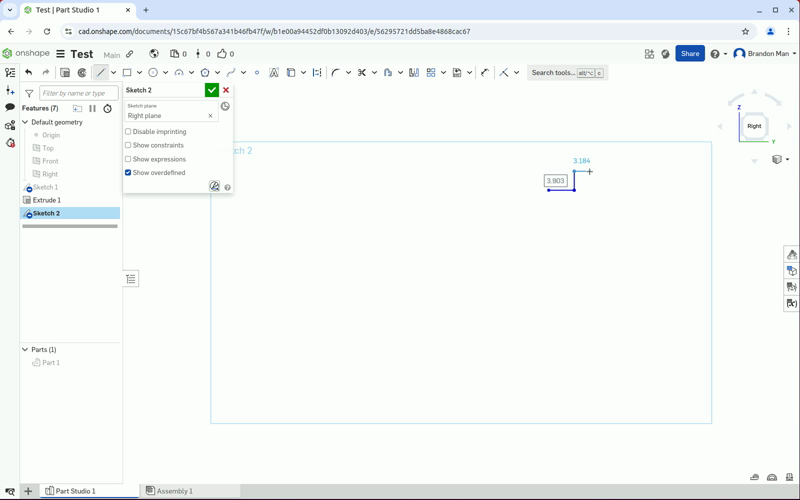
mouse_move(548, 171)
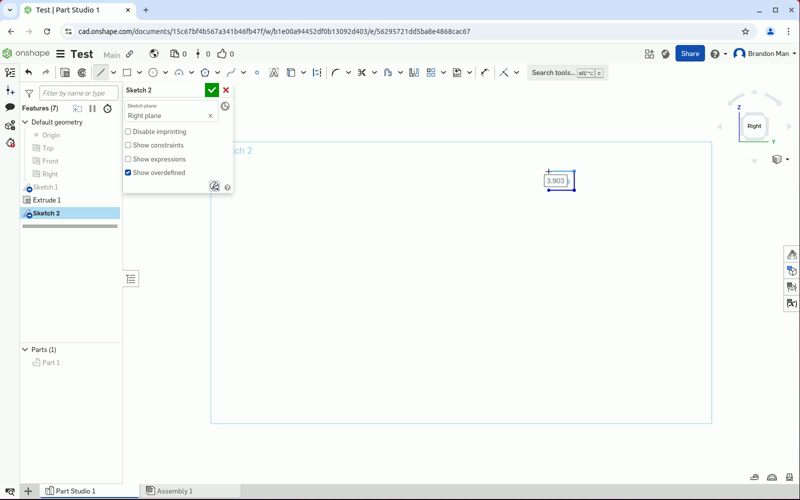
click(548, 171)
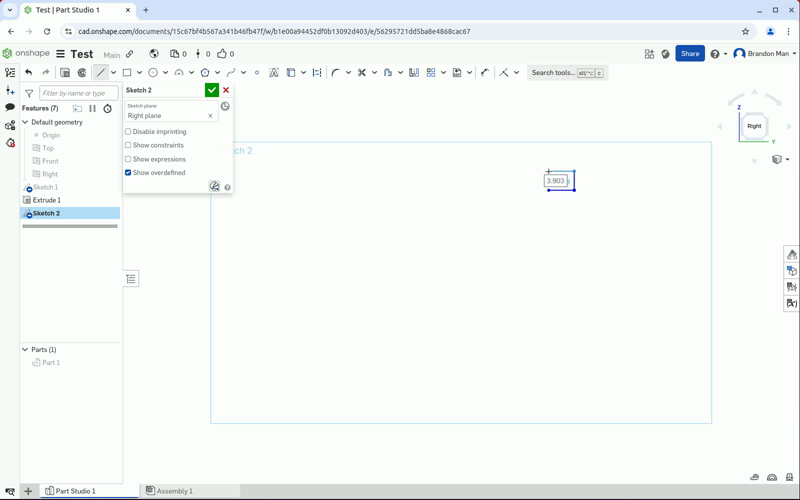
key_up(shift)
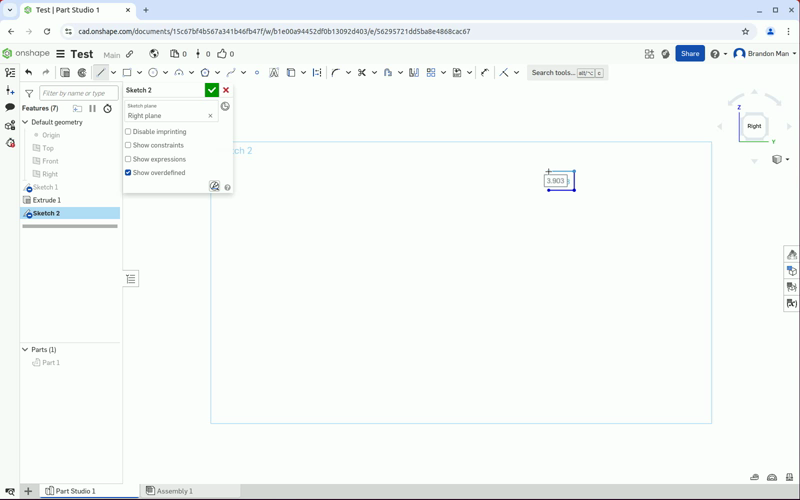
mouse_move(578, 171)
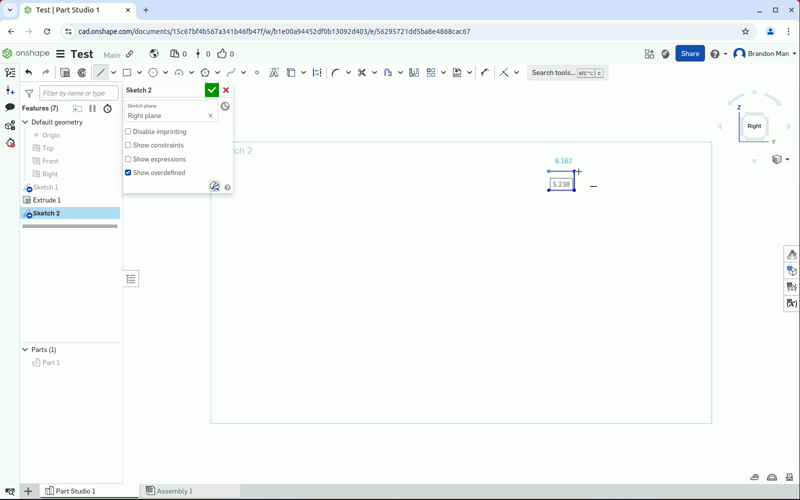
key_down(shift)
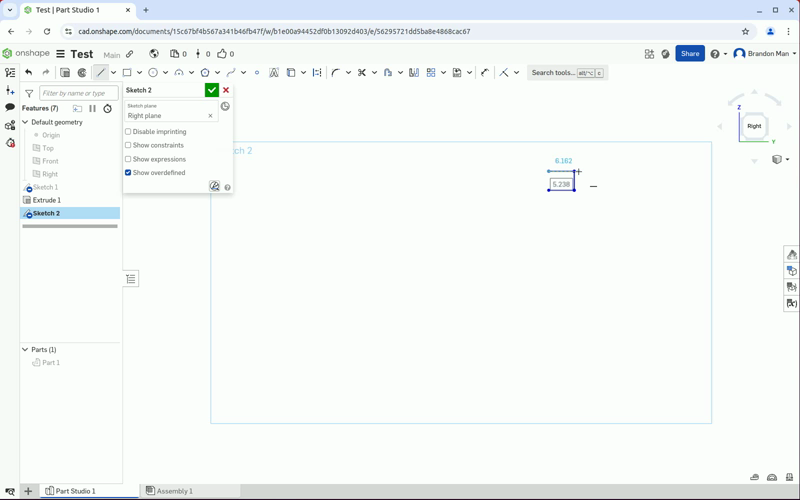
mouse_move(548, 190)
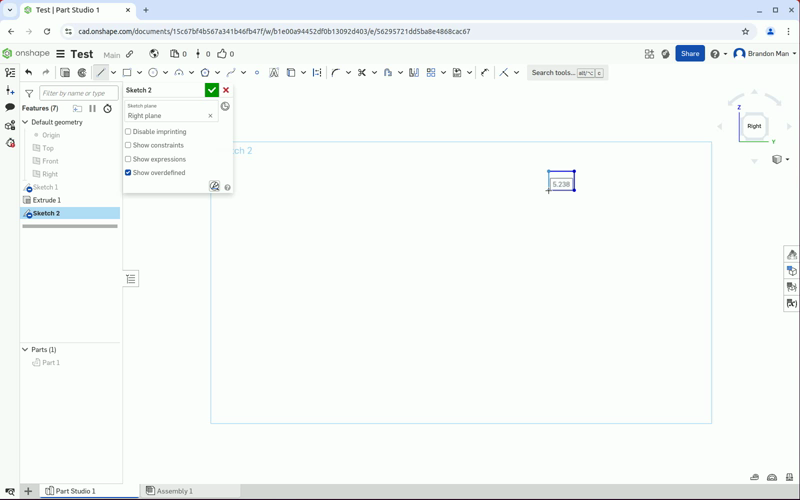
key_up(shift)
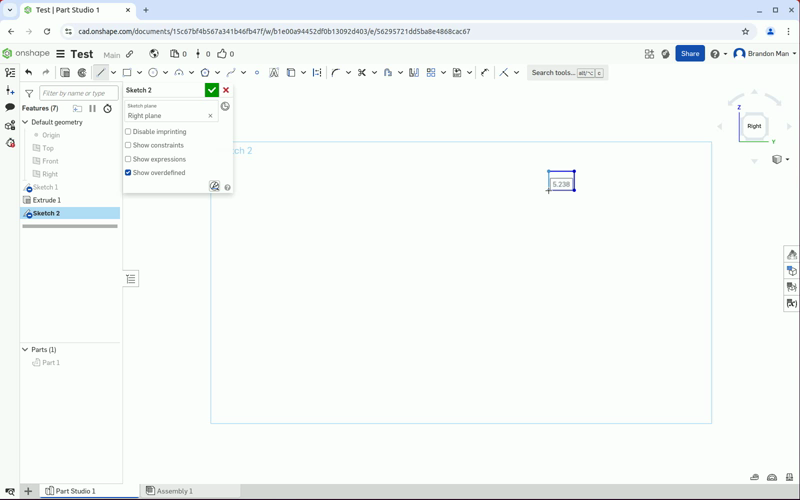
click(548, 190)
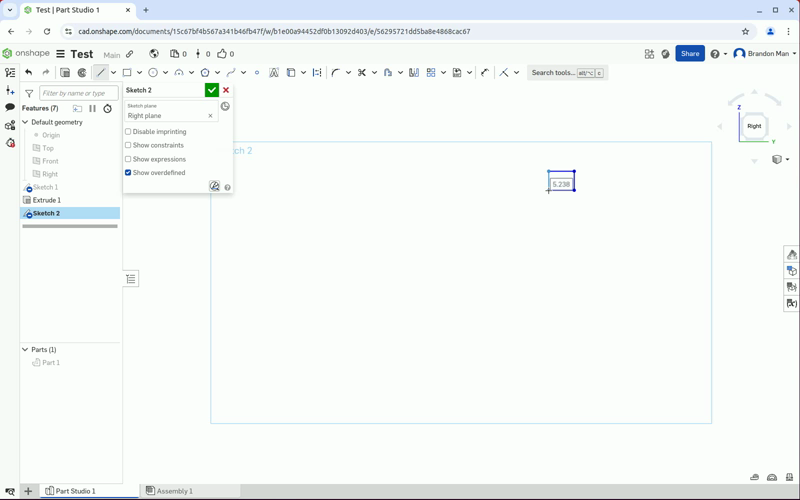
key(esc)
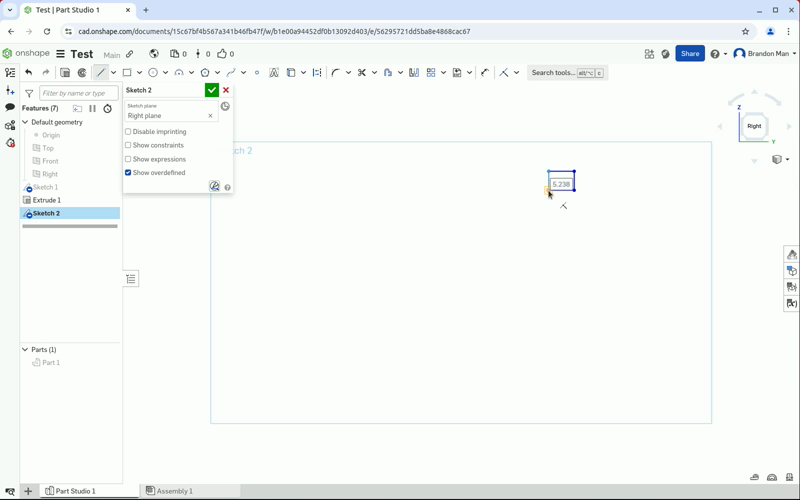
mouse_move(569, 188)
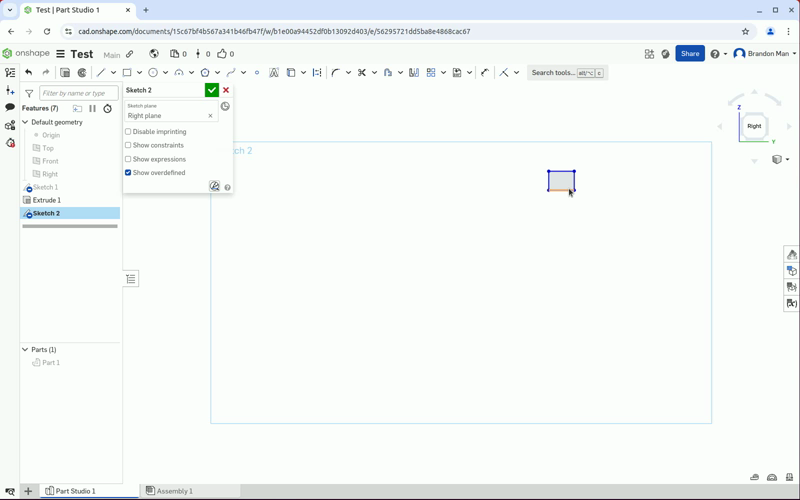
scroll(6)
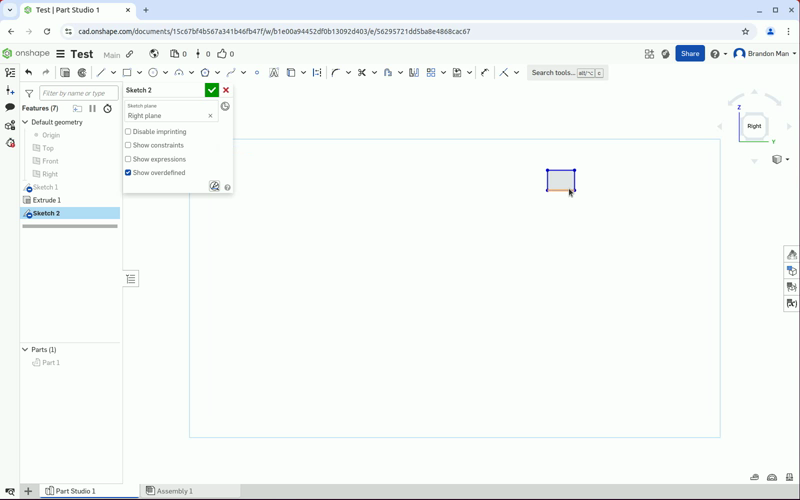
scroll(6)
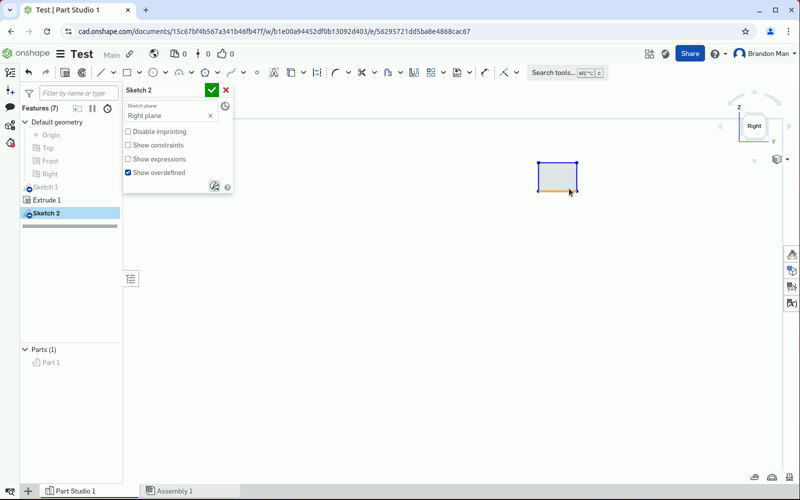
scroll(6)
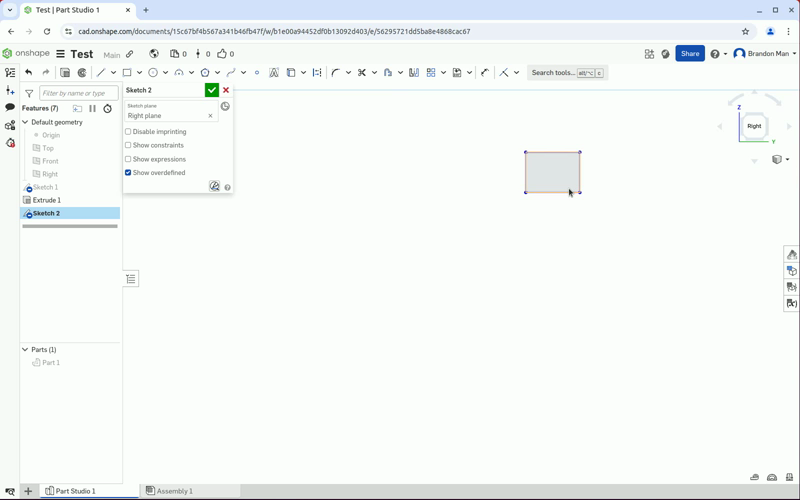
scroll(6)
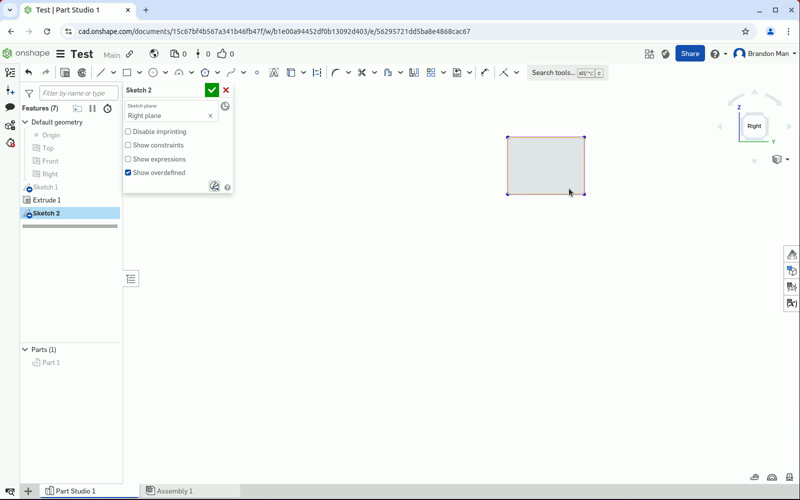
scroll(6)
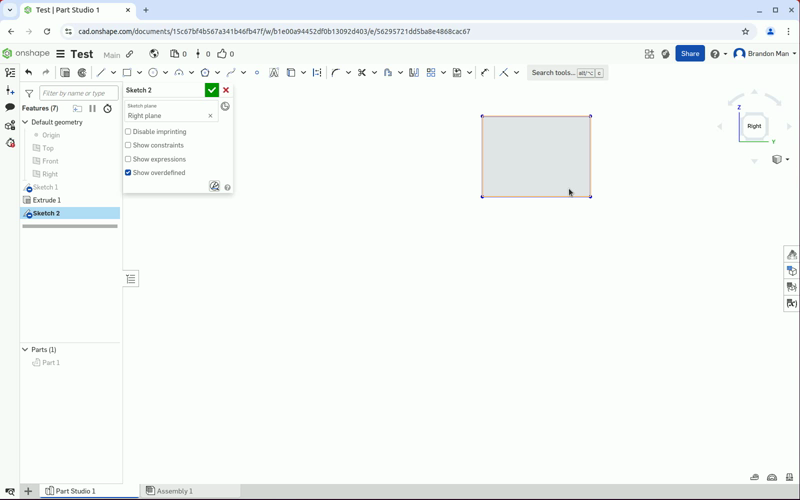
scroll(6)
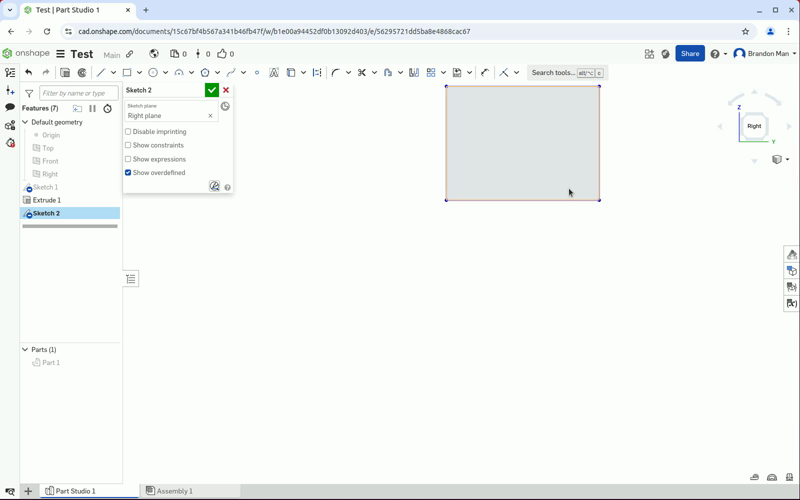
scroll(6)
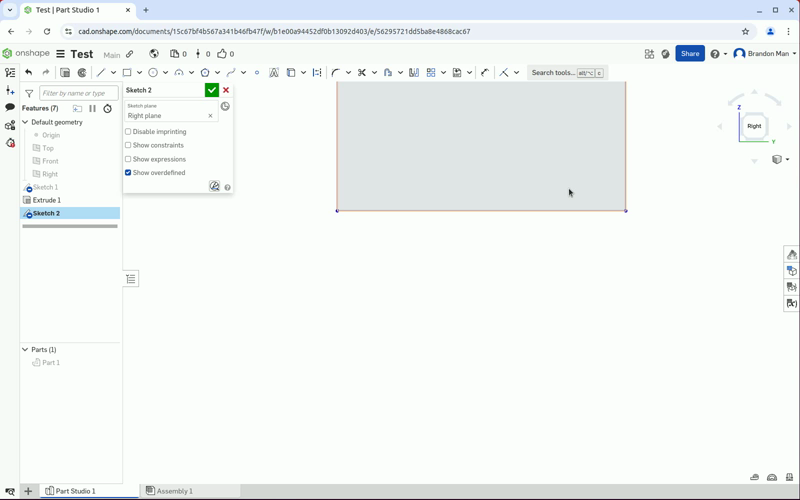
click(569, 188)
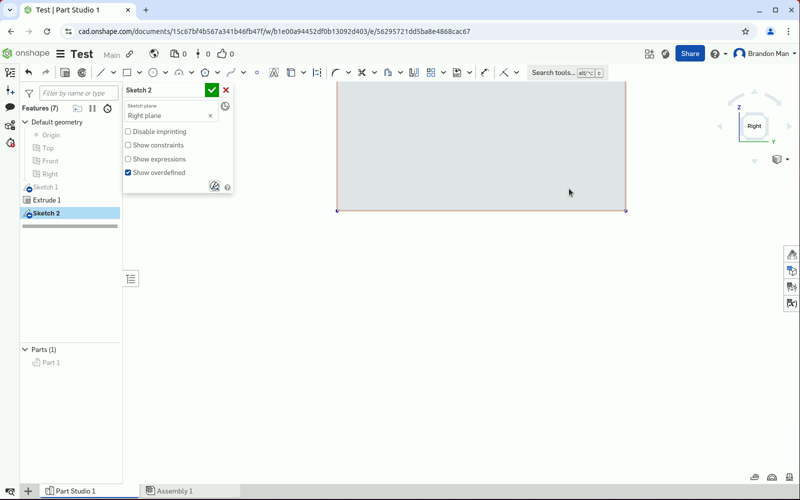
scroll(-6)
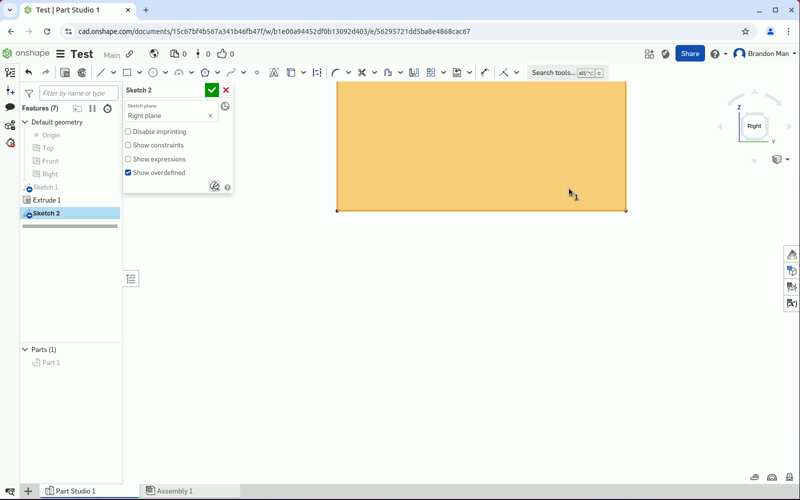
scroll(-6)
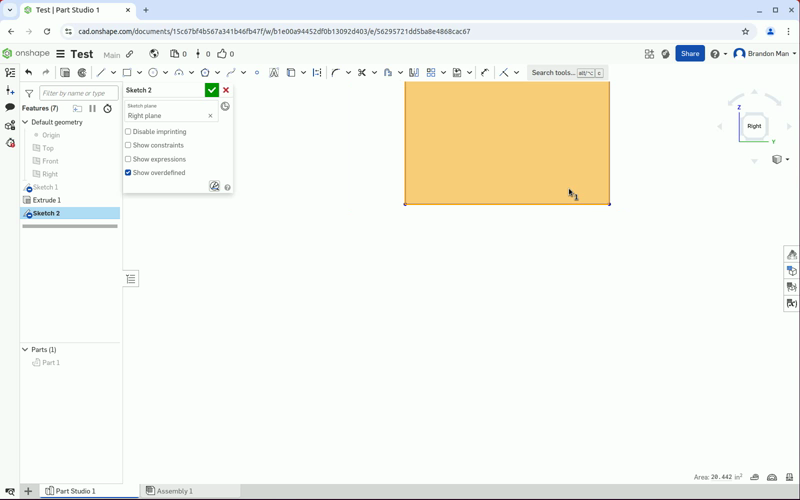
scroll(-6)
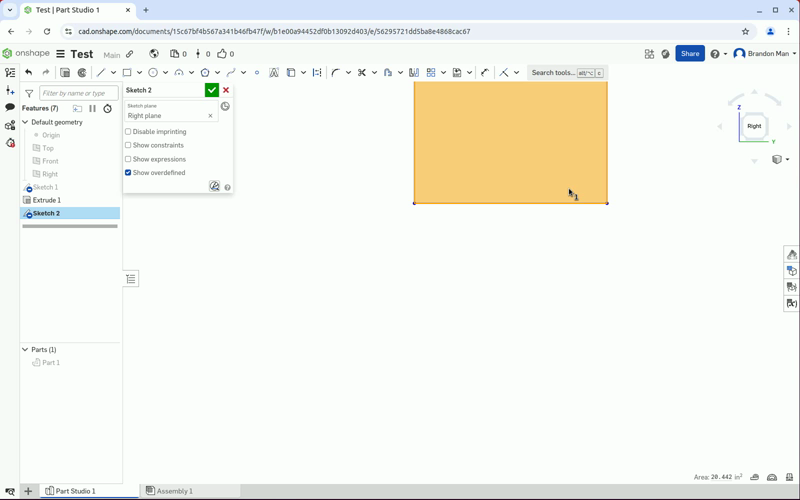
scroll(-6)
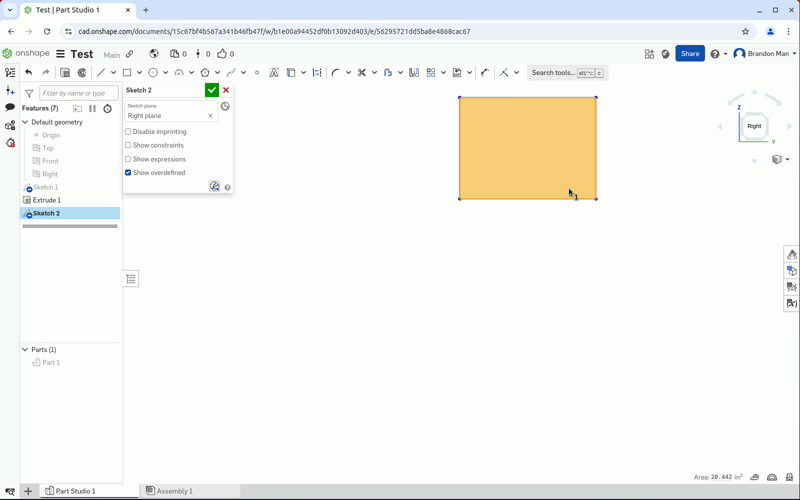
scroll(-6)
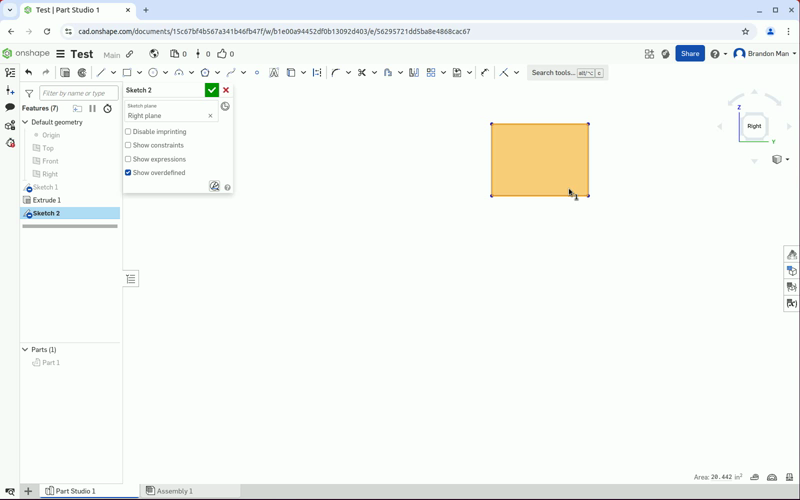
scroll(-6)
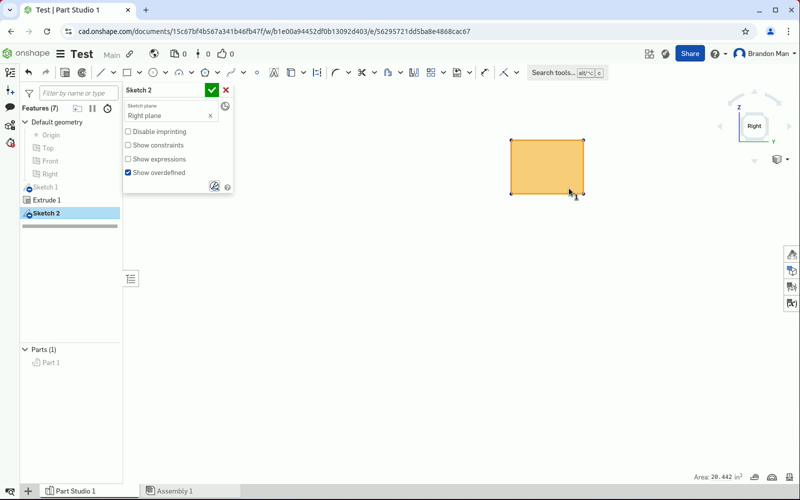
scroll(-6)
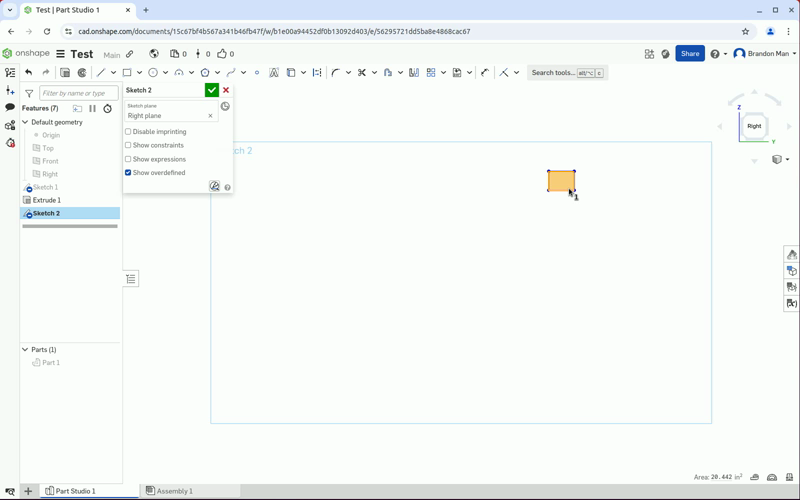
mouse_move(73, 352)
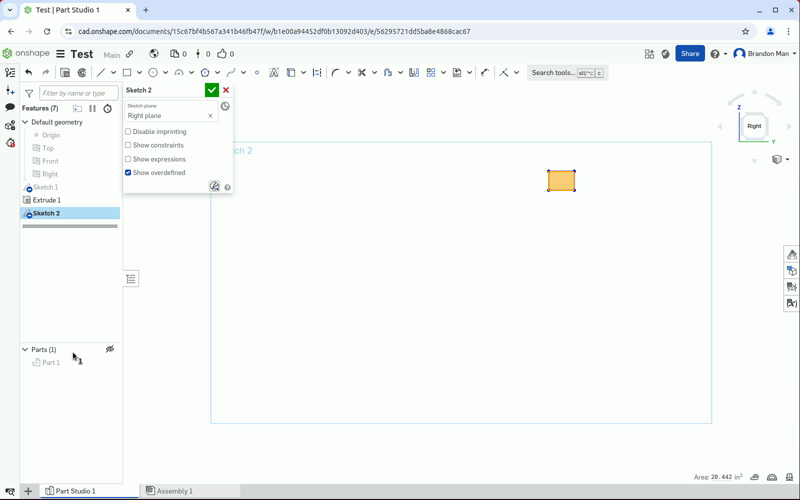
key(shift+y)
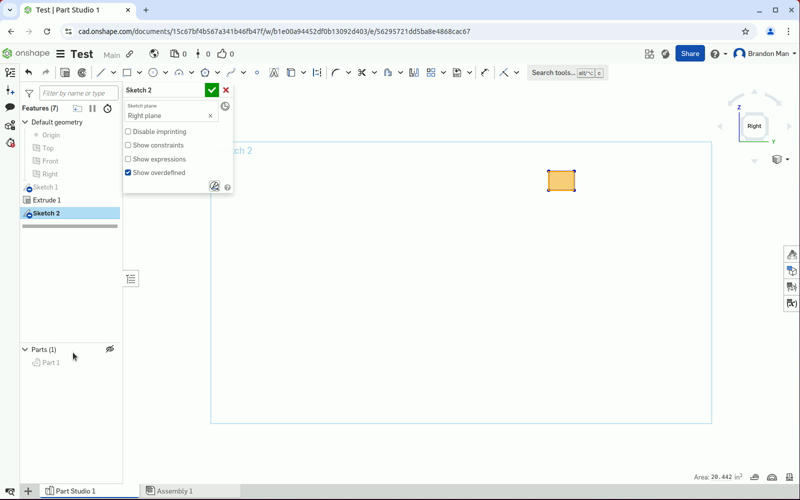
key(shift+e)
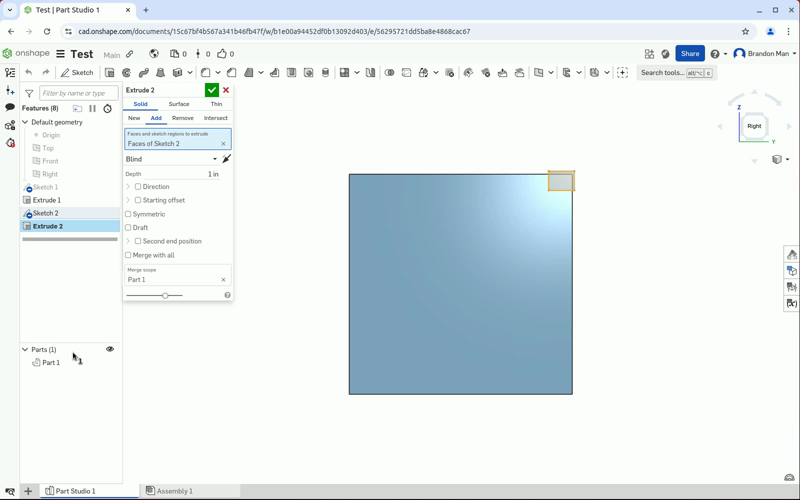
mouse_move(143, 106)
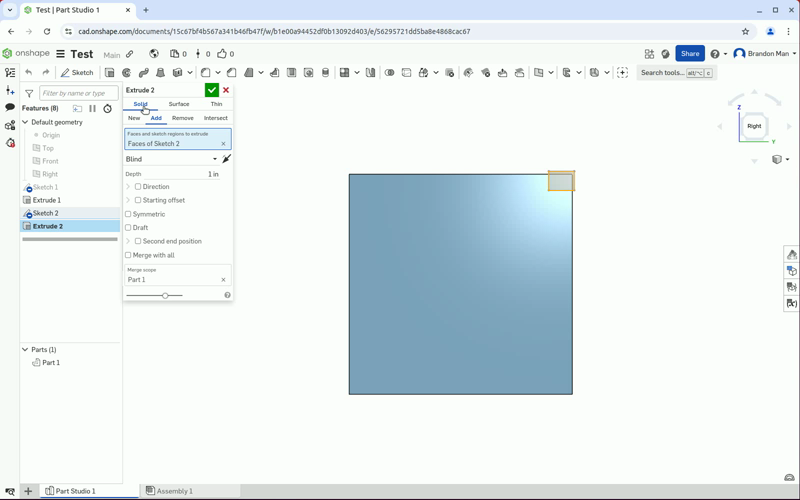
click(143, 106)
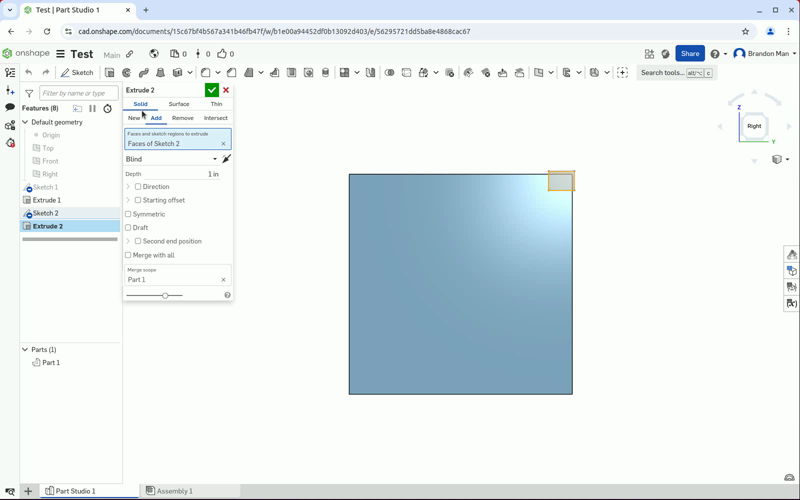
mouse_move(137, 120)
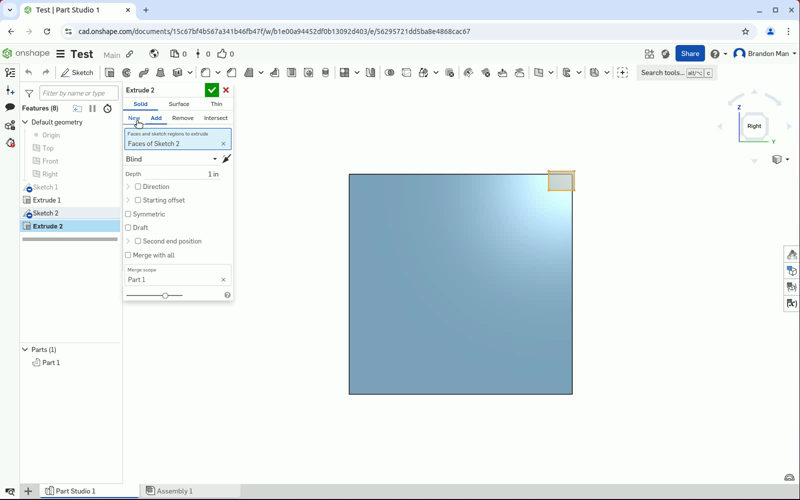
click(137, 120)
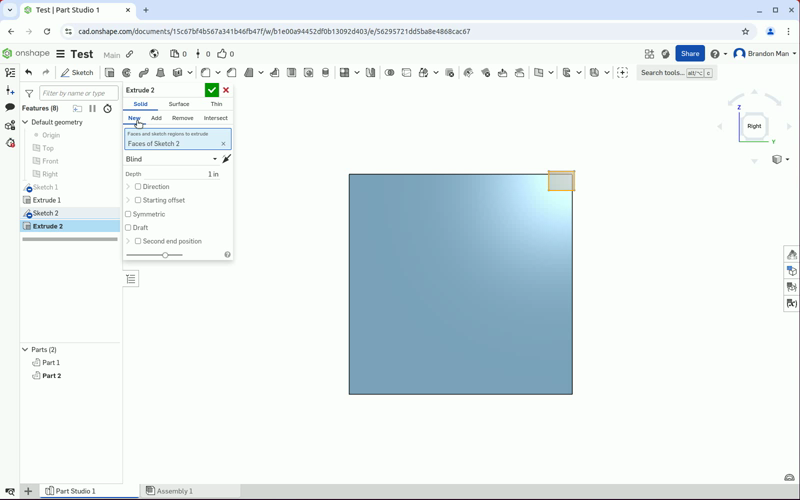
key(tab, 4)
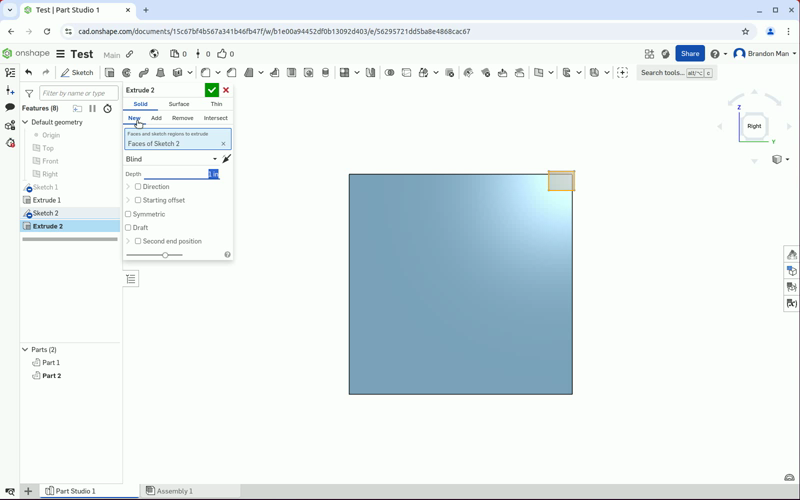
text(12.276)
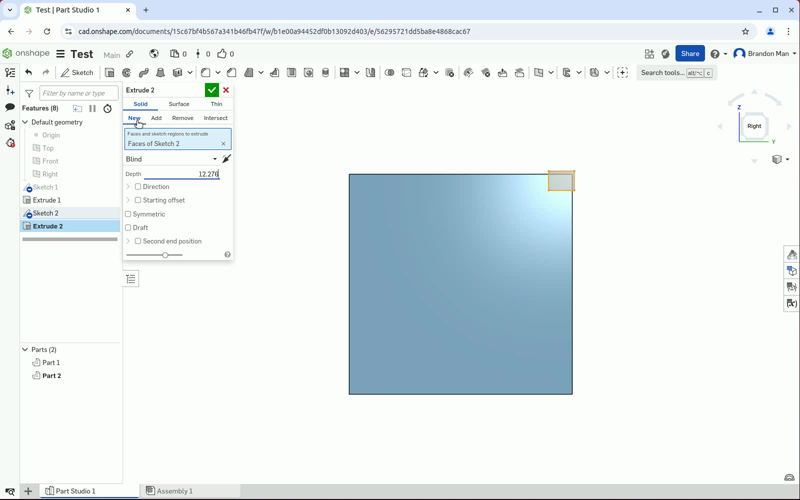
key(enter)
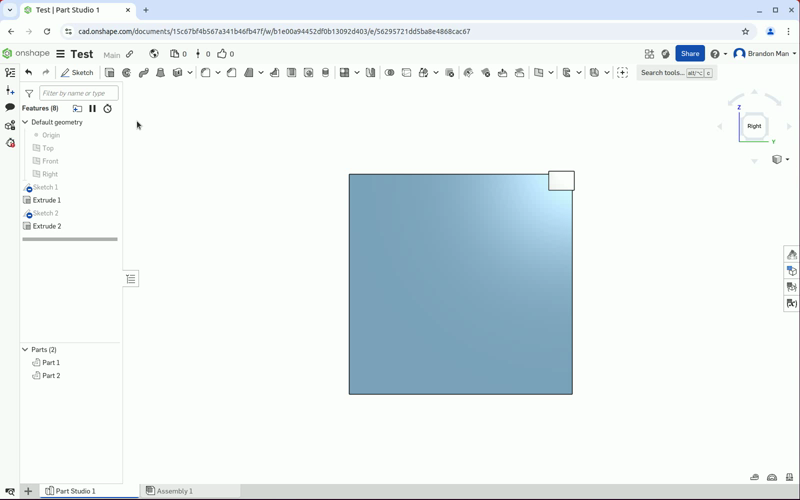
key(shift+h)
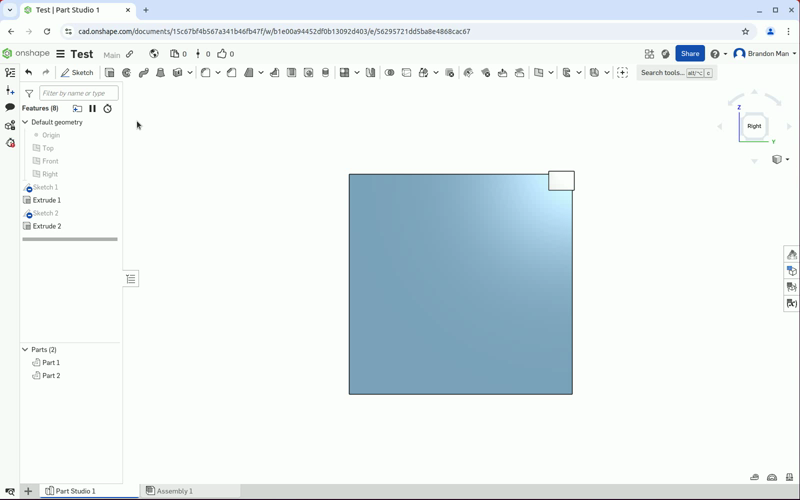
key(shift+h)
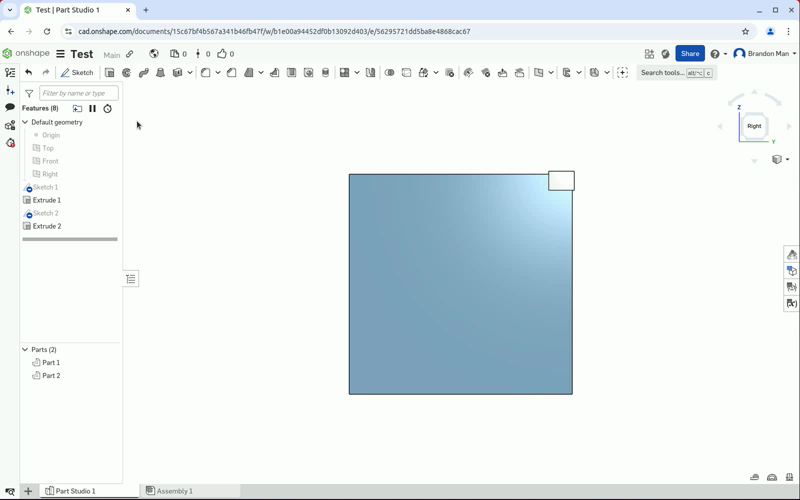
mouse_move(73, 189)
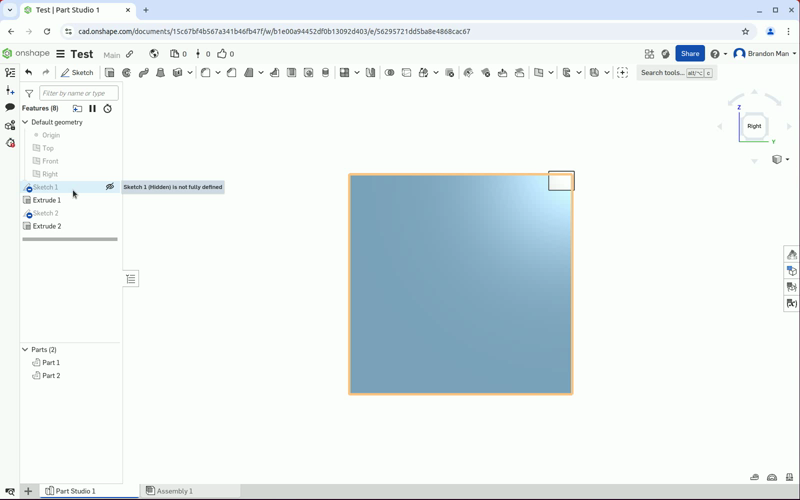
click(73, 189)
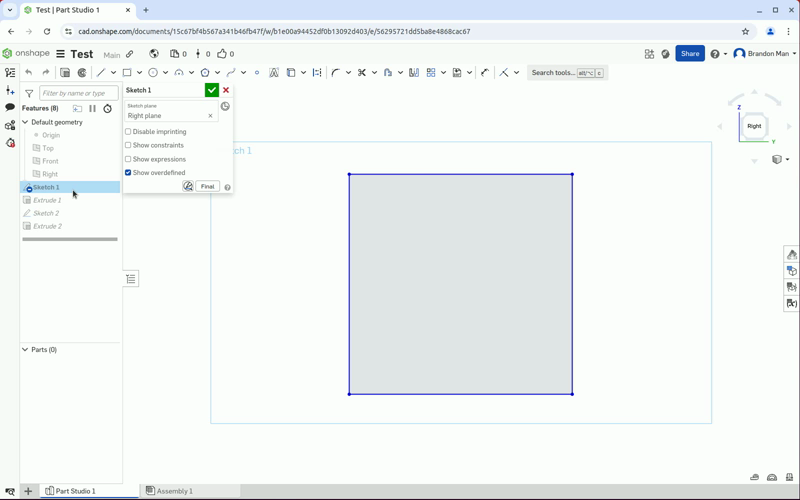
mouse_move(229, 92)
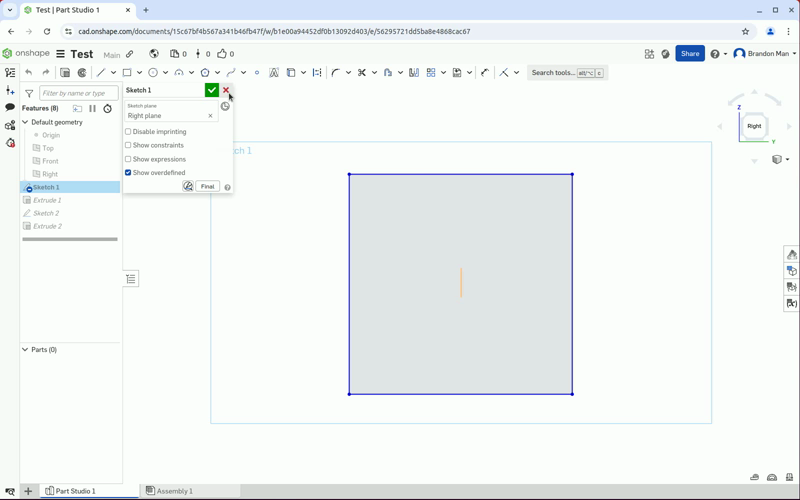
click(229, 92)
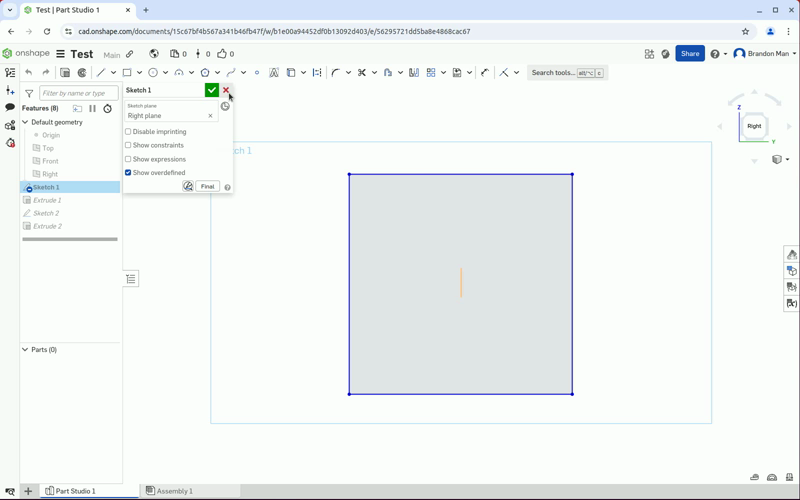
key(shift+s)
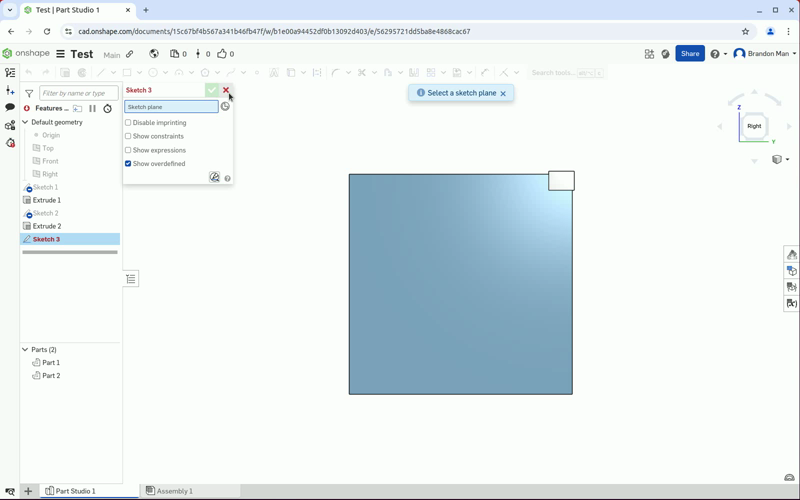
mouse_move(73, 176)
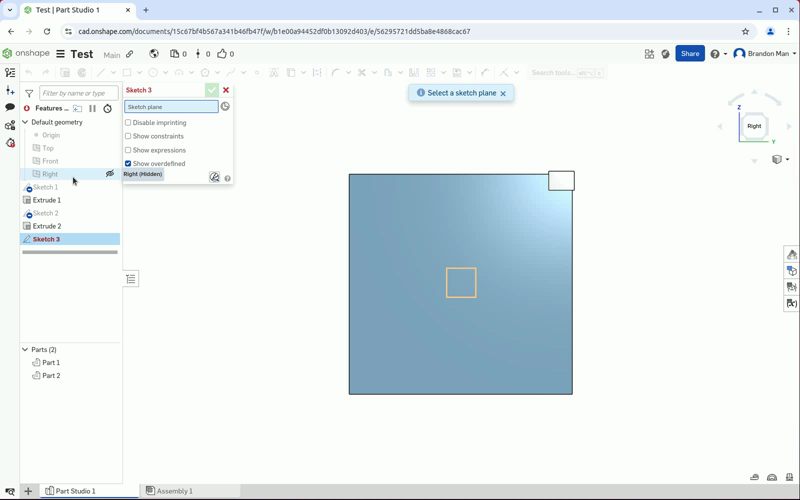
click(73, 176)
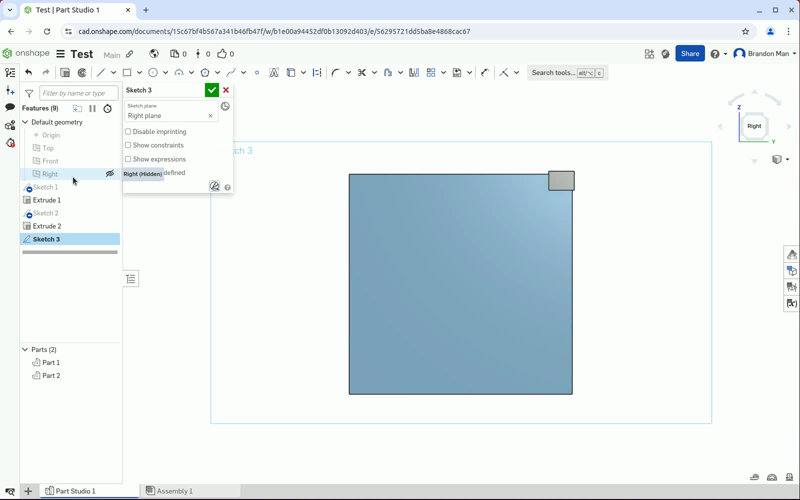
mouse_move(73, 352)
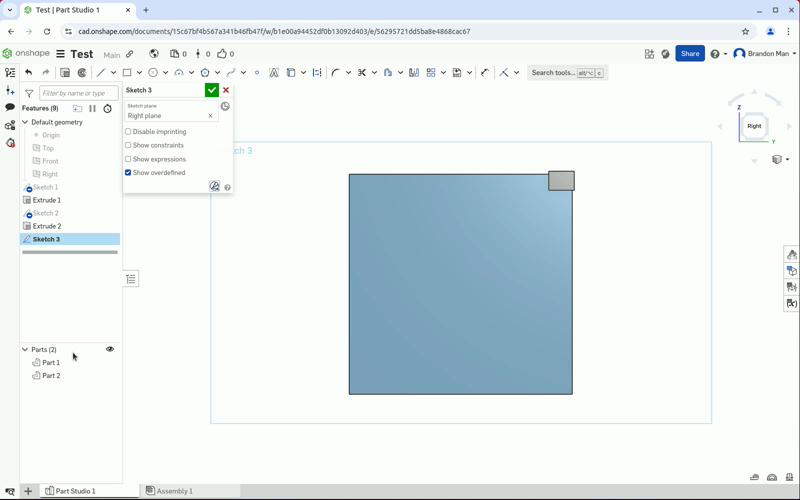
key(y)
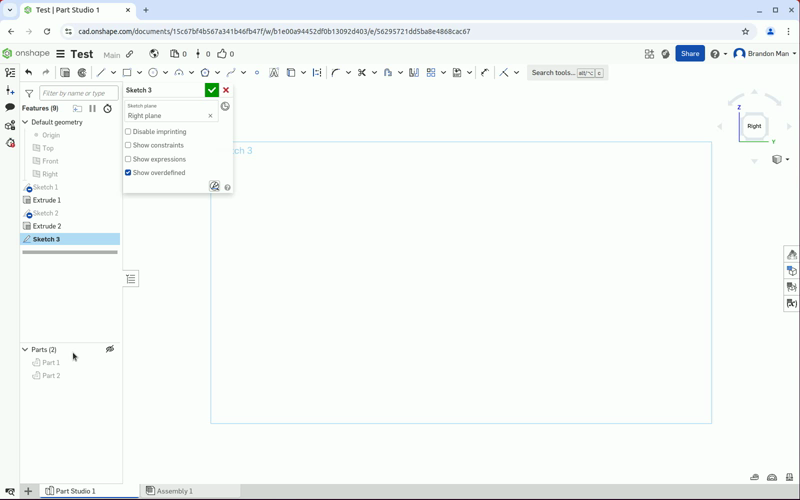
key(l)
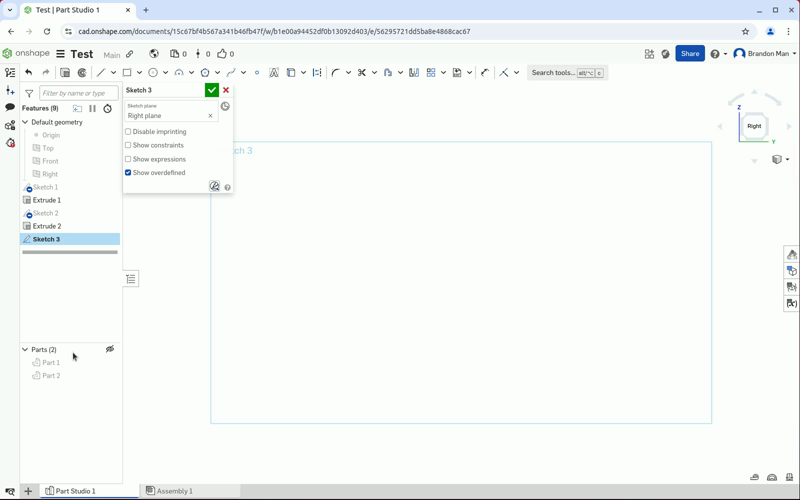
key_down(shift)
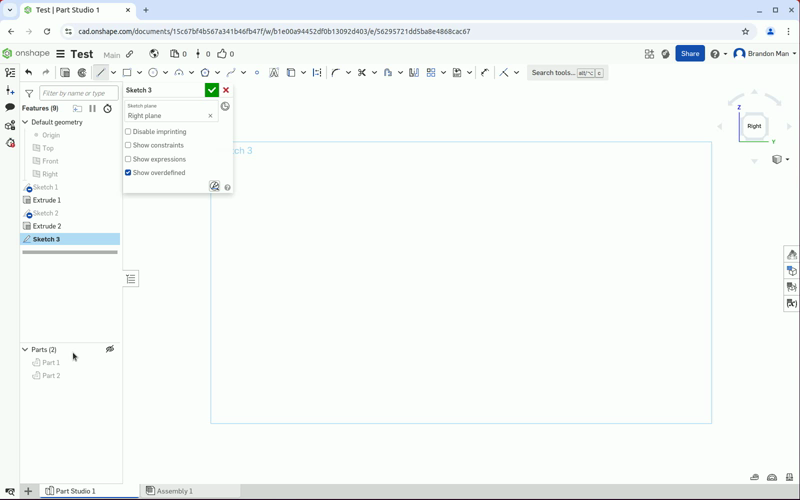
mouse_move(548, 394)
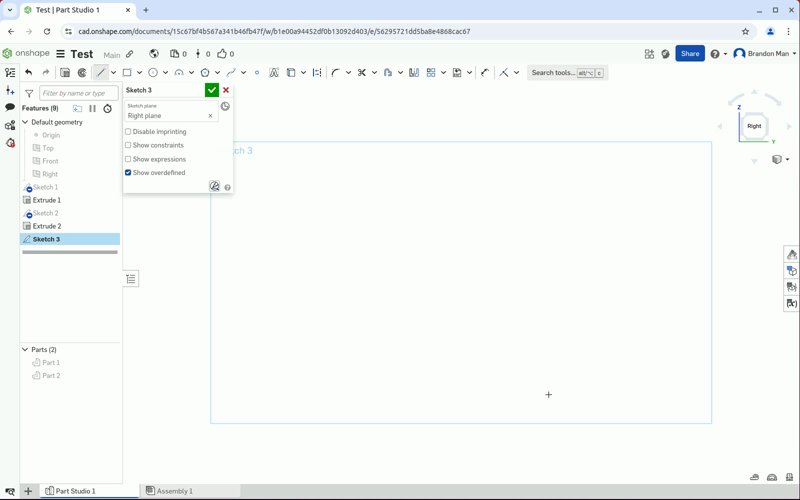
click(548, 394)
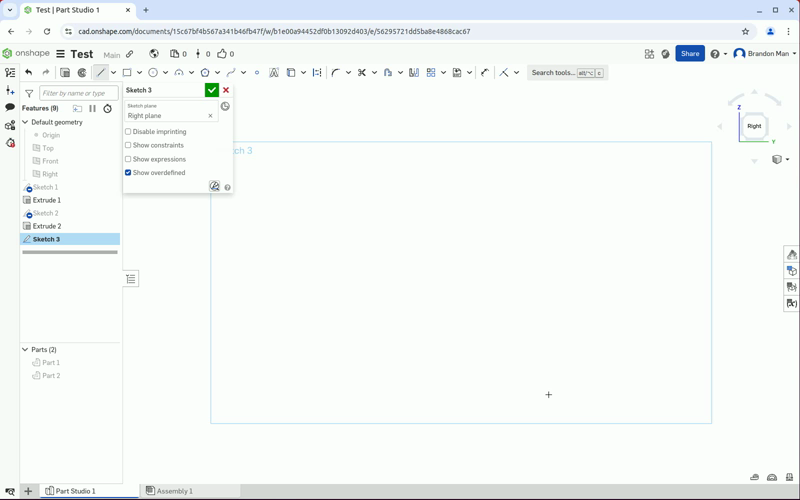
key_up(shift)
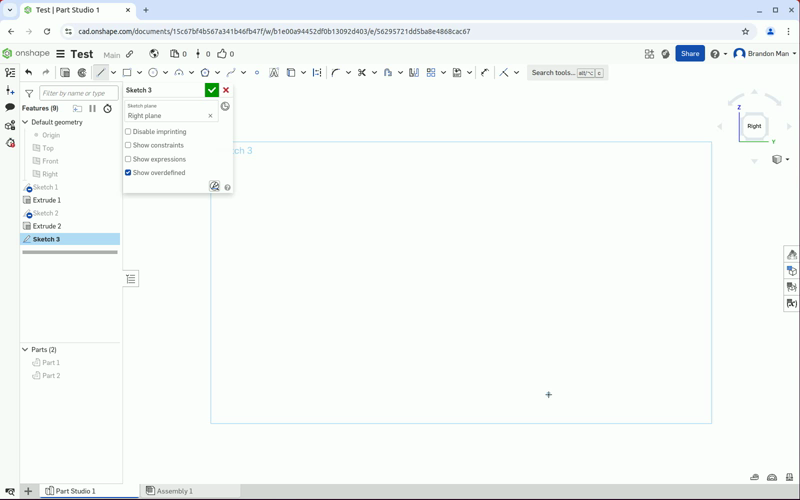
key_down(shift)
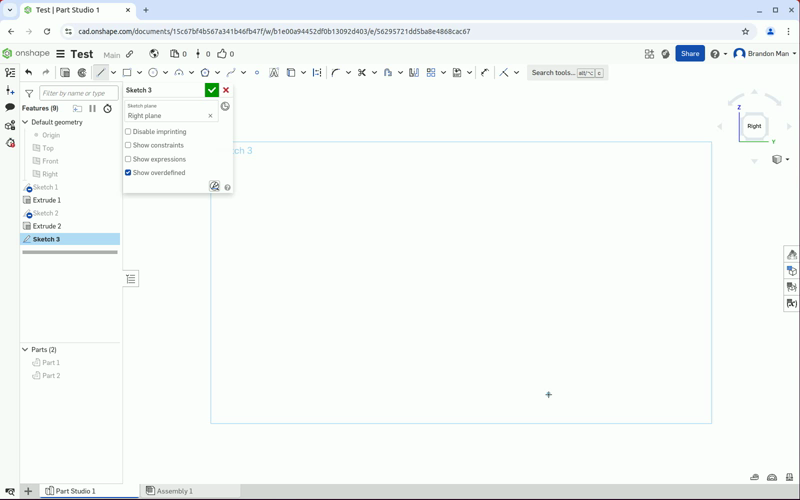
mouse_move(578, 394)
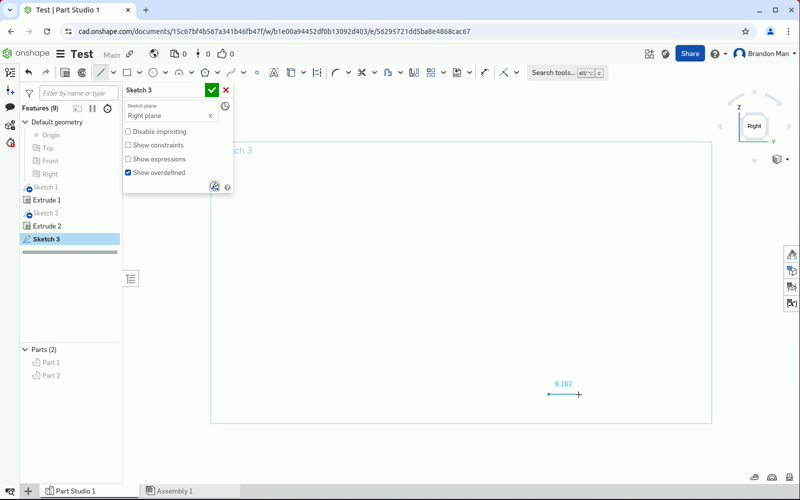
mouse_move(574, 394)
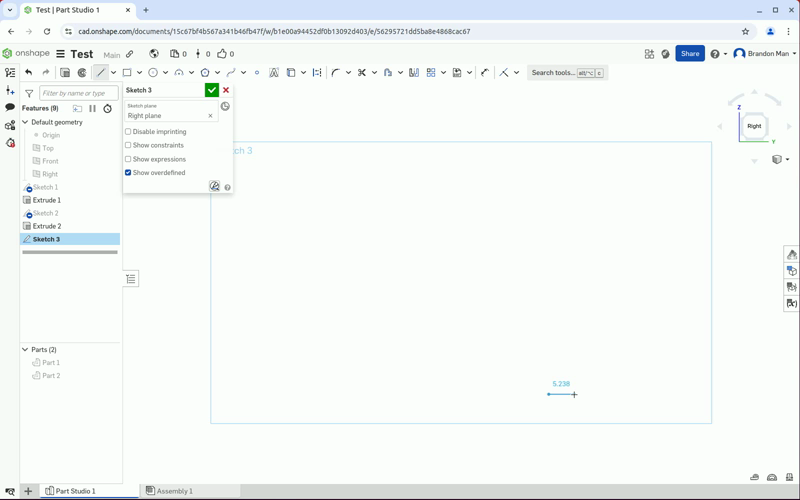
click(574, 394)
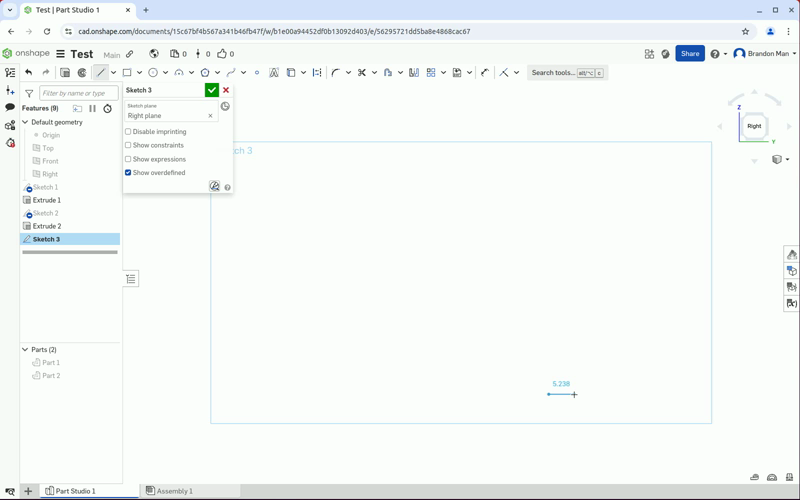
key_up(shift)
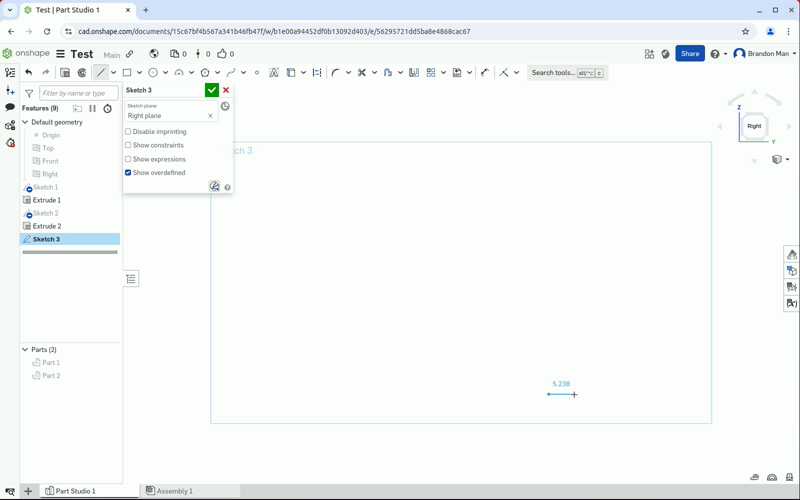
key_down(shift)
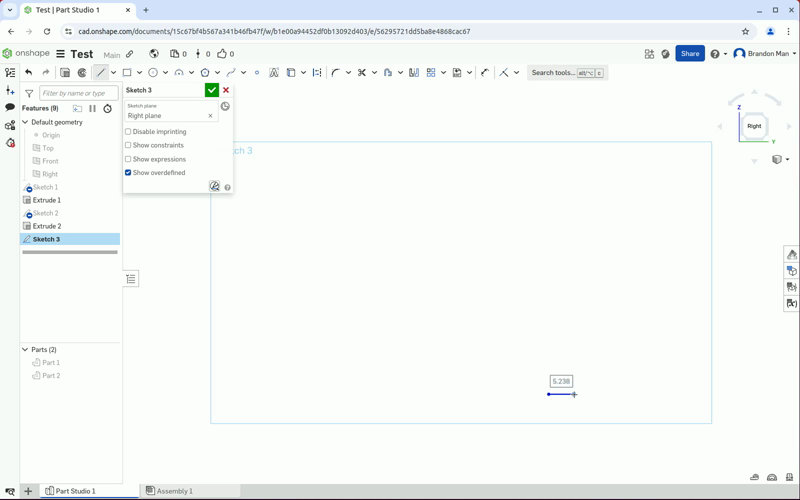
mouse_move(589, 394)
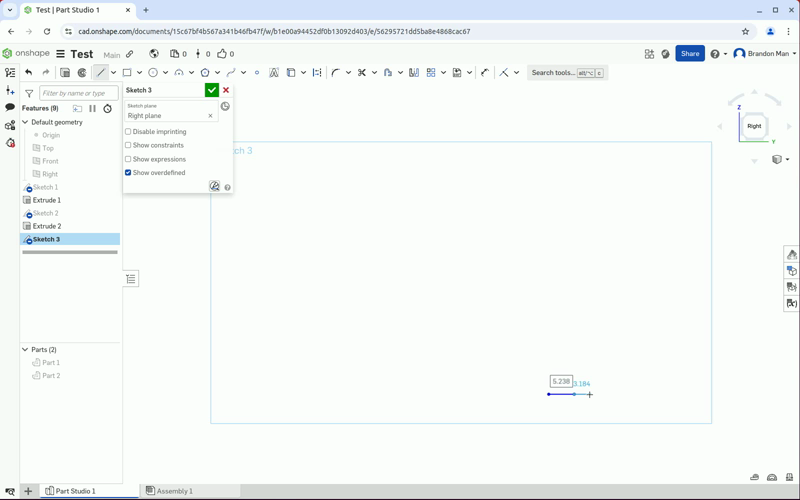
mouse_move(574, 375)
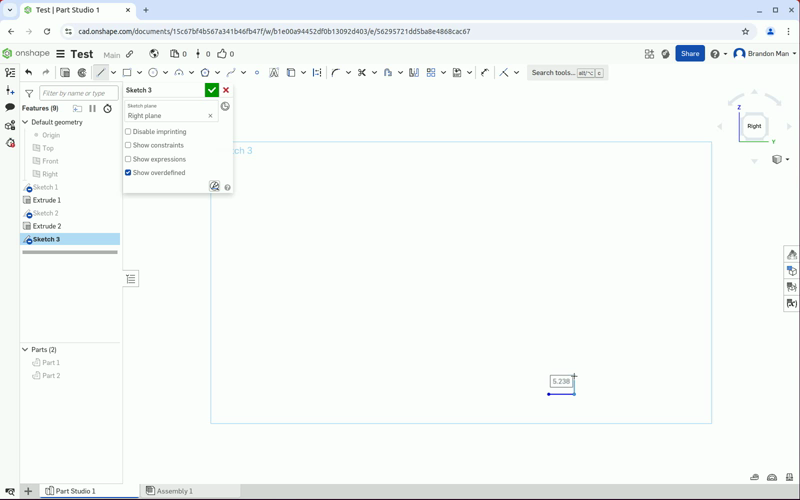
click(574, 375)
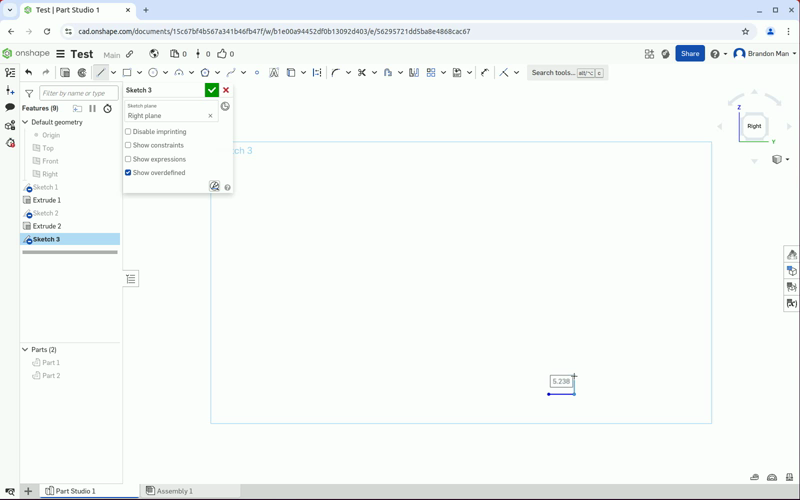
key_up(shift)
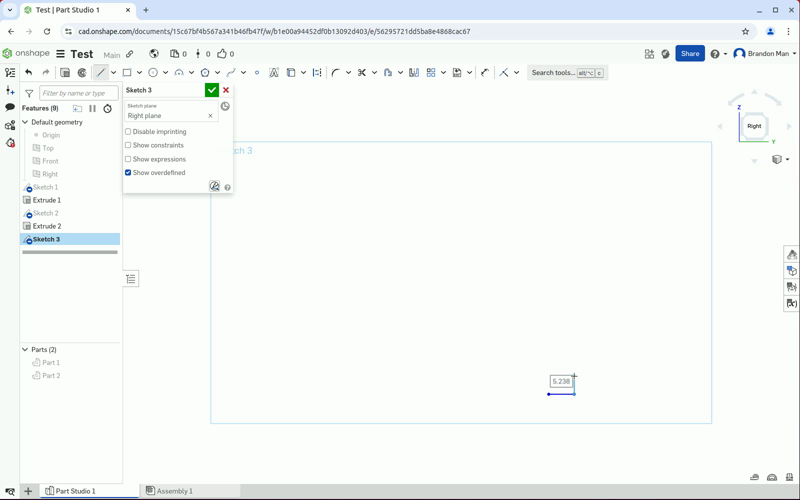
key_down(shift)
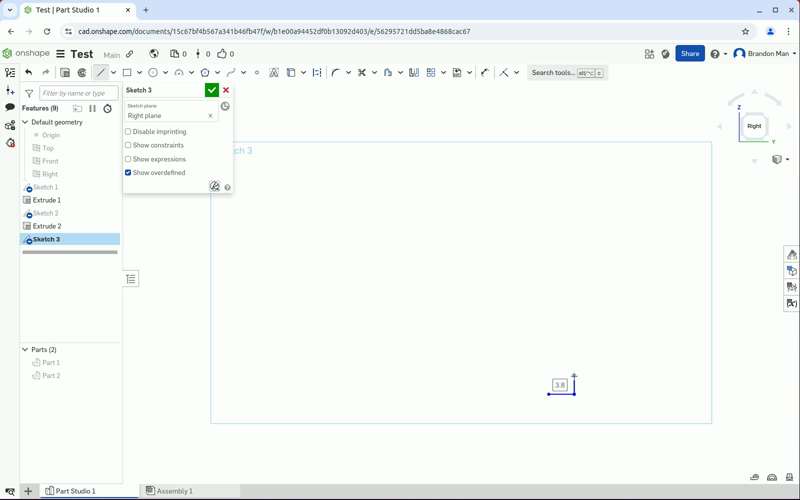
mouse_move(589, 375)
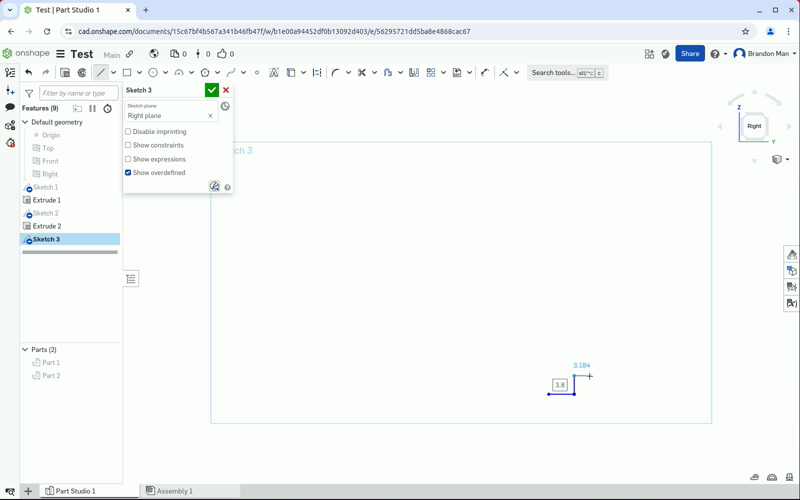
mouse_move(548, 375)
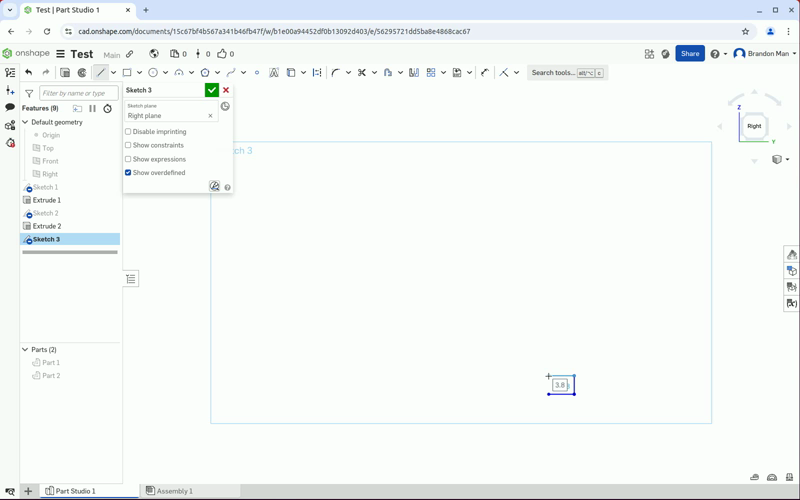
click(548, 375)
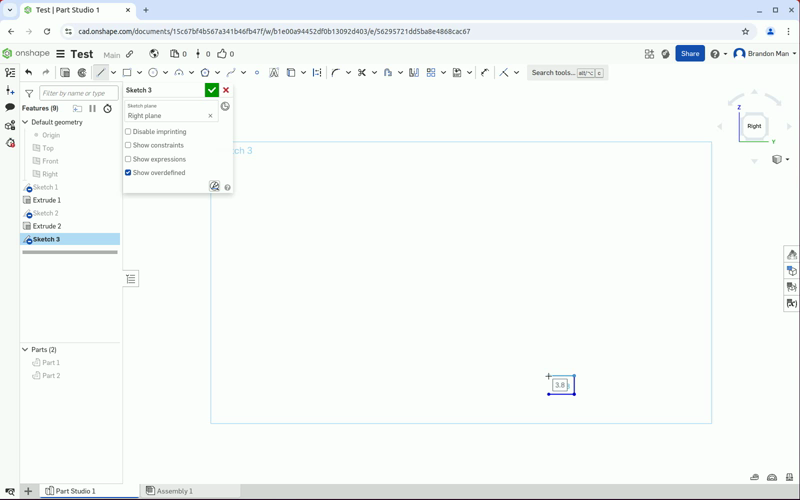
key_up(shift)
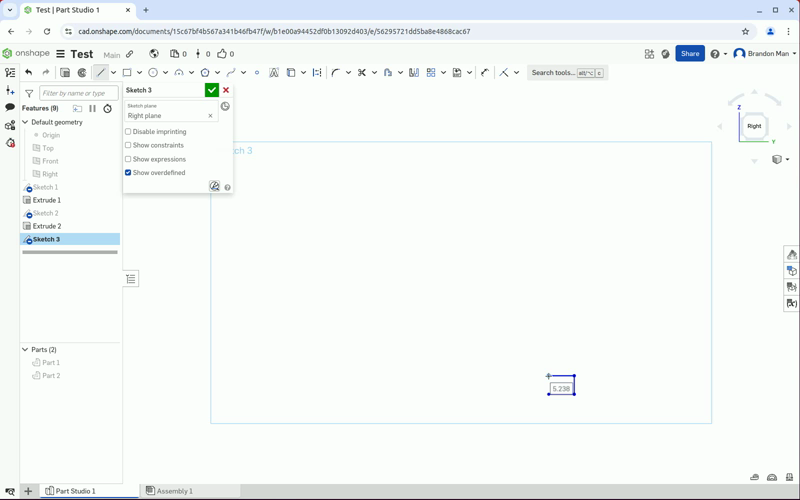
mouse_move(578, 375)
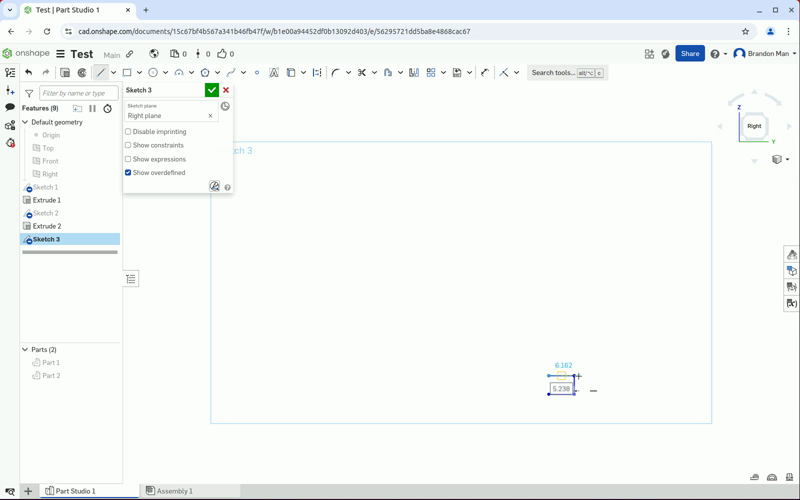
key_down(shift)
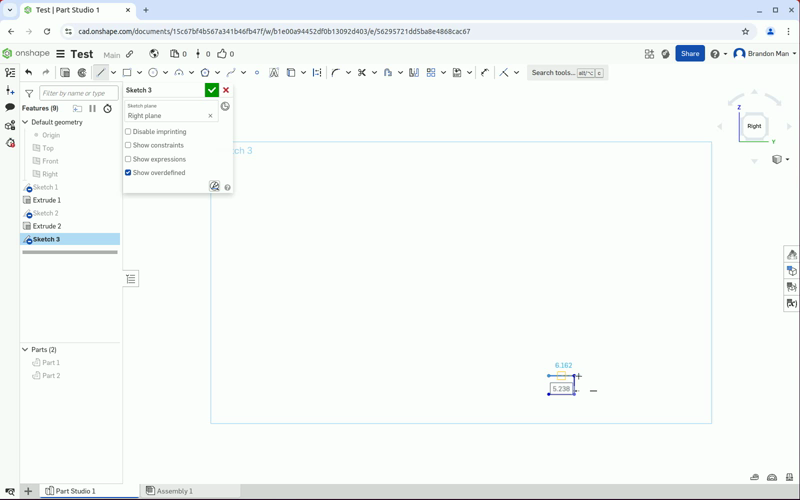
mouse_move(548, 394)
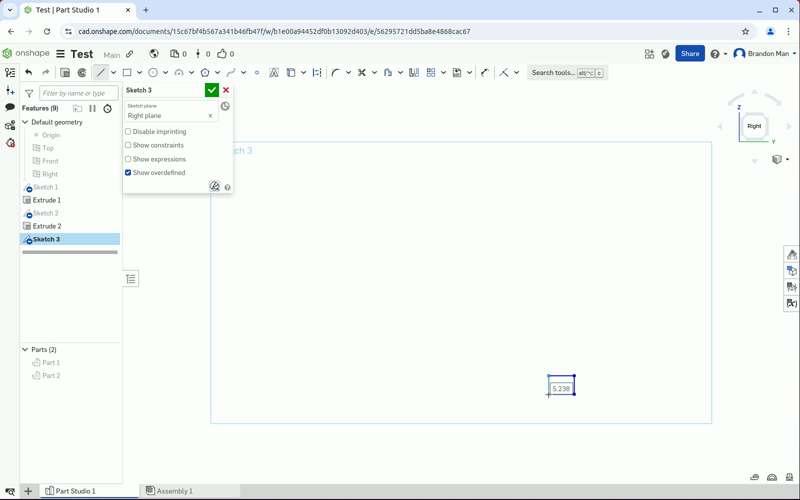
key_up(shift)
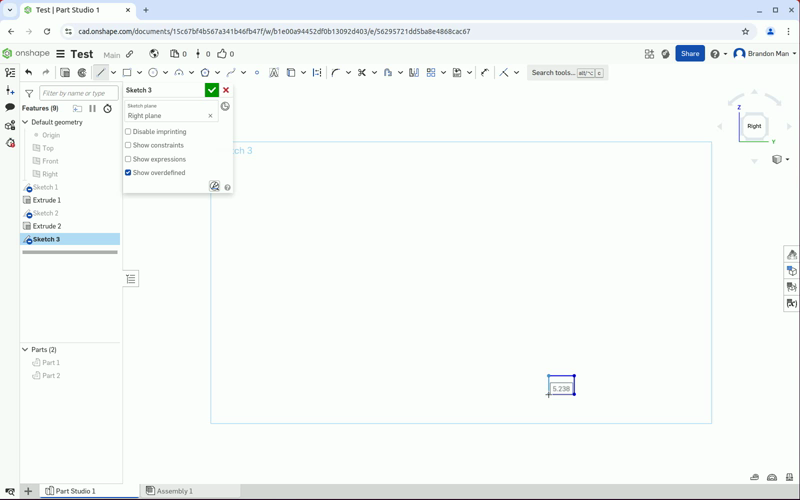
click(548, 394)
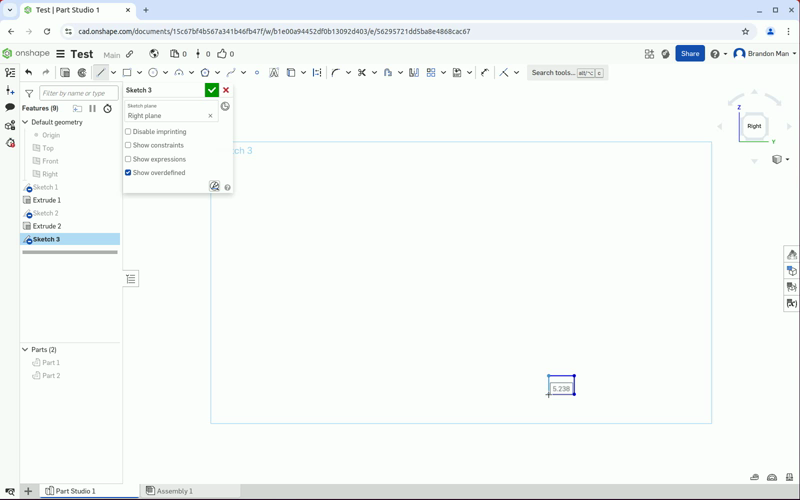
key(esc)
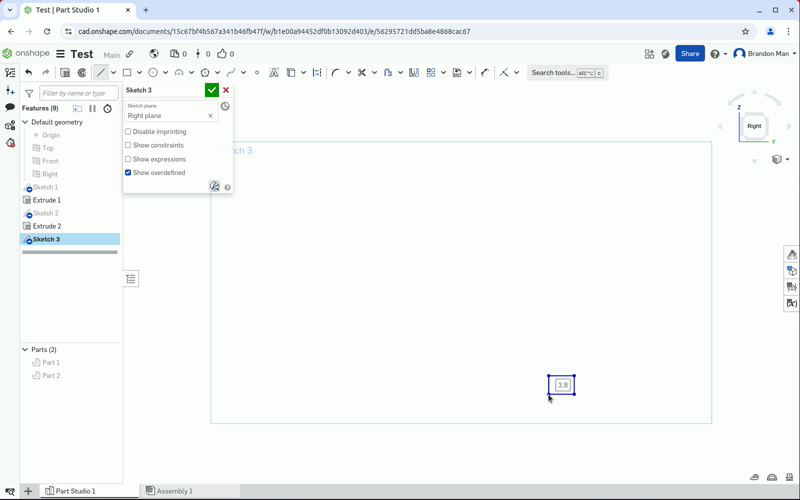
mouse_move(554, 381)
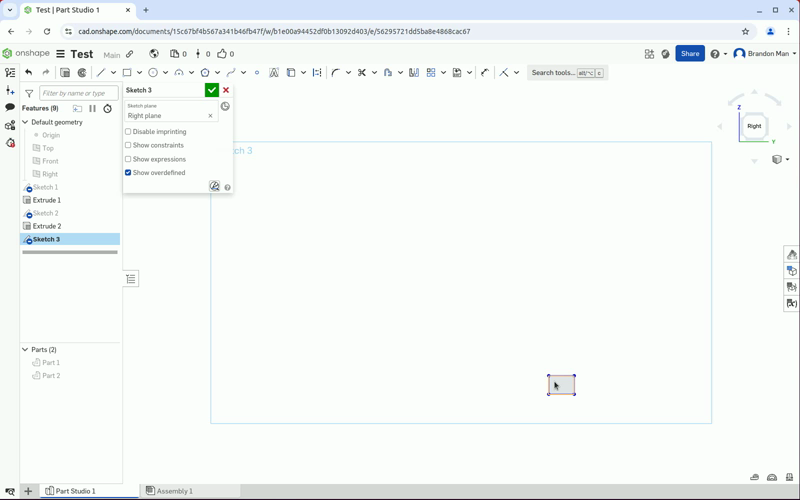
scroll(6)
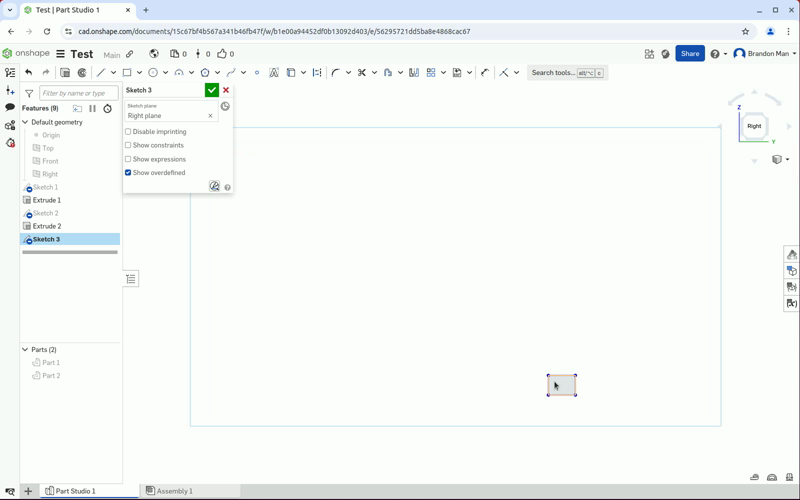
scroll(6)
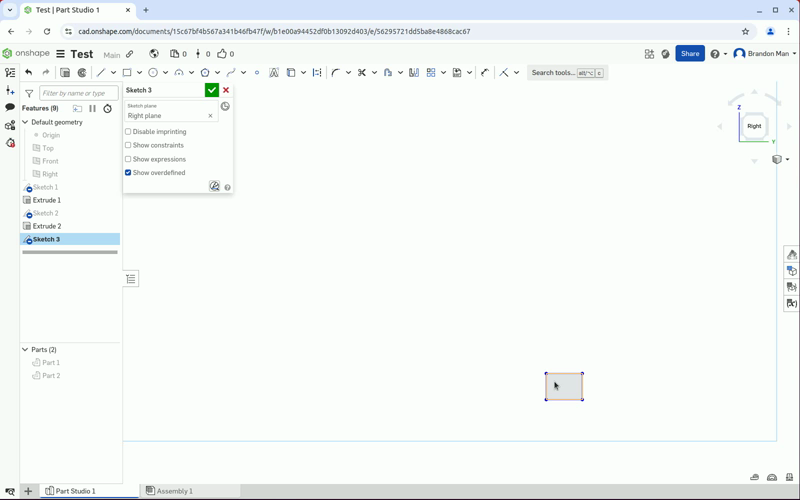
scroll(6)
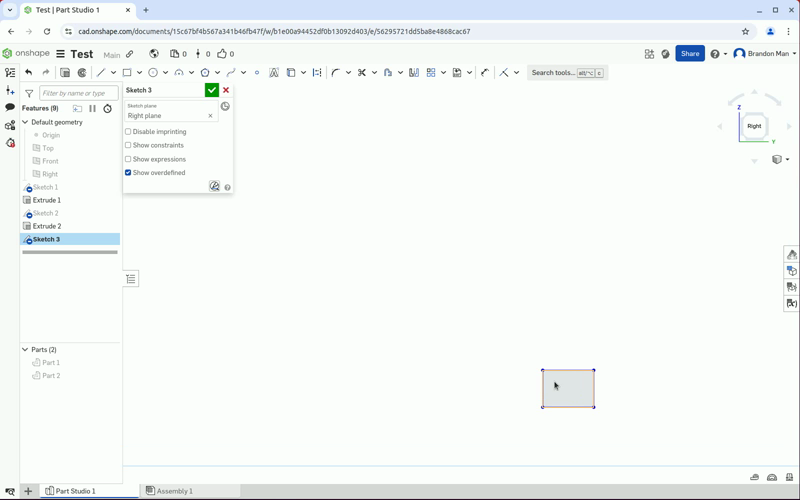
scroll(6)
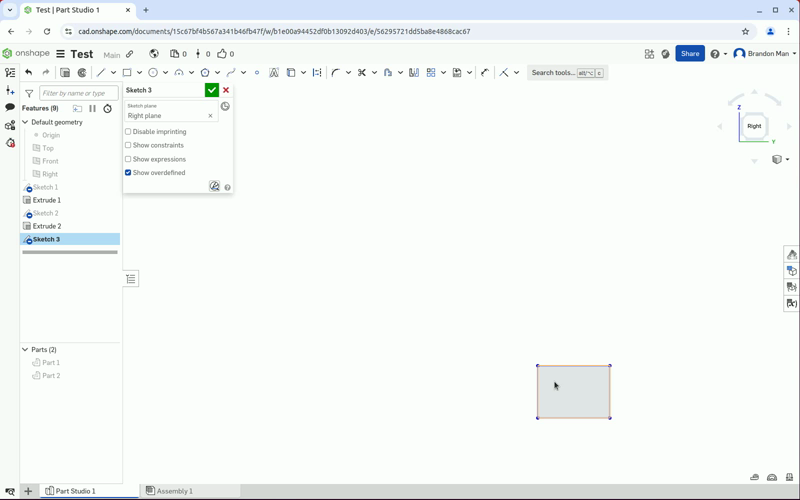
scroll(6)
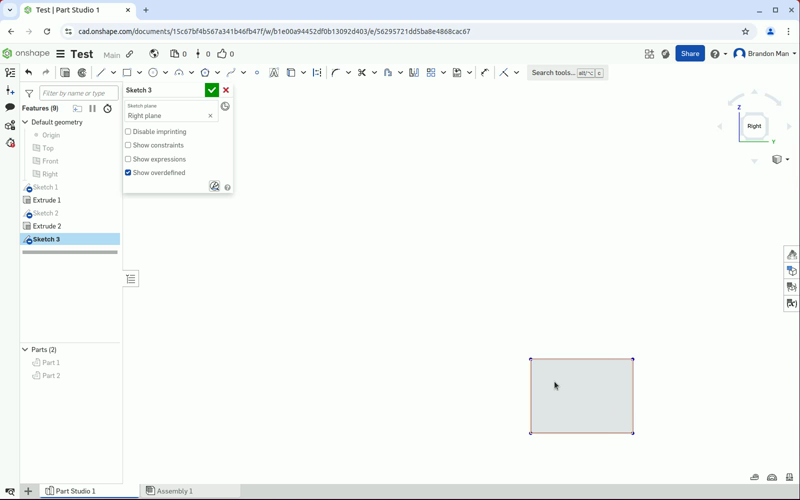
scroll(6)
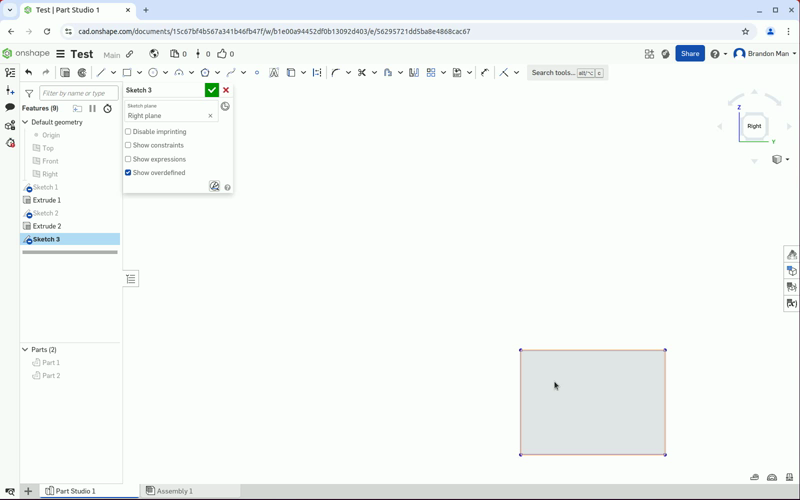
scroll(6)
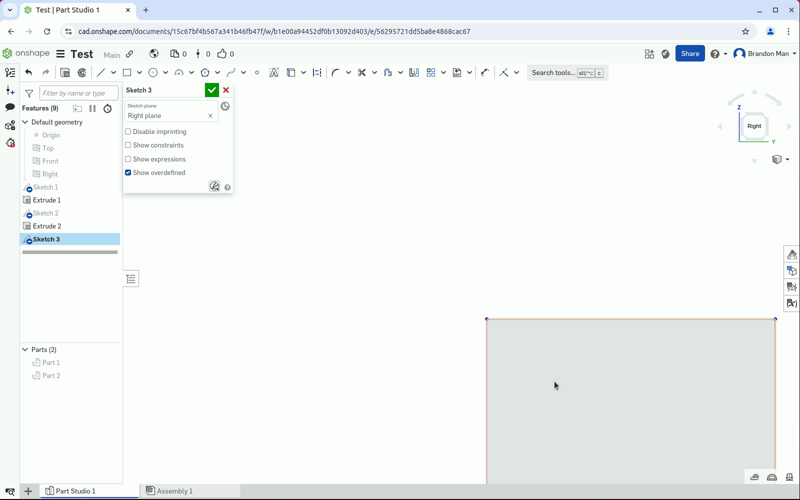
click(554, 381)
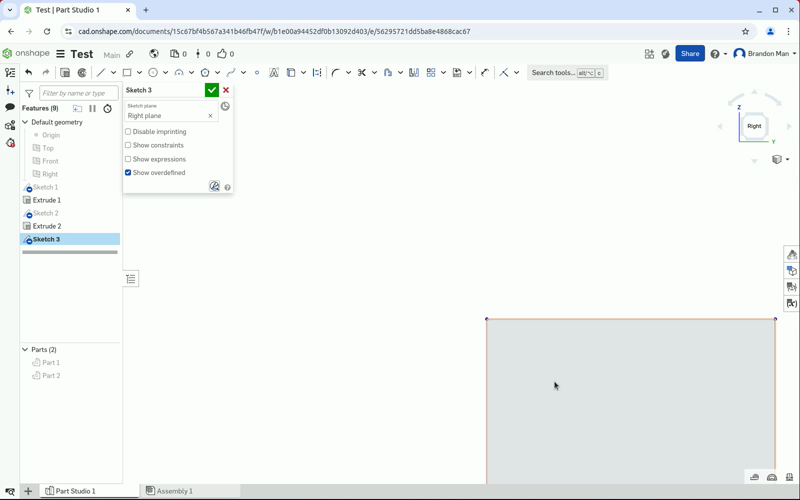
scroll(-6)
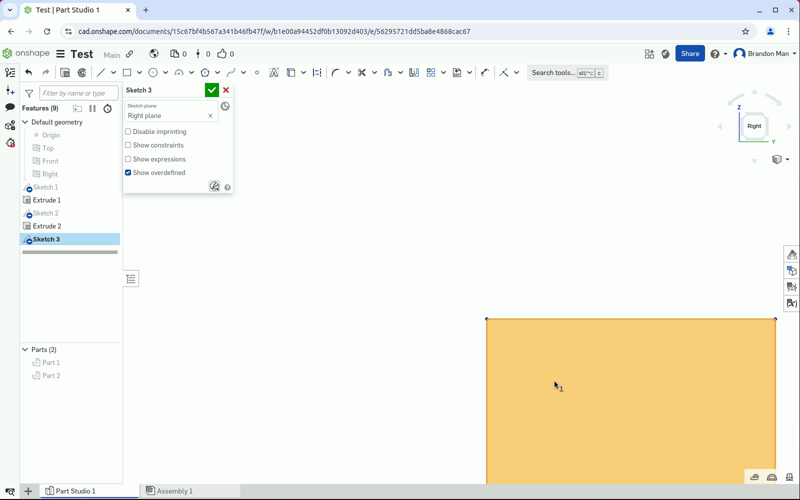
scroll(-6)
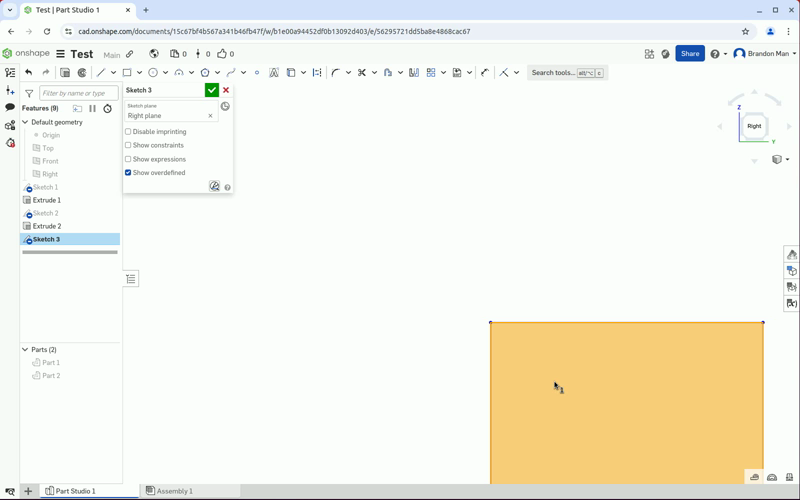
scroll(-6)
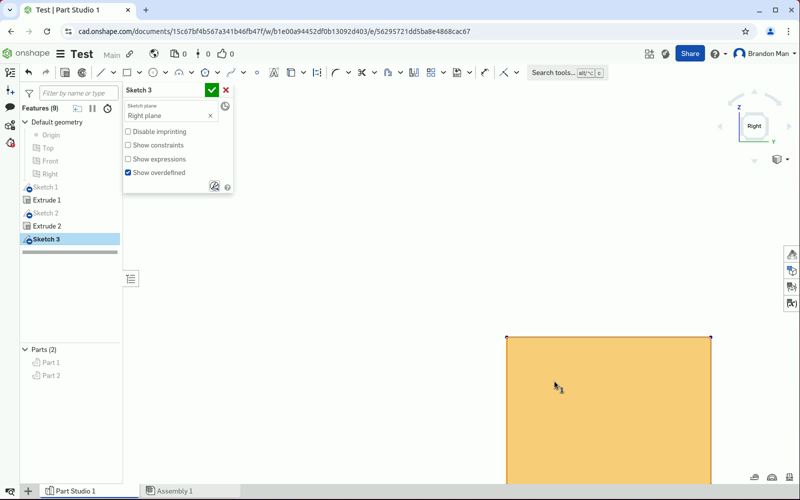
scroll(-6)
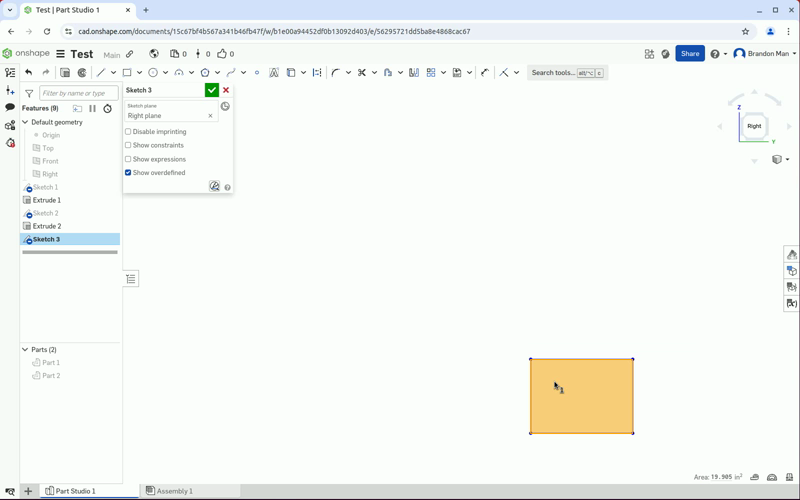
scroll(-6)
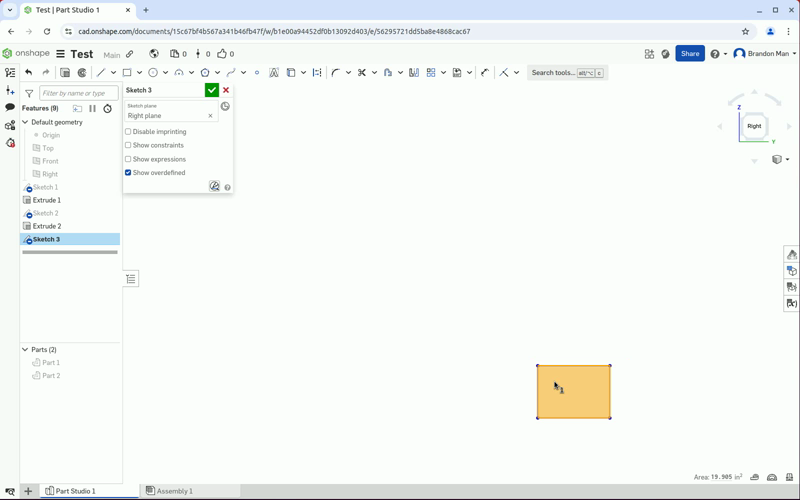
scroll(-6)
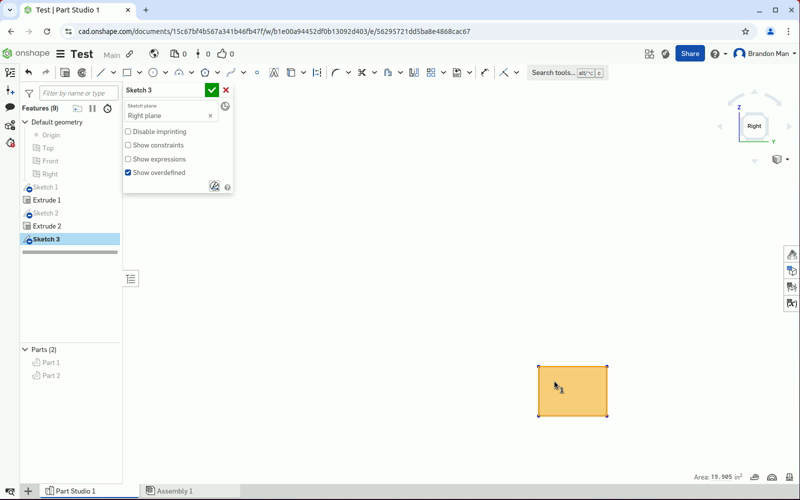
scroll(-6)
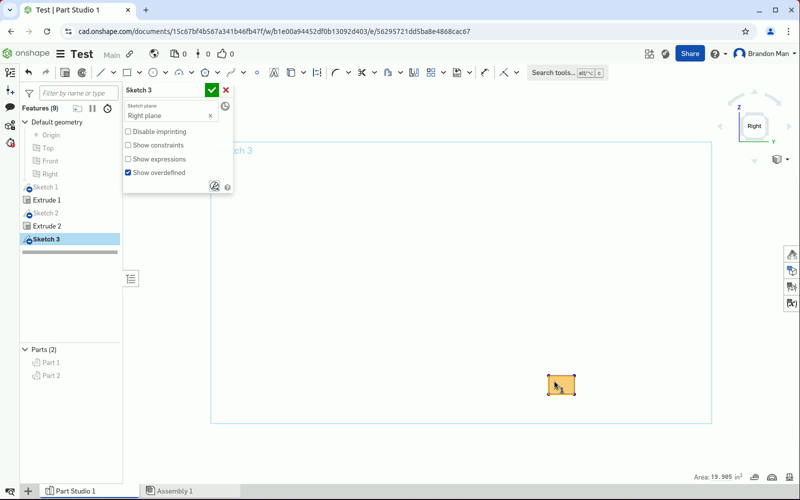
mouse_move(73, 352)
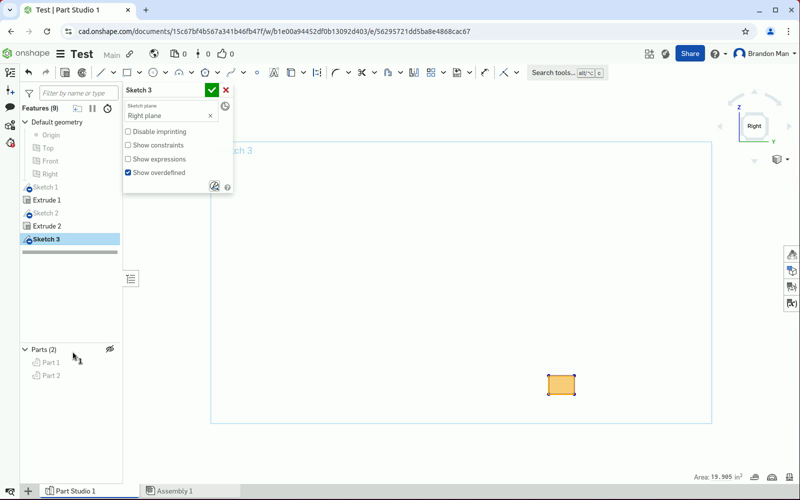
key(shift+y)
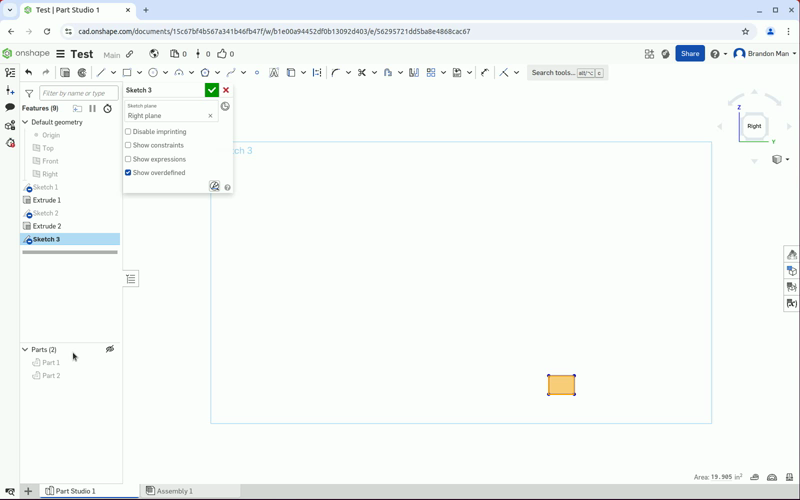
key(shift+e)
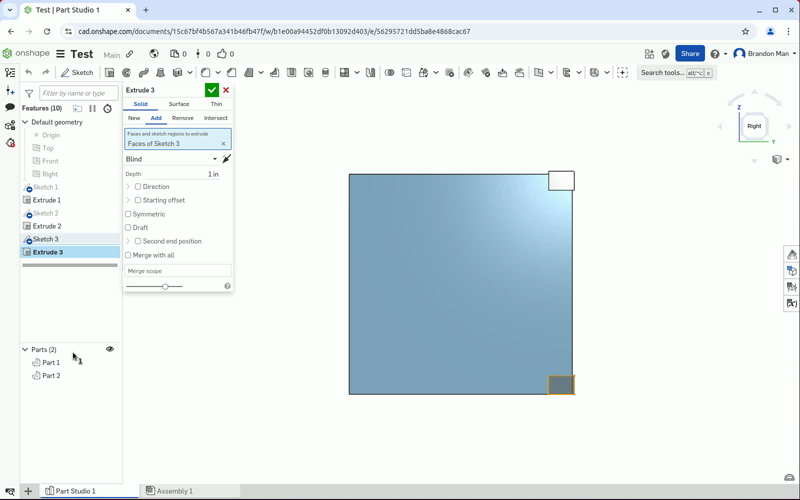
mouse_move(143, 106)
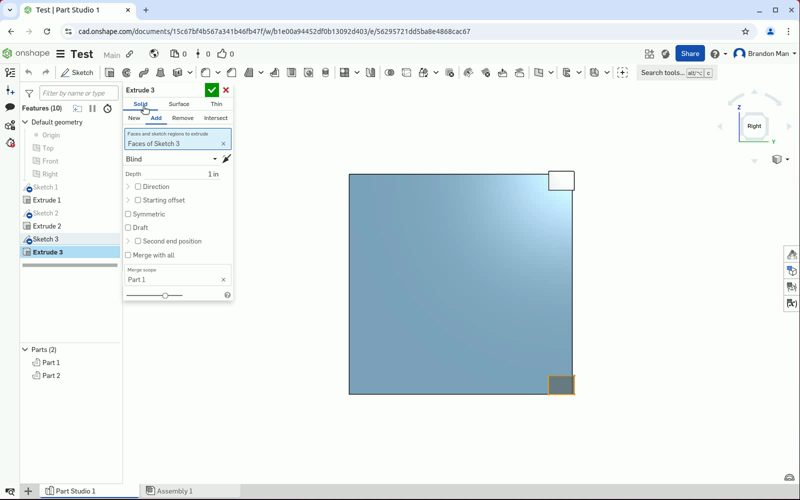
click(143, 106)
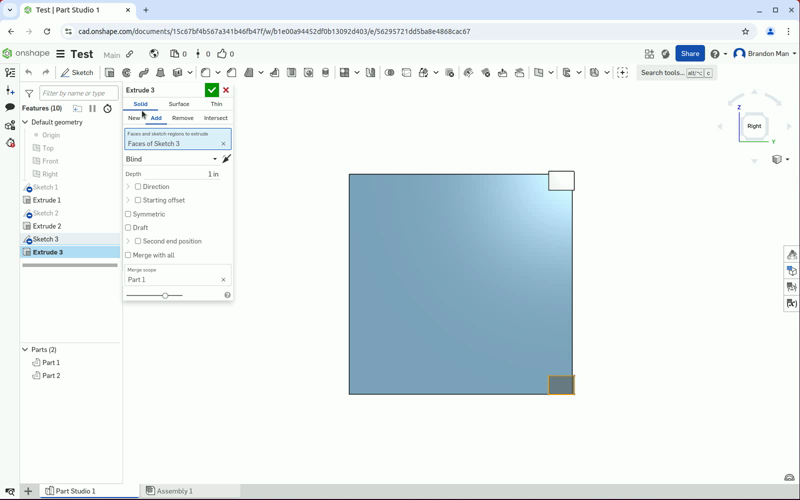
mouse_move(137, 120)
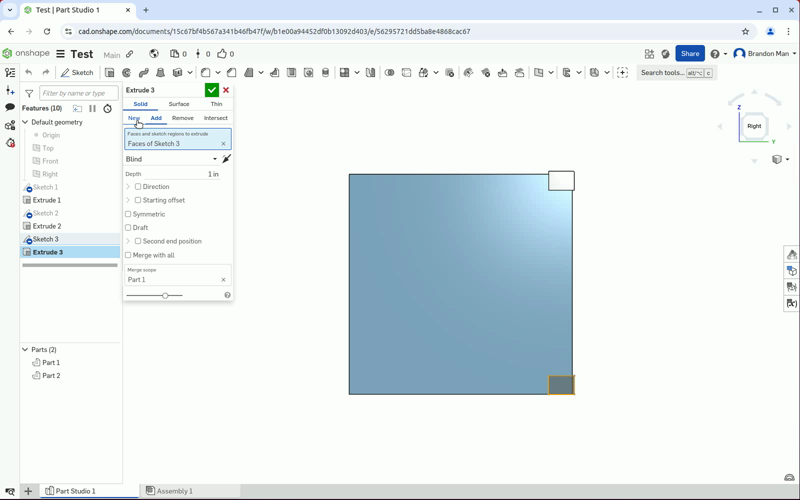
click(137, 120)
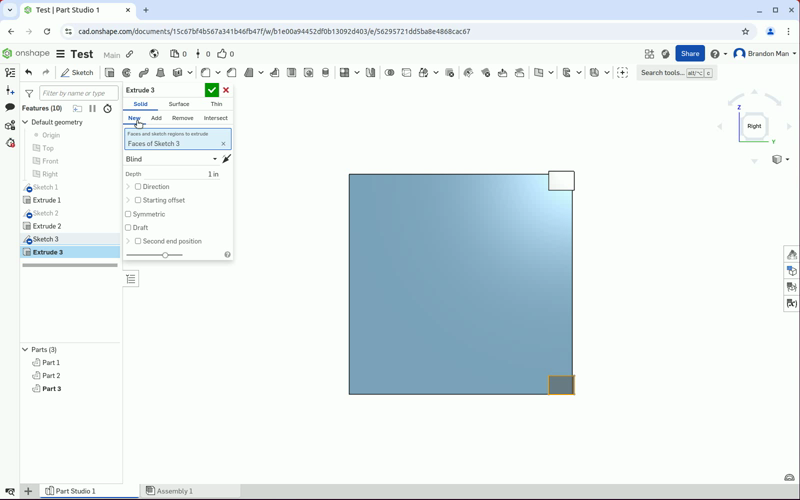
key(tab, 4)
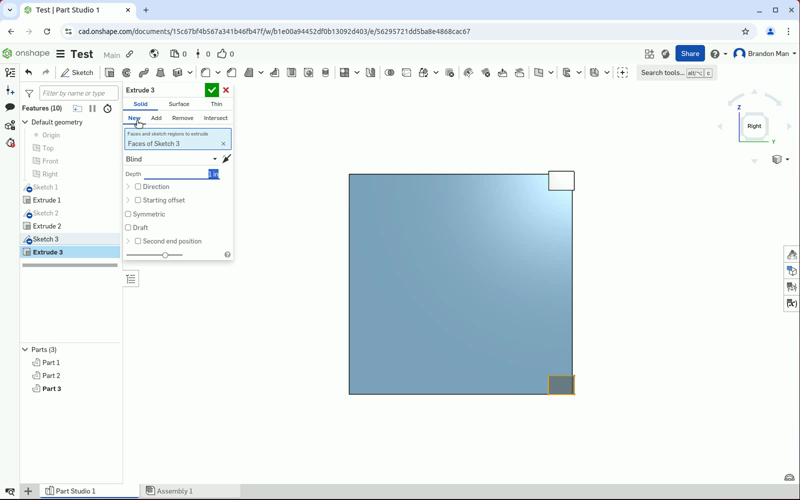
text(12.276)
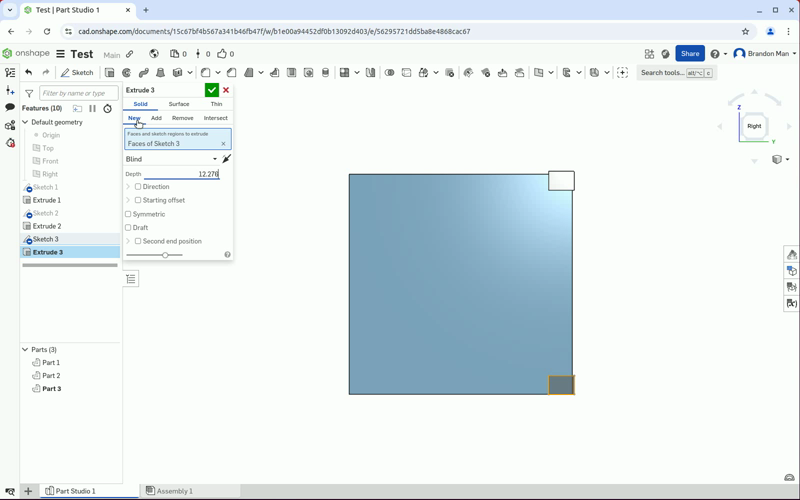
key(enter)
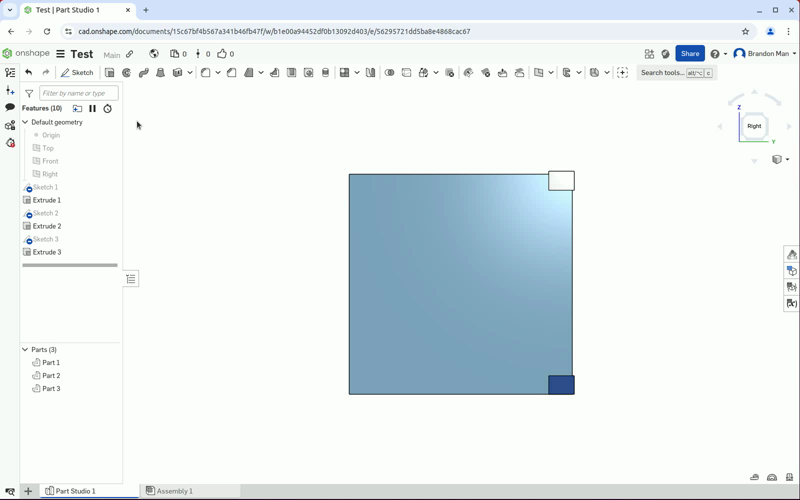
key(shift+h)
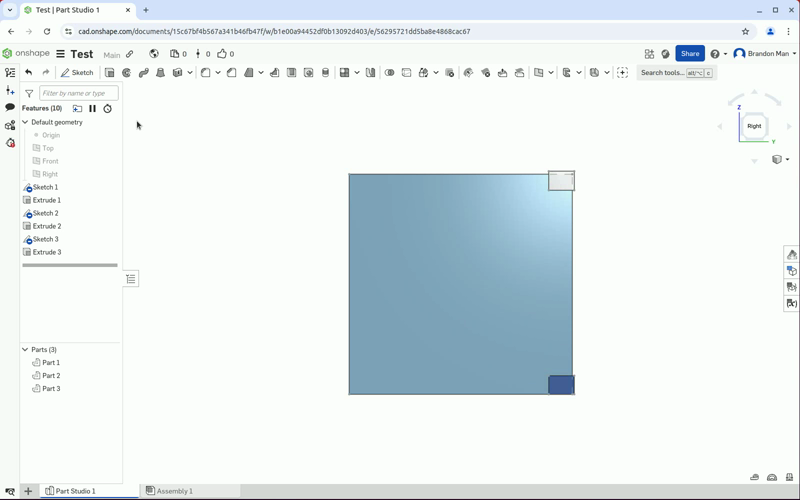
key(shift+h)
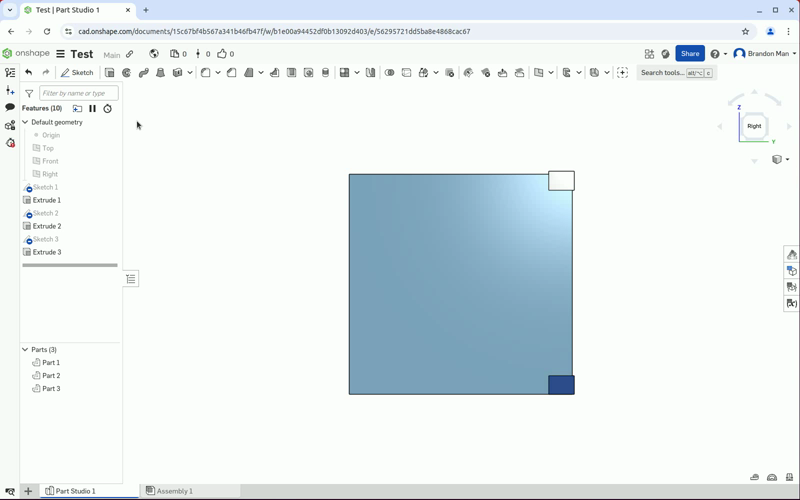
mouse_move(73, 189)
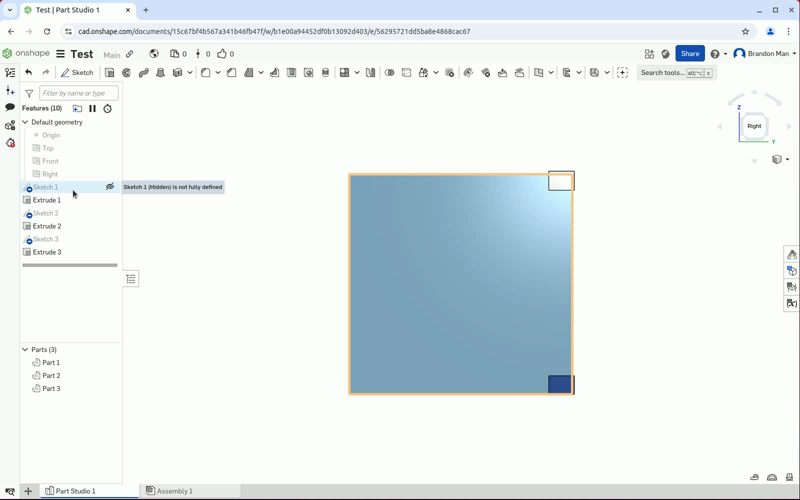
click(73, 189)
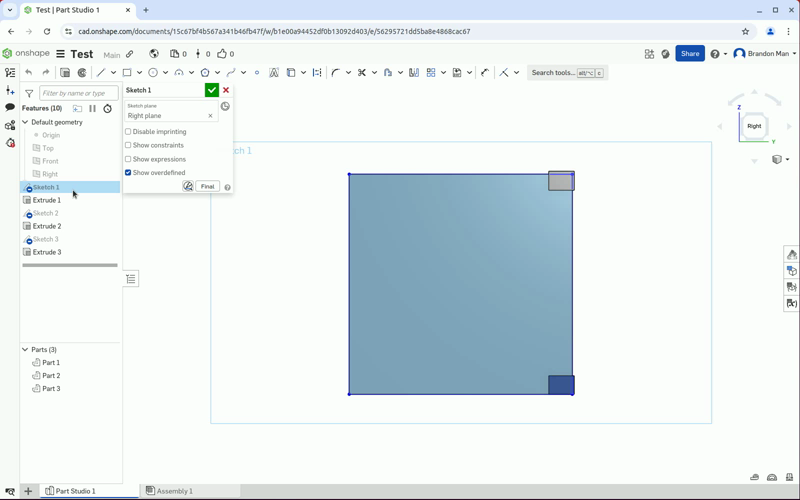
mouse_move(229, 92)
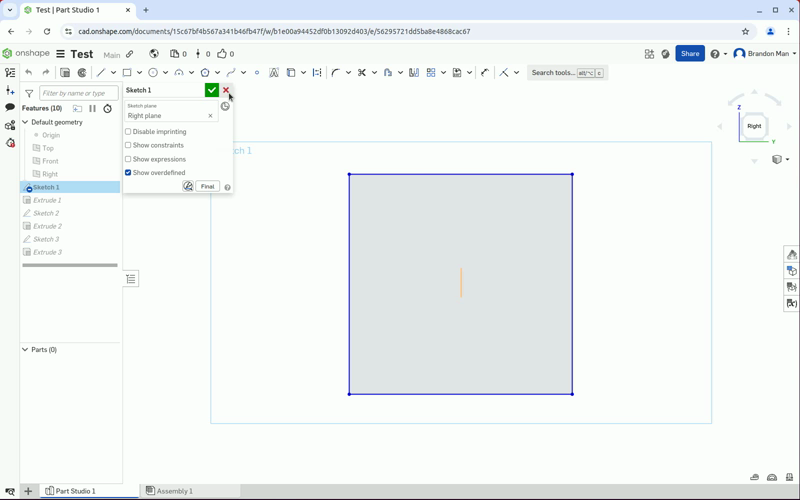
click(229, 92)
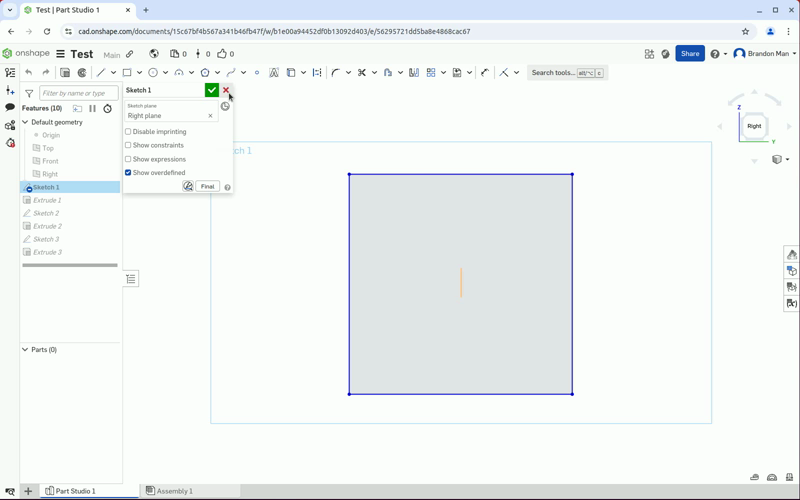
key(shift+s)
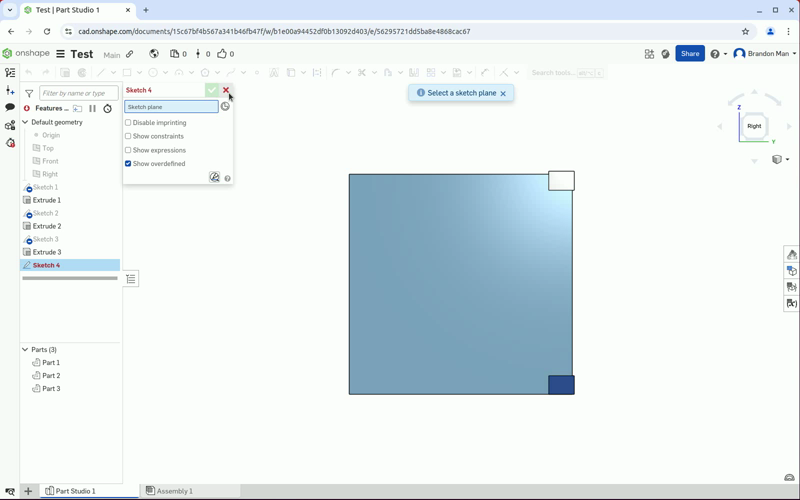
mouse_move(73, 176)
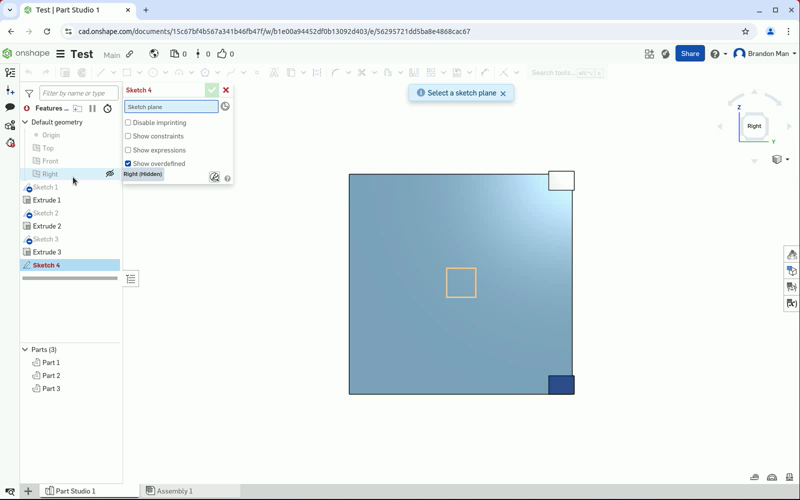
click(73, 176)
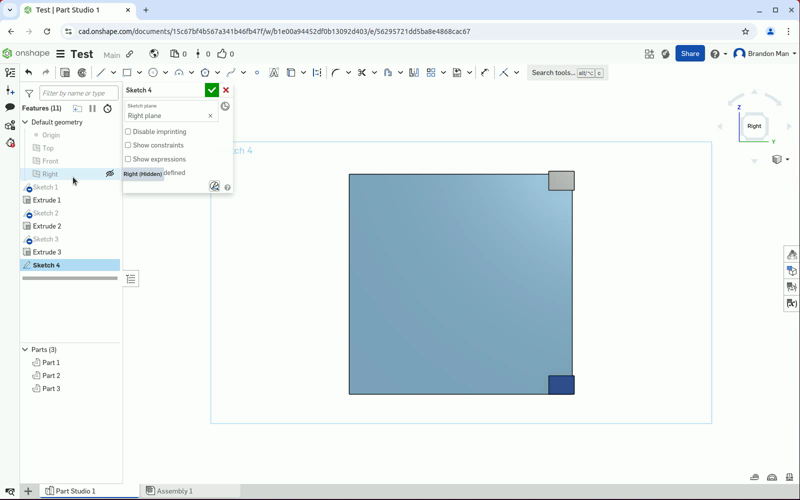
mouse_move(73, 352)
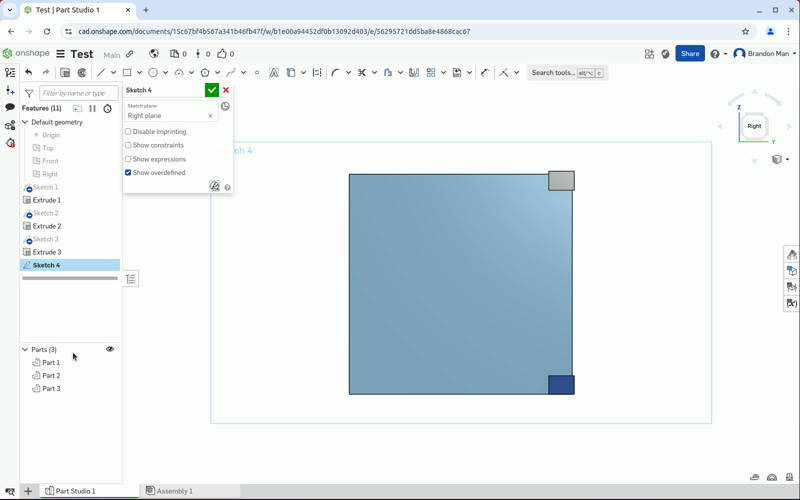
key(y)
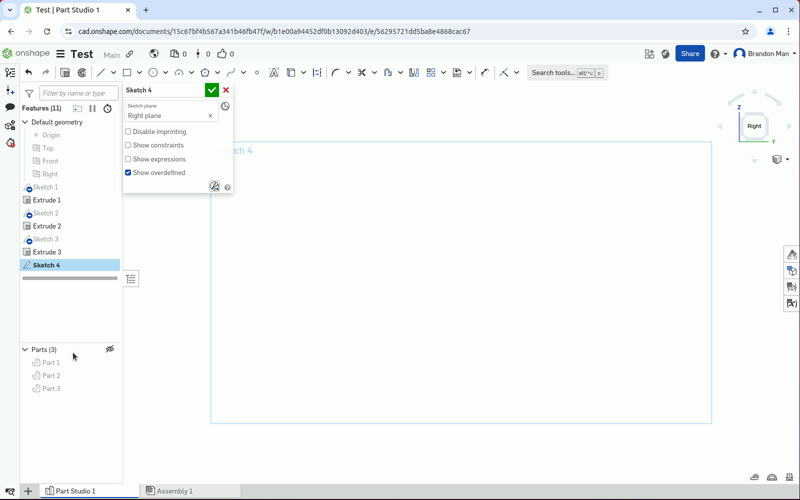
key(l)
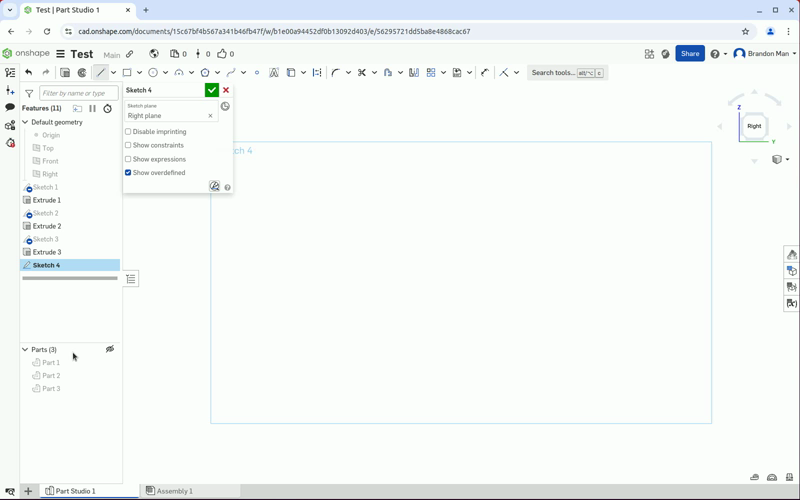
key_down(shift)
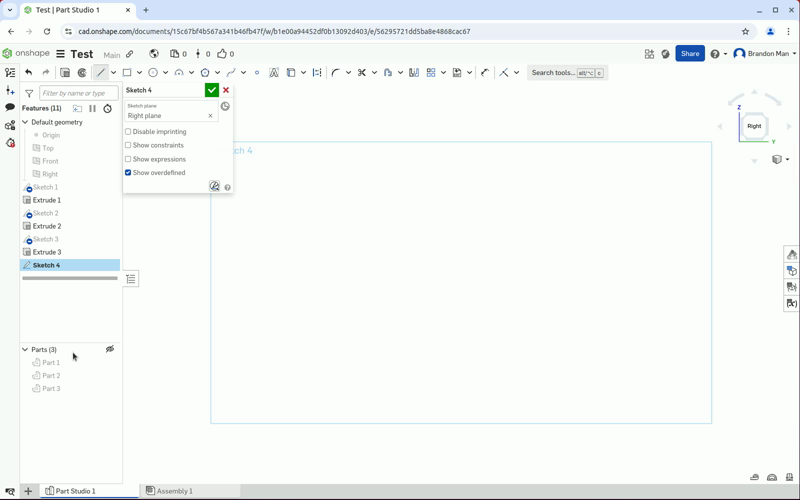
mouse_move(349, 190)
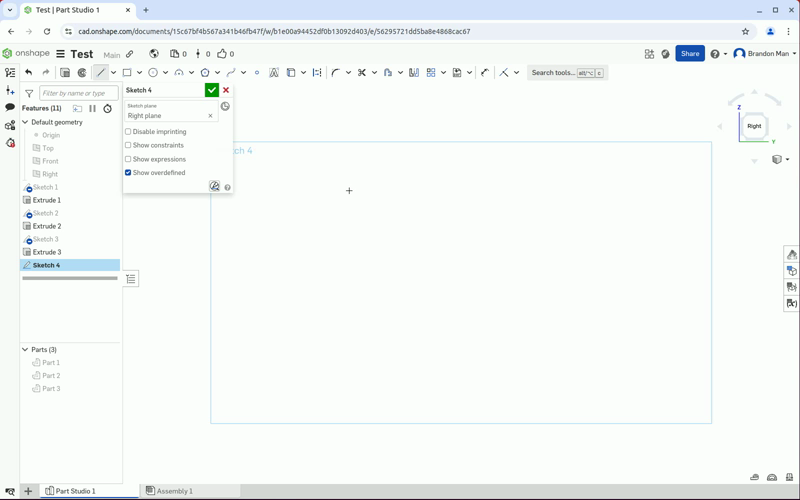
click(349, 190)
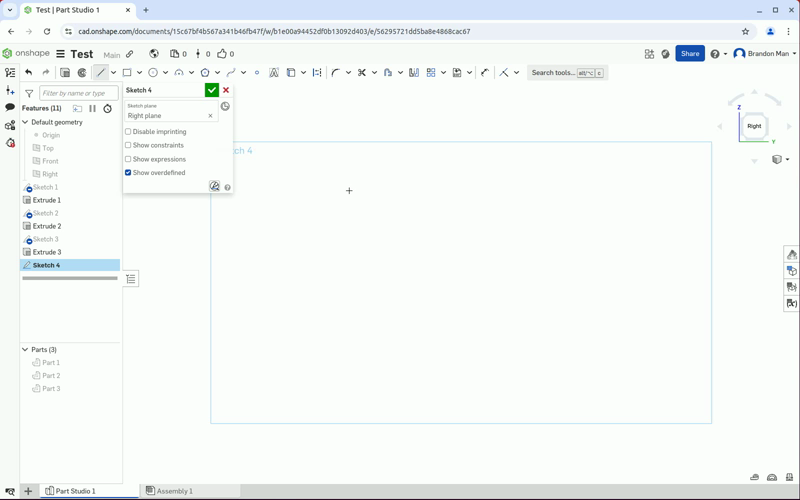
key_up(shift)
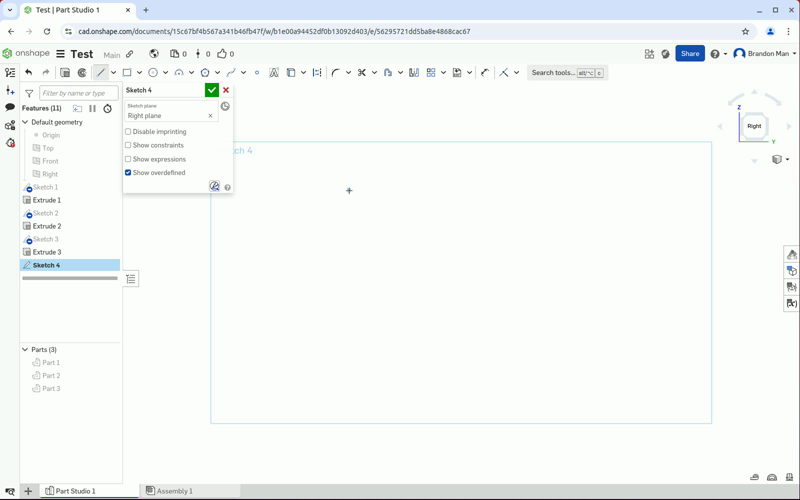
key_down(shift)
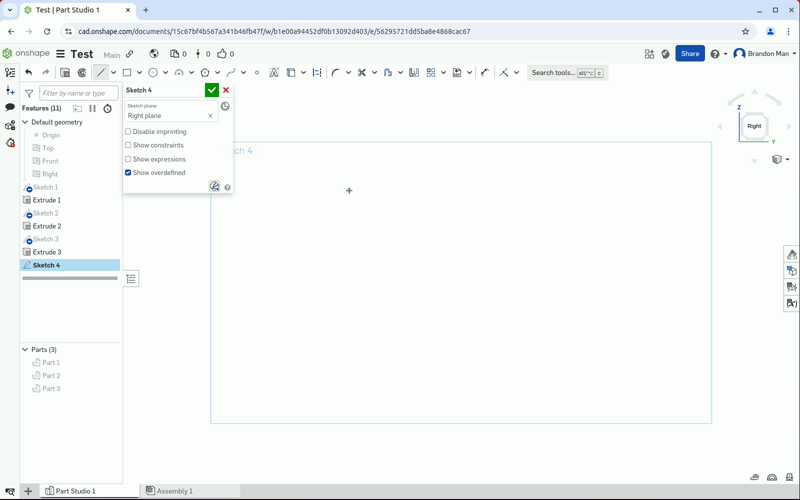
mouse_move(379, 190)
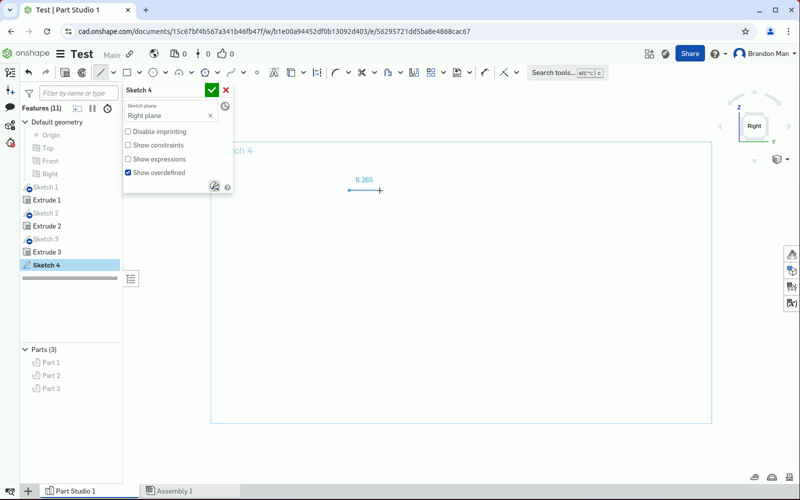
mouse_move(371, 190)
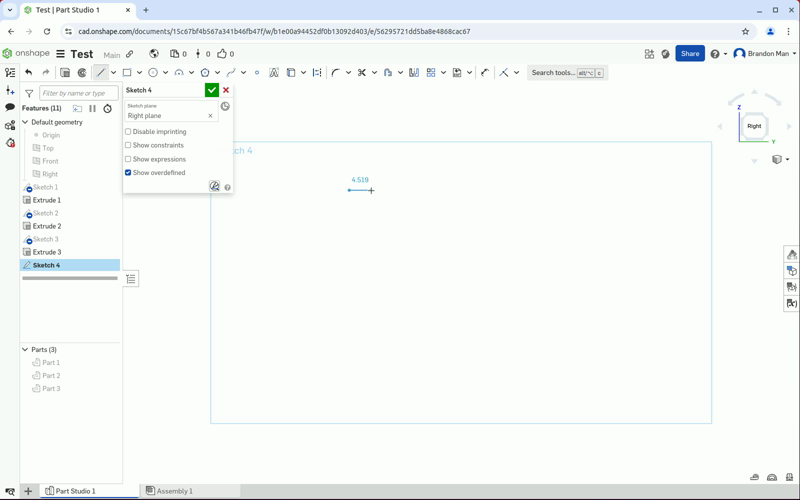
click(371, 190)
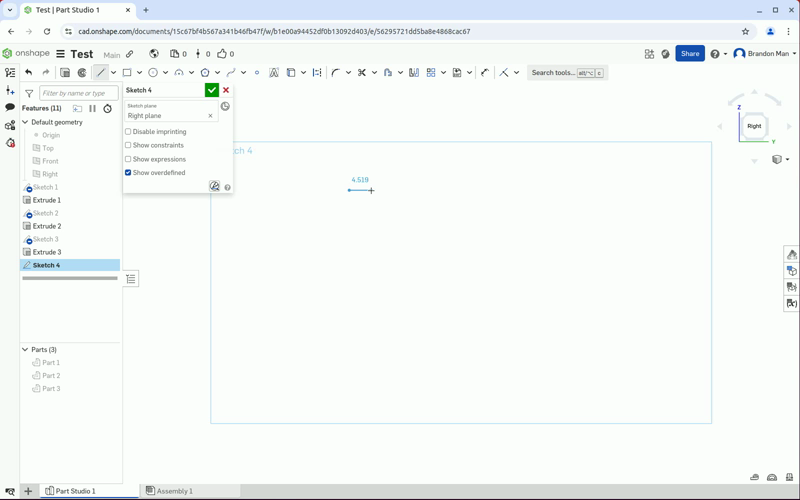
key_up(shift)
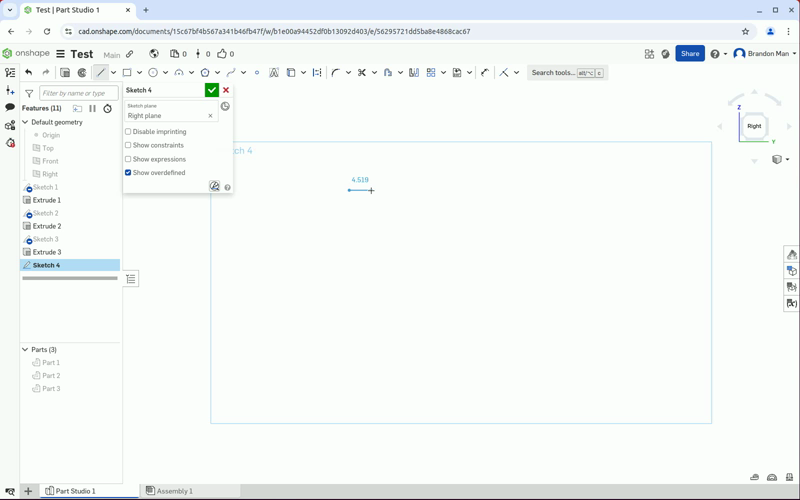
key_down(shift)
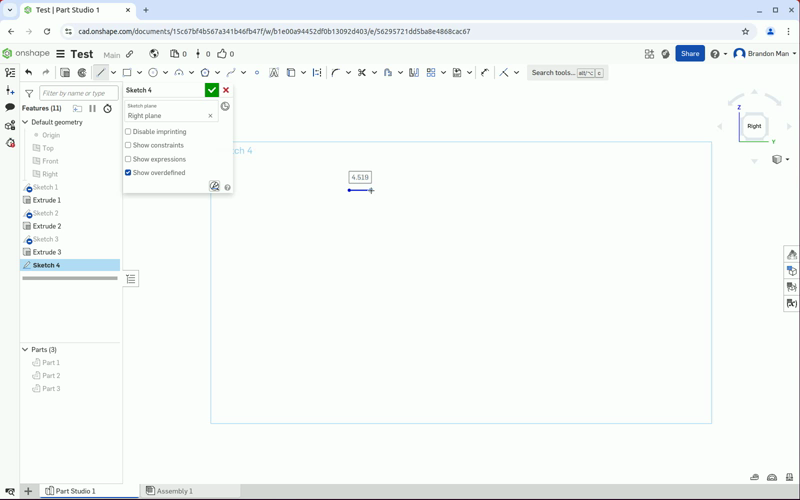
mouse_move(401, 190)
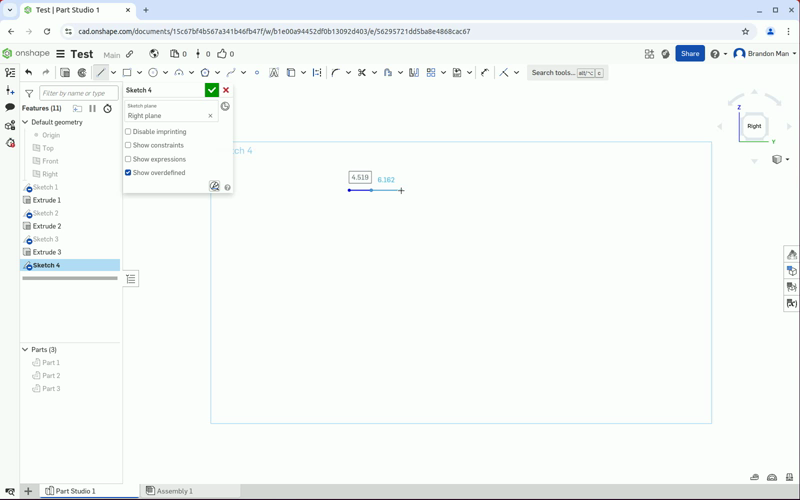
mouse_move(371, 171)
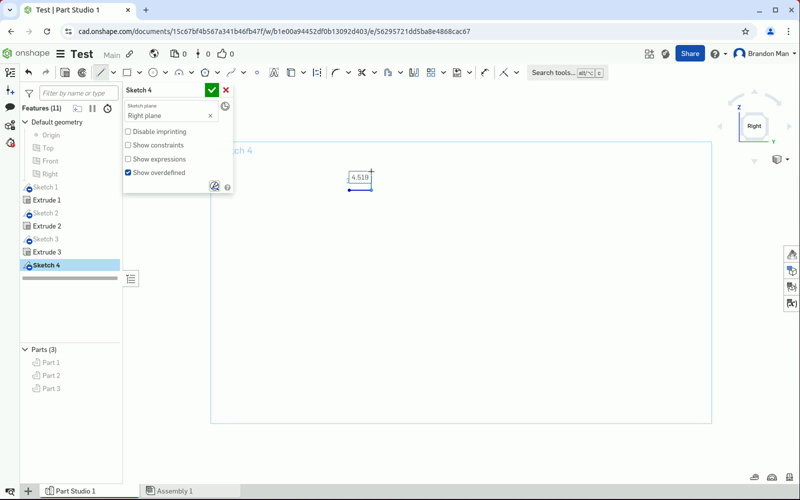
click(371, 171)
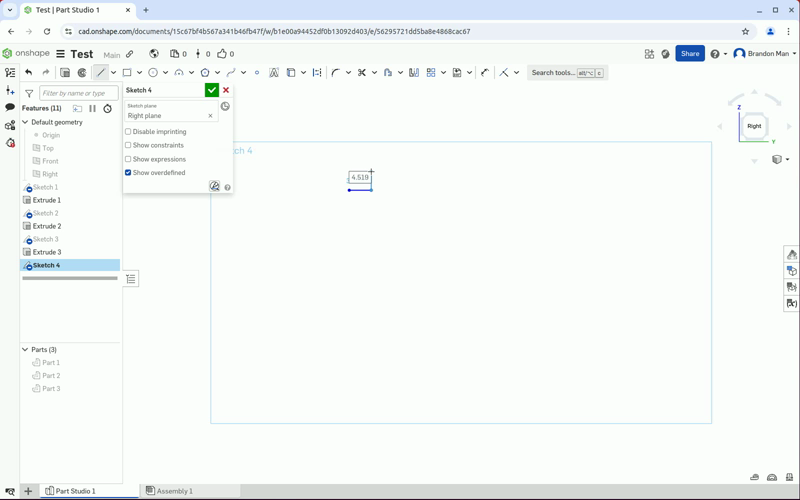
key_up(shift)
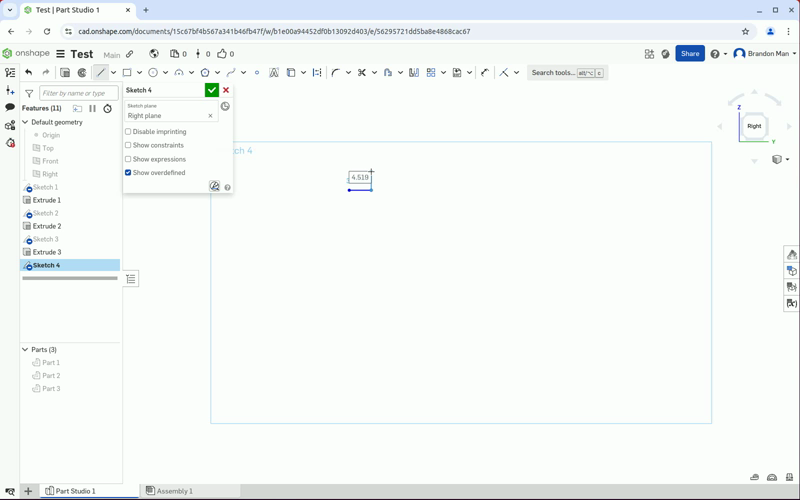
key_down(shift)
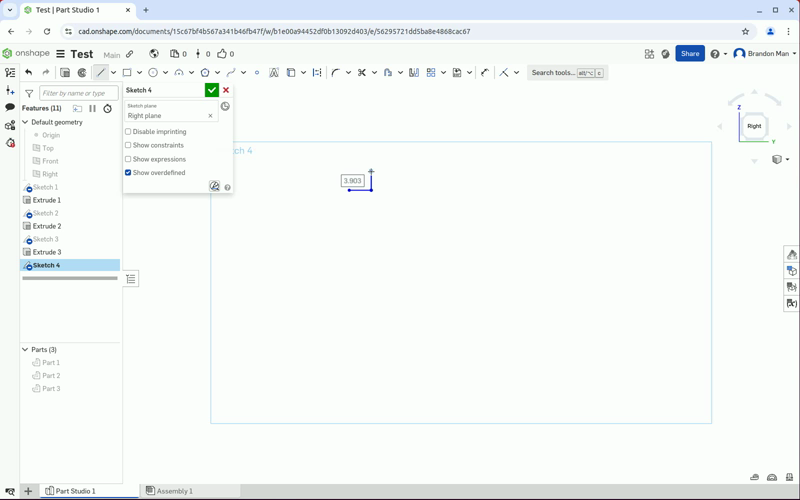
mouse_move(401, 171)
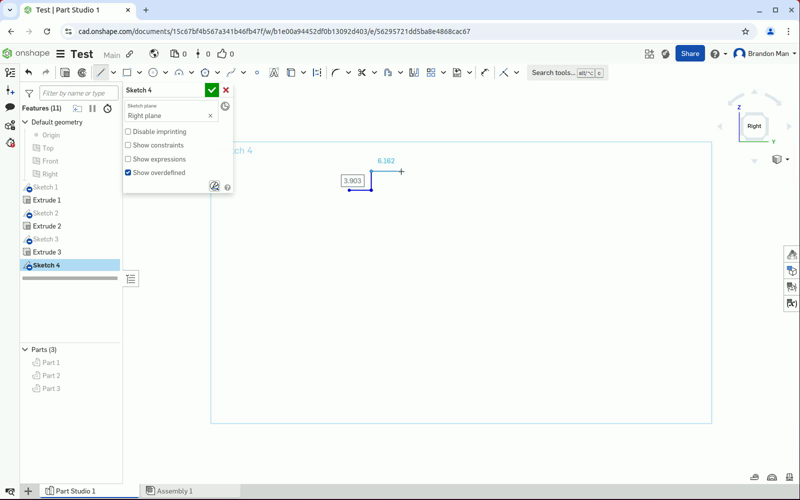
mouse_move(349, 171)
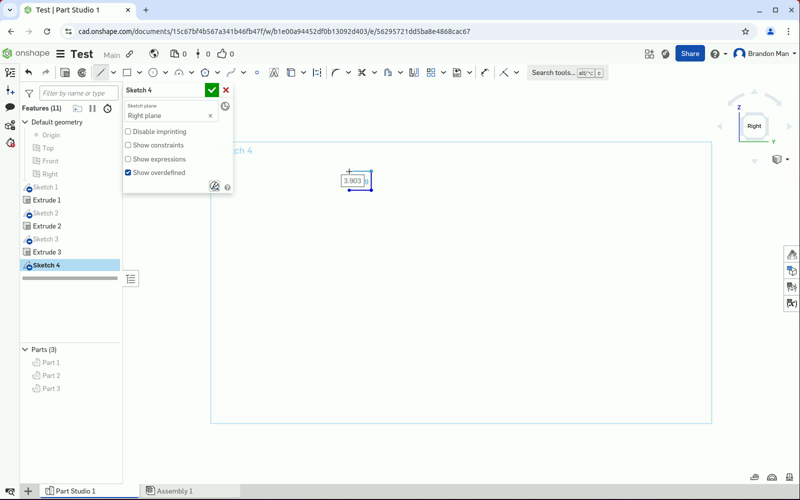
click(349, 171)
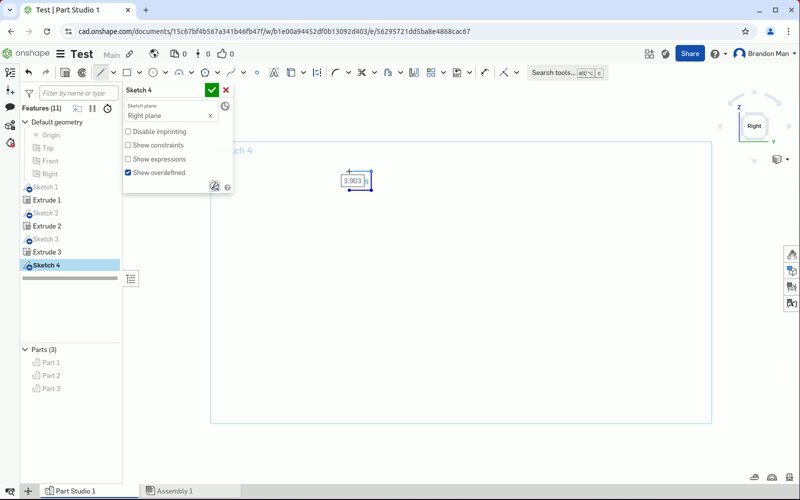
key_up(shift)
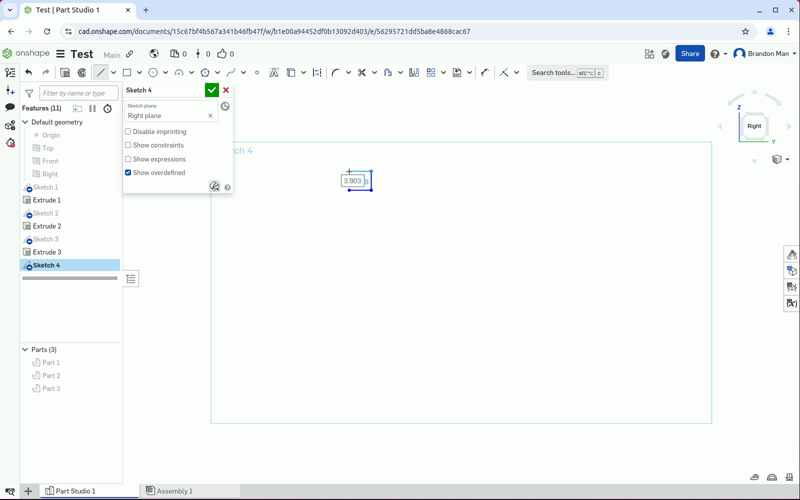
mouse_move(379, 171)
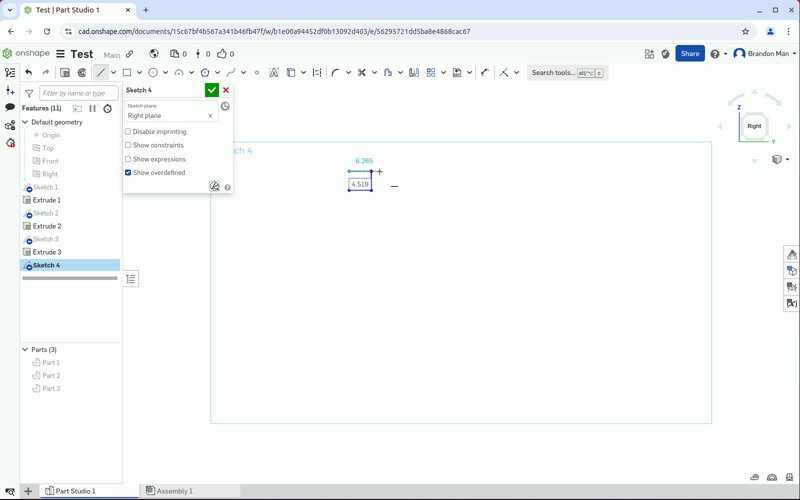
key_down(shift)
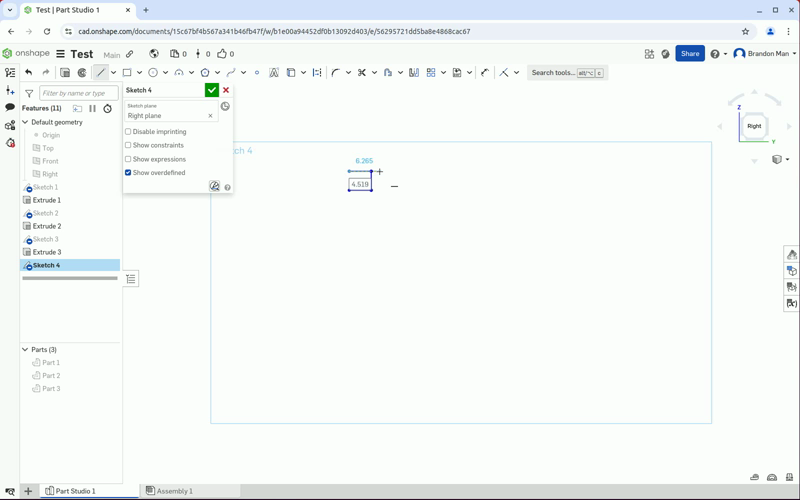
mouse_move(349, 190)
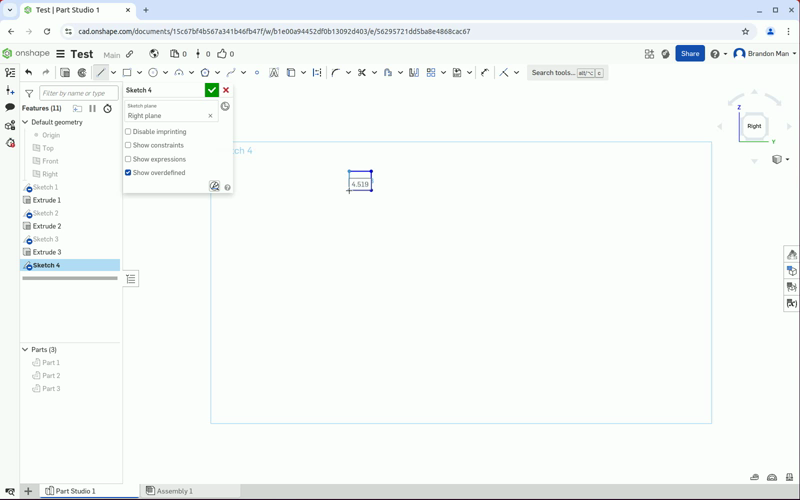
key_up(shift)
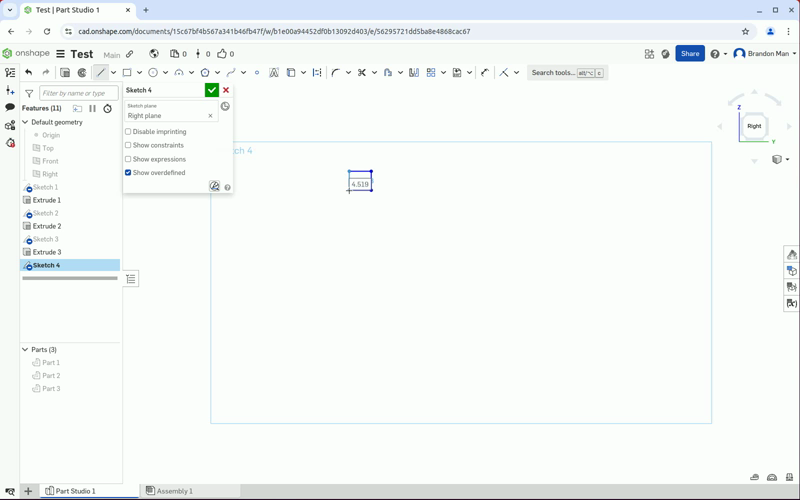
click(349, 190)
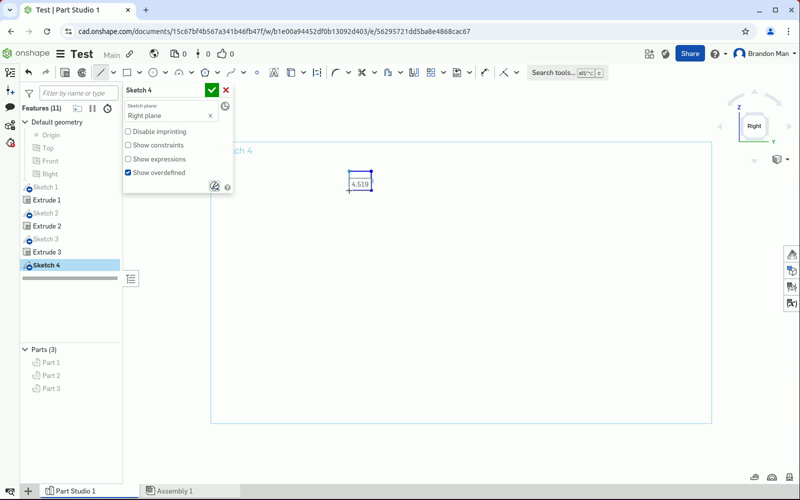
key(esc)
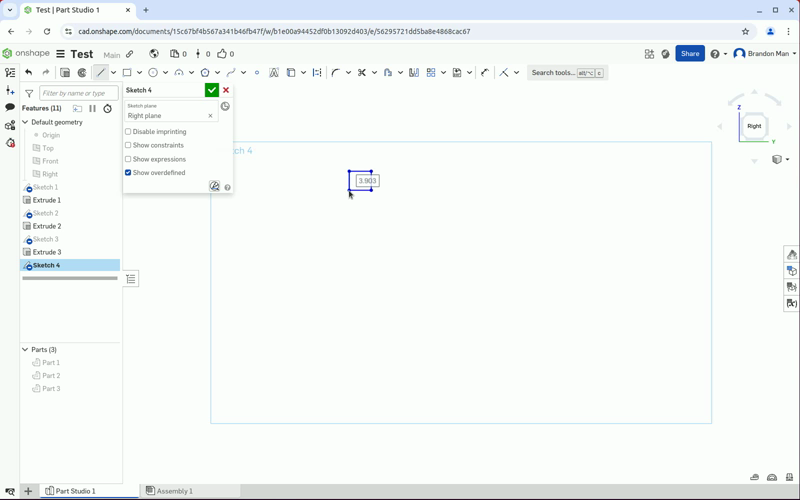
mouse_move(363, 180)
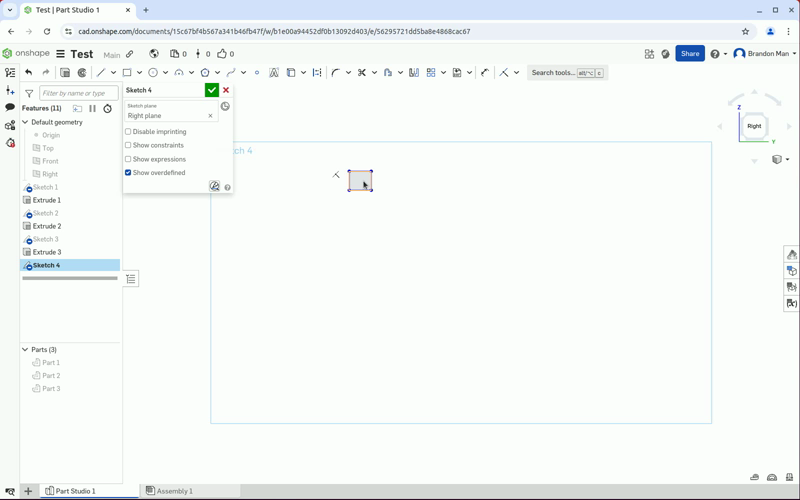
scroll(6)
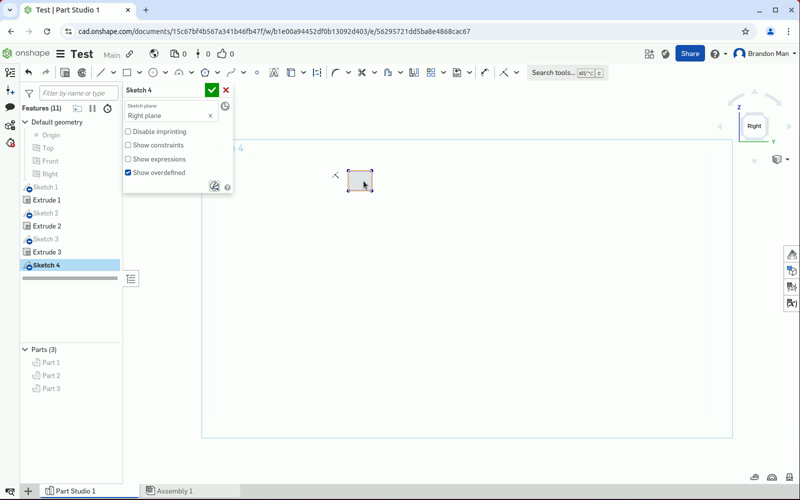
scroll(6)
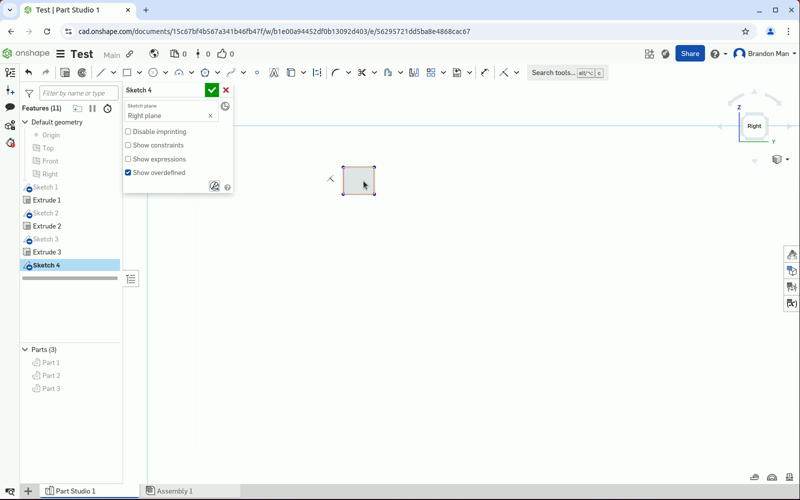
scroll(6)
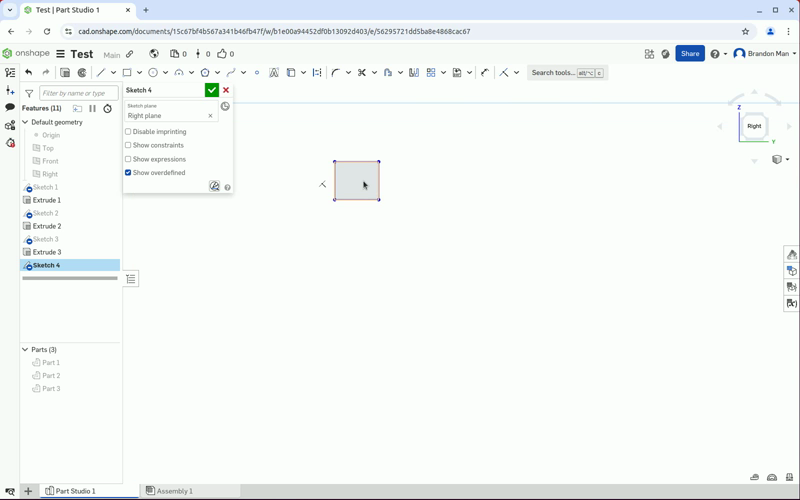
scroll(6)
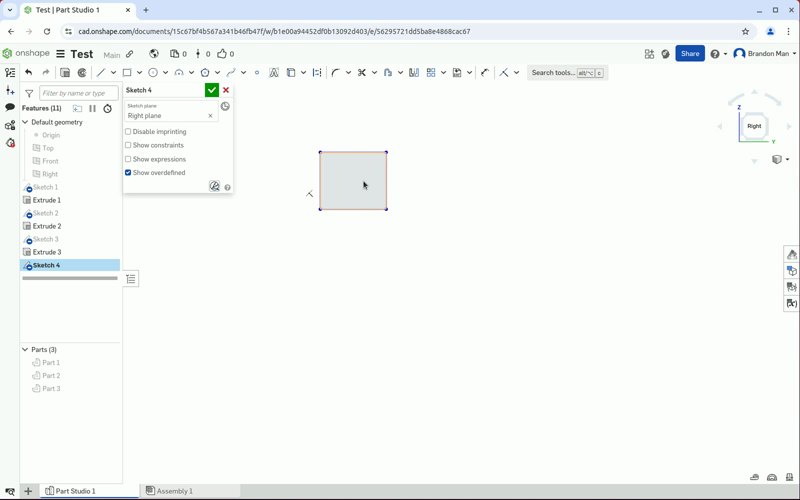
scroll(6)
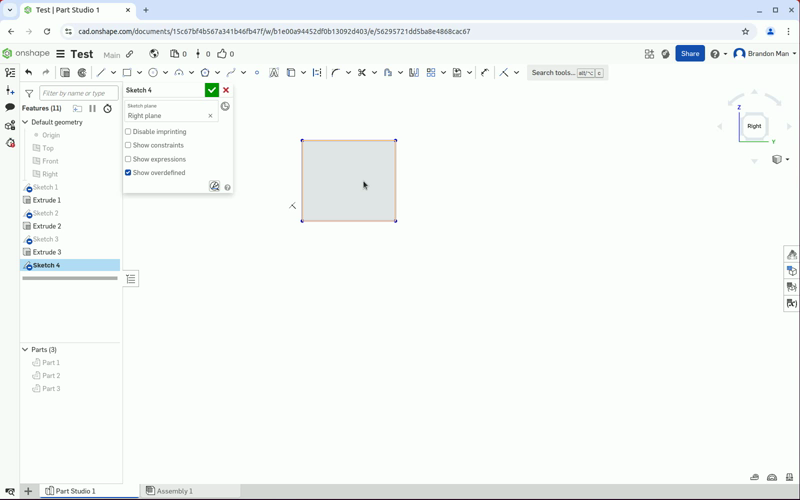
scroll(6)
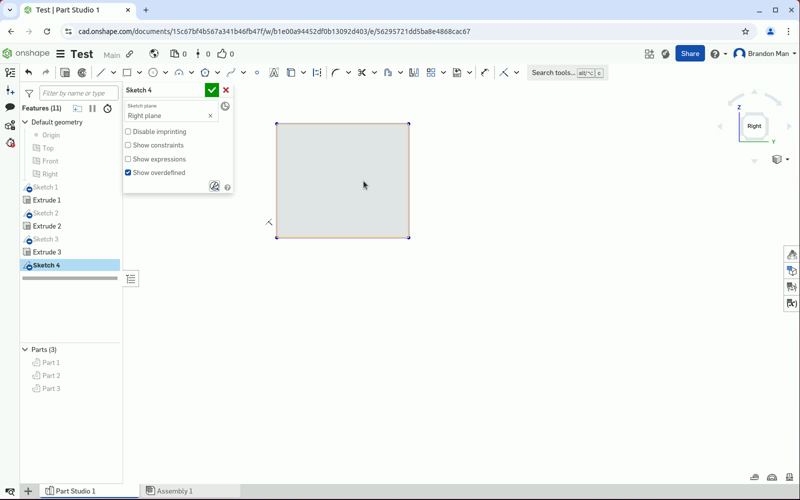
scroll(6)
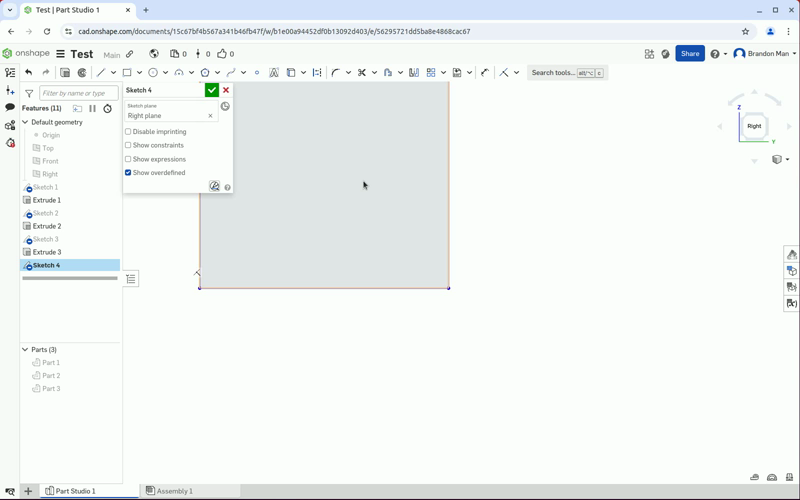
click(363, 180)
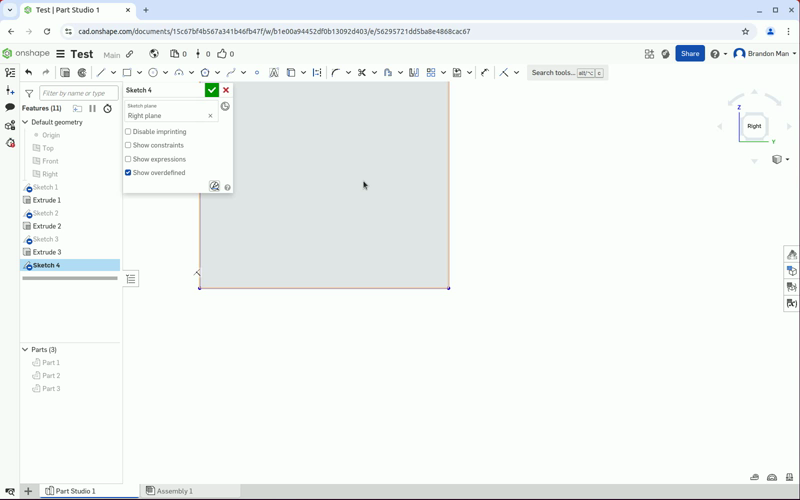
scroll(-6)
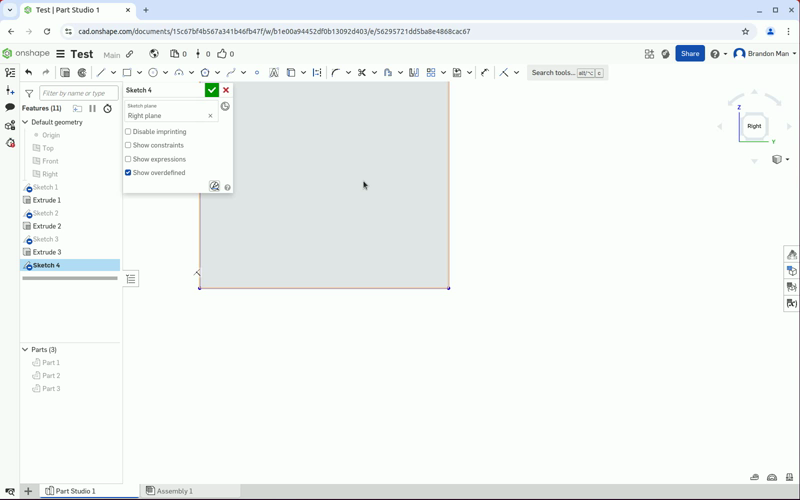
scroll(-6)
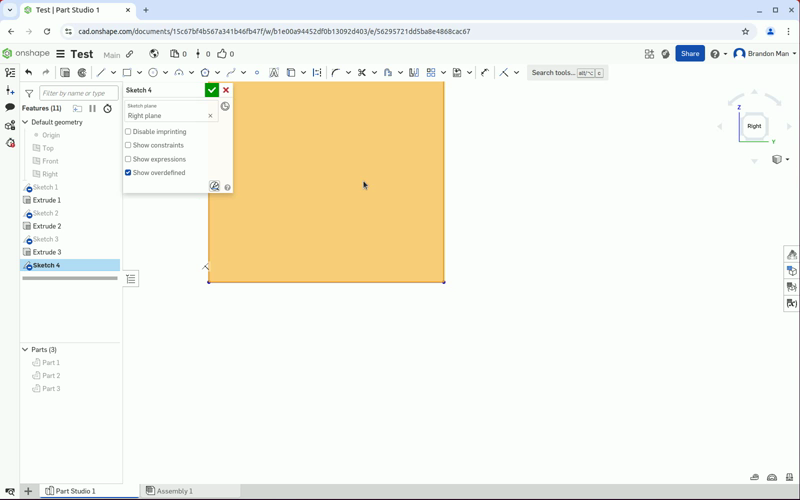
scroll(-6)
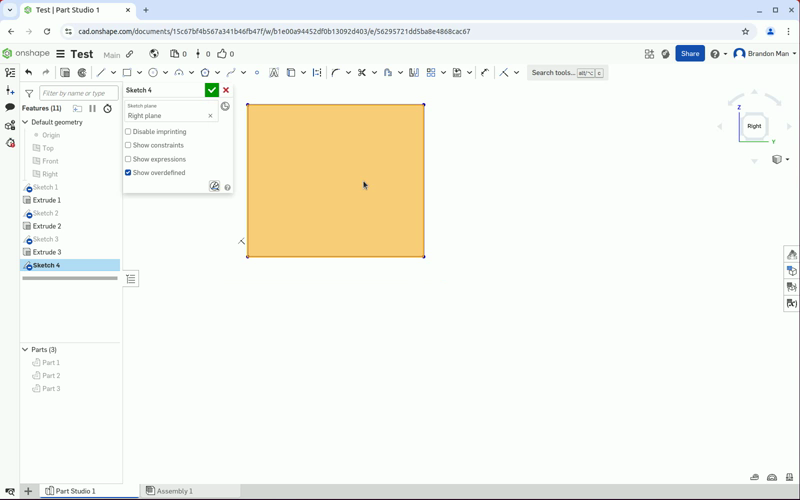
scroll(-6)
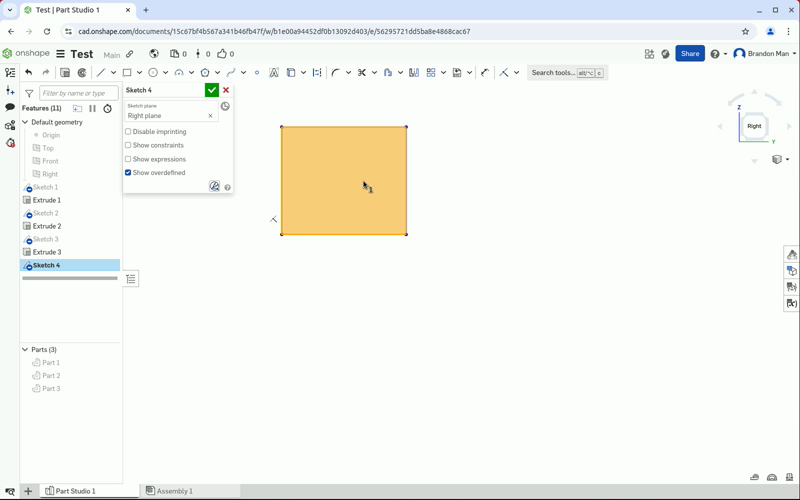
scroll(-6)
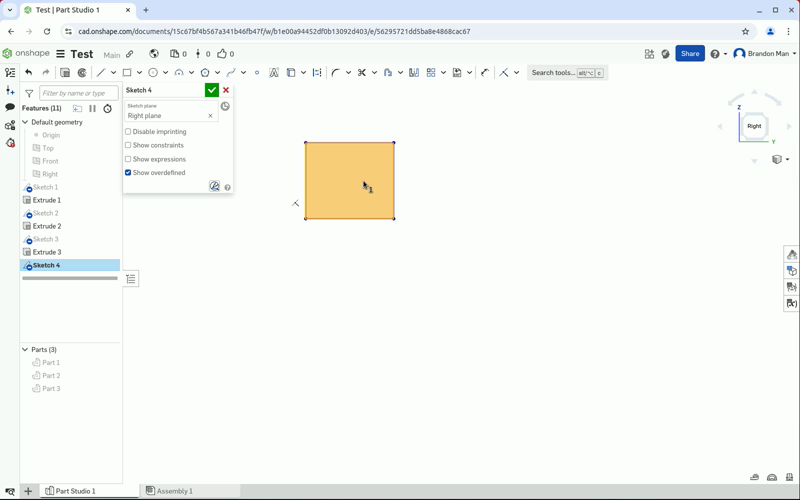
scroll(-6)
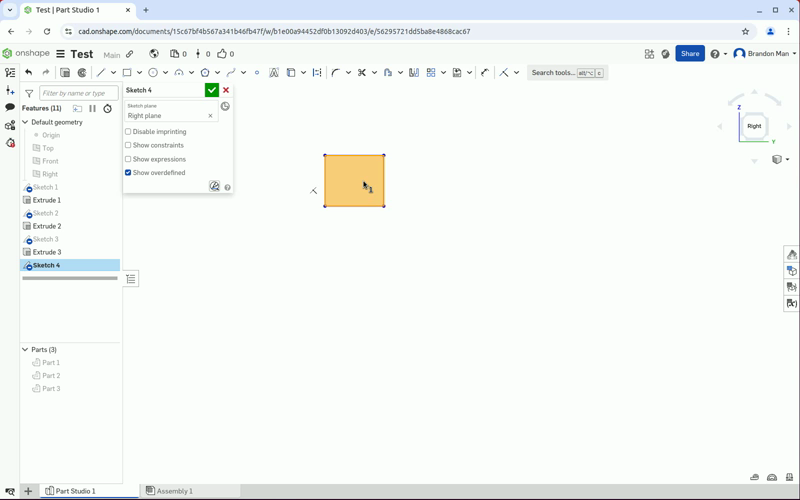
scroll(-6)
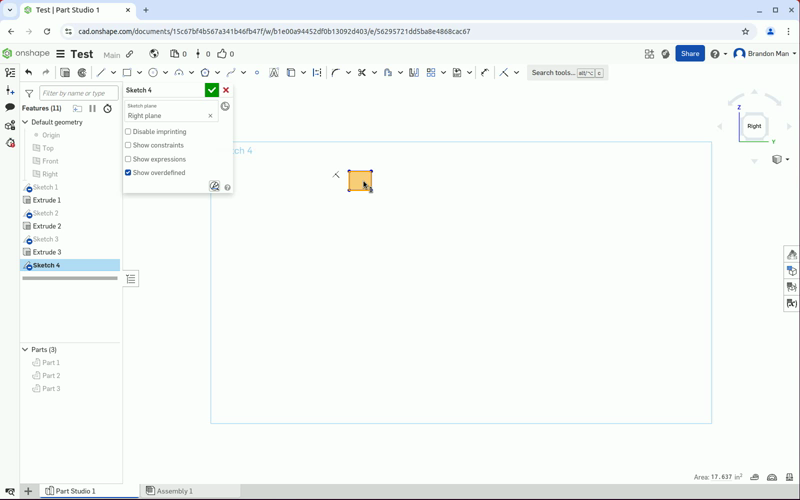
mouse_move(73, 352)
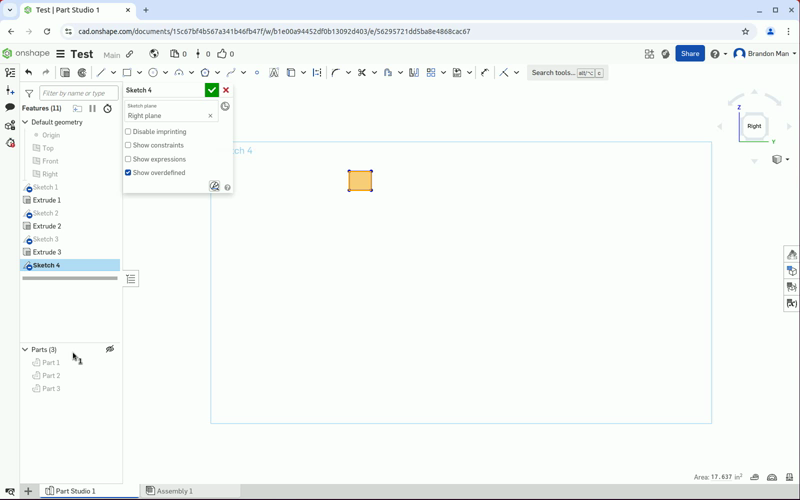
key(shift+y)
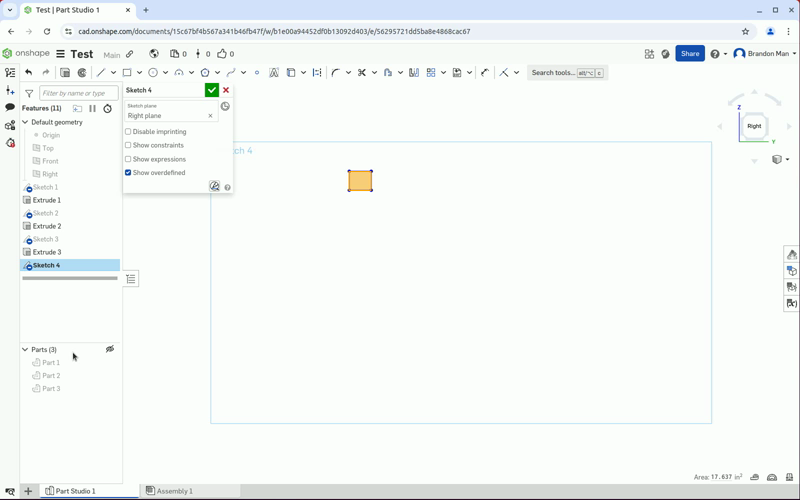
key(shift+e)
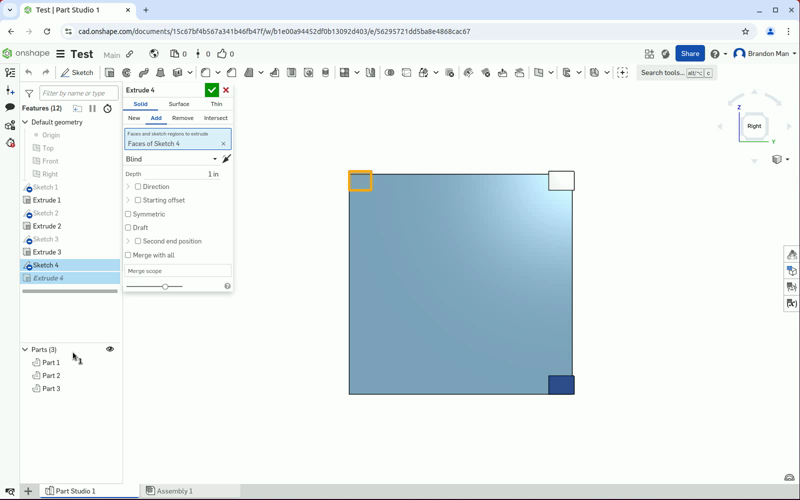
mouse_move(143, 106)
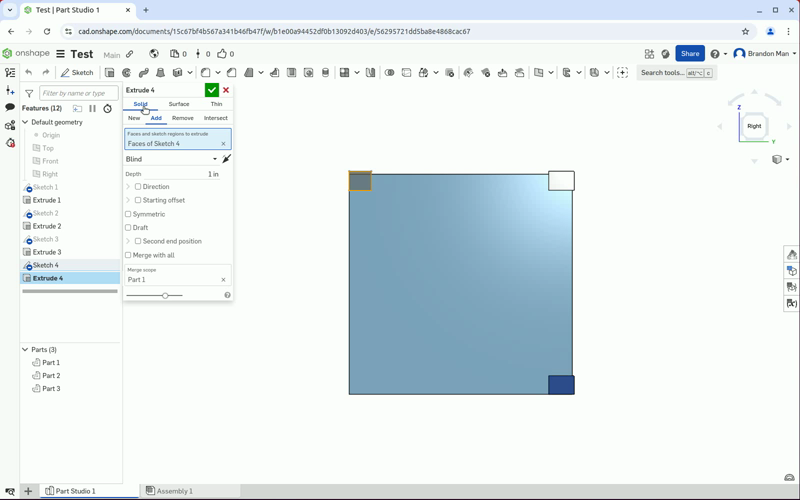
click(143, 106)
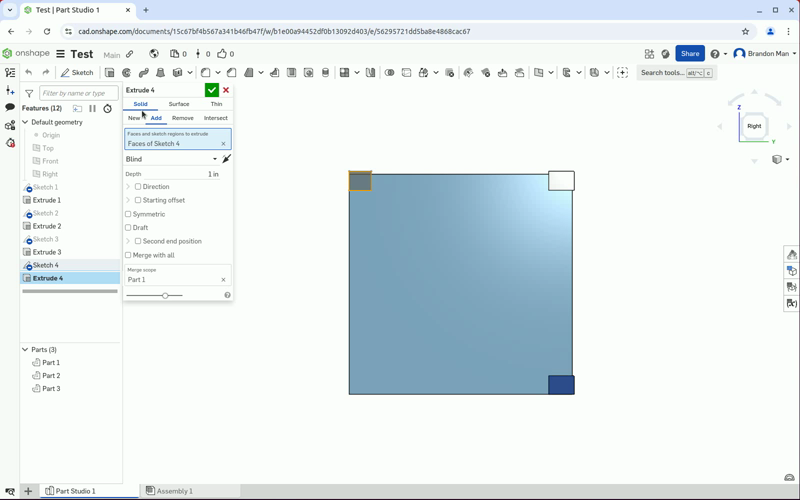
mouse_move(137, 120)
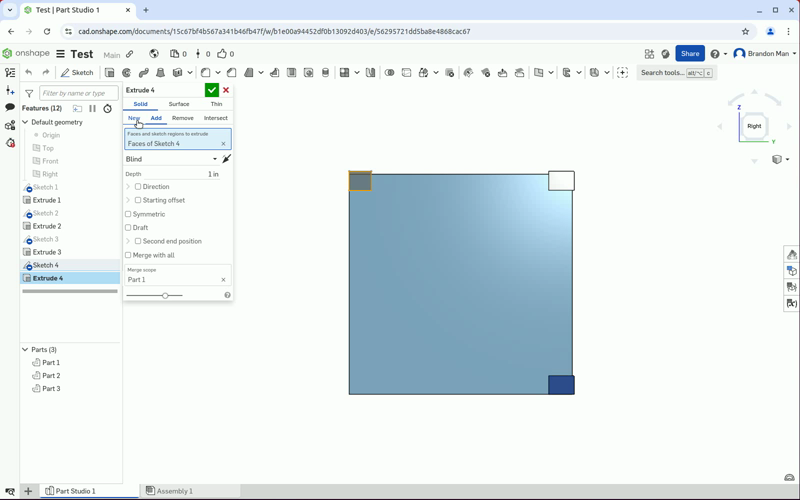
click(137, 120)
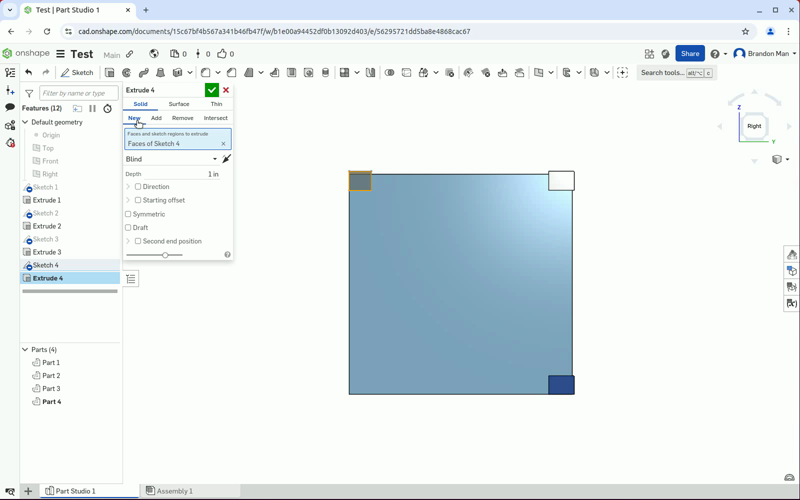
key(tab, 4)
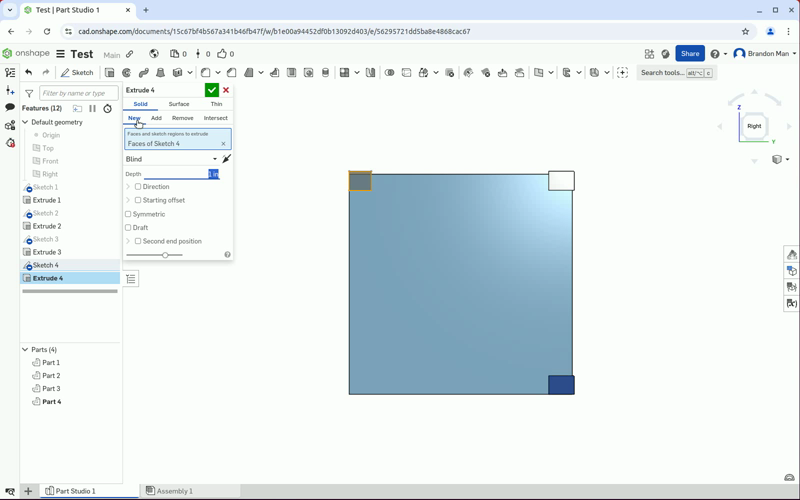
text(12.276)
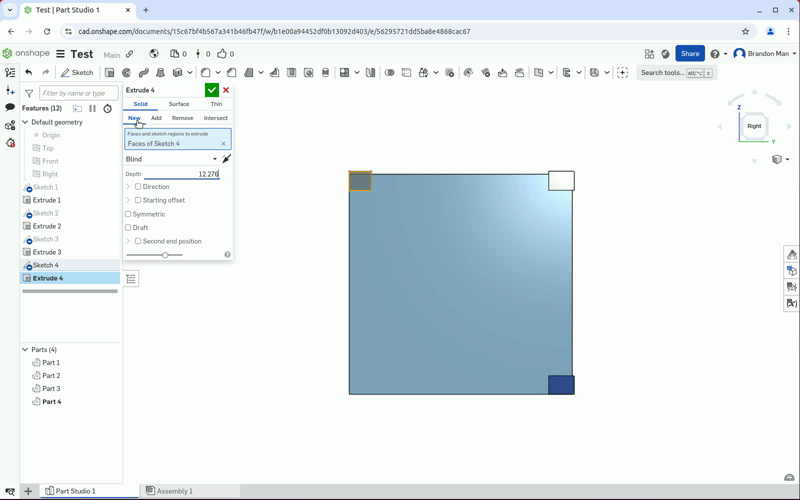
key(enter)
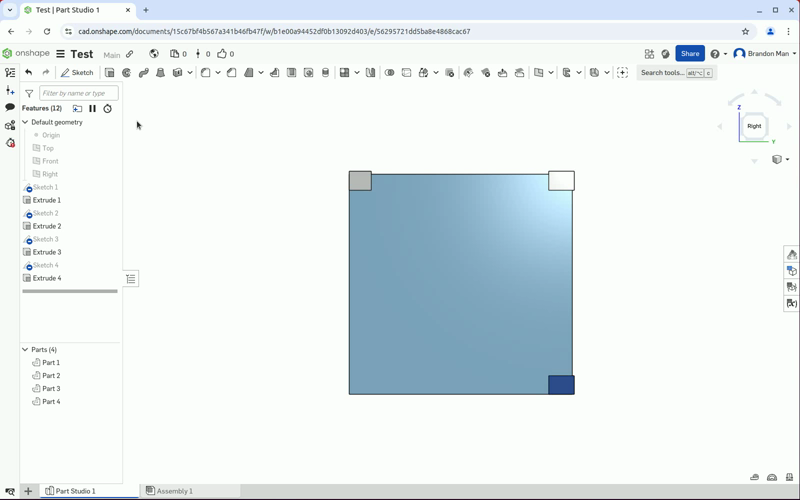
key(shift+h)
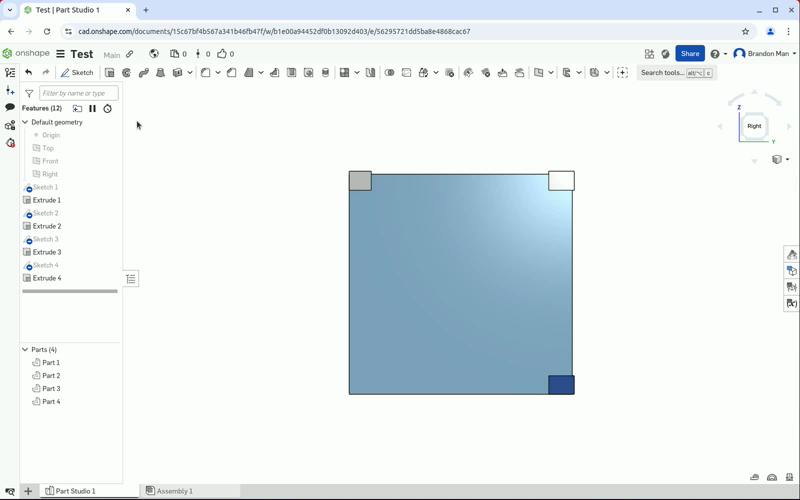
key(shift+h)
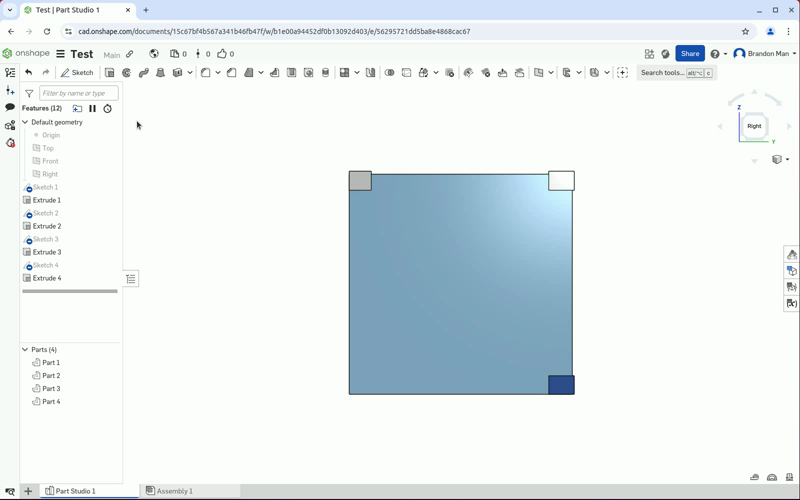
mouse_move(73, 189)
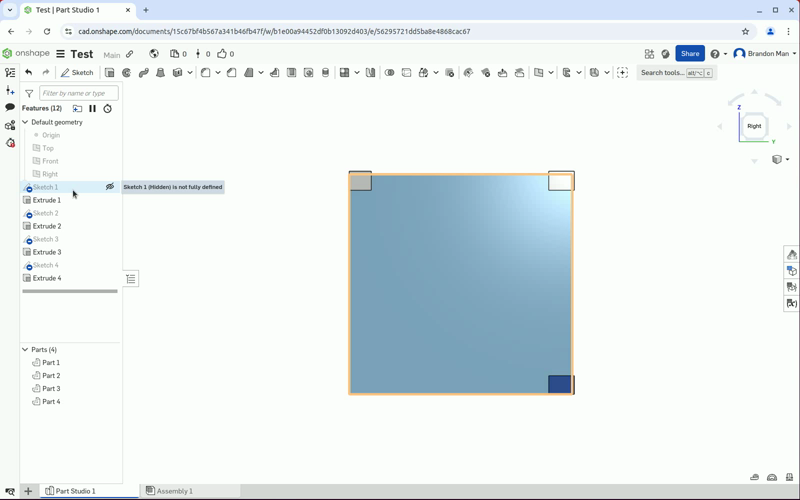
click(73, 189)
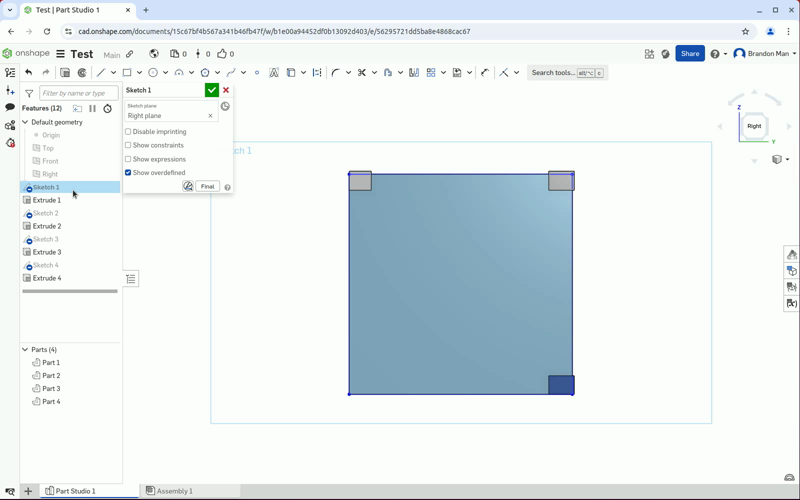
mouse_move(229, 92)
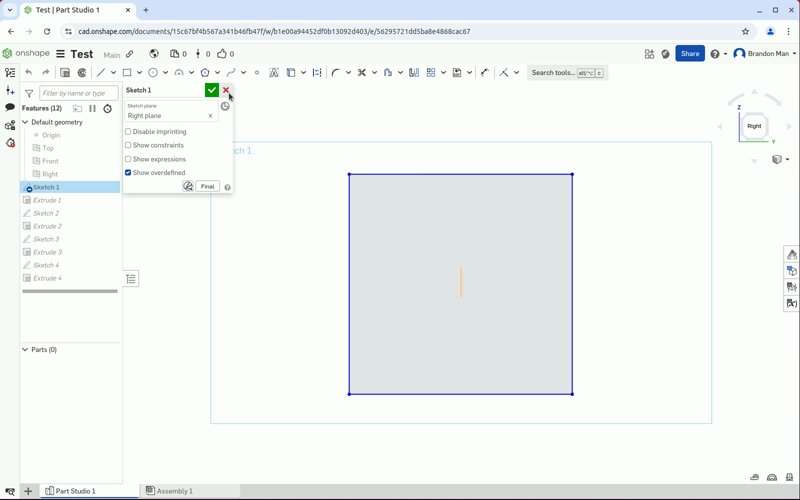
click(229, 92)
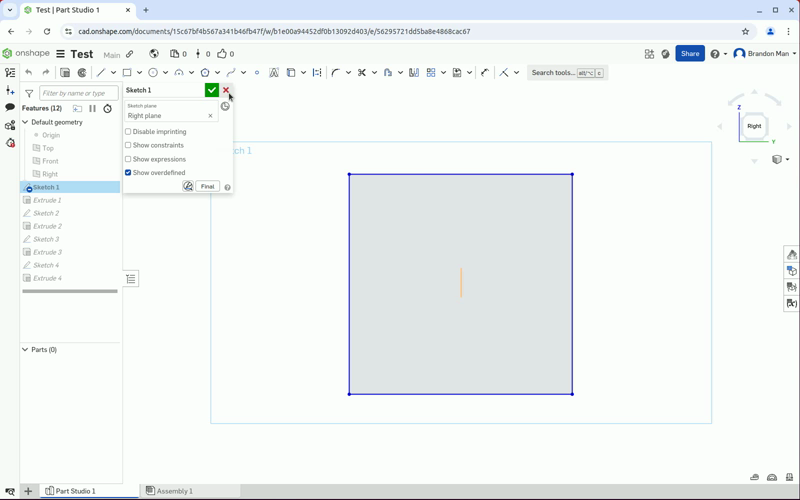
key(shift+s)
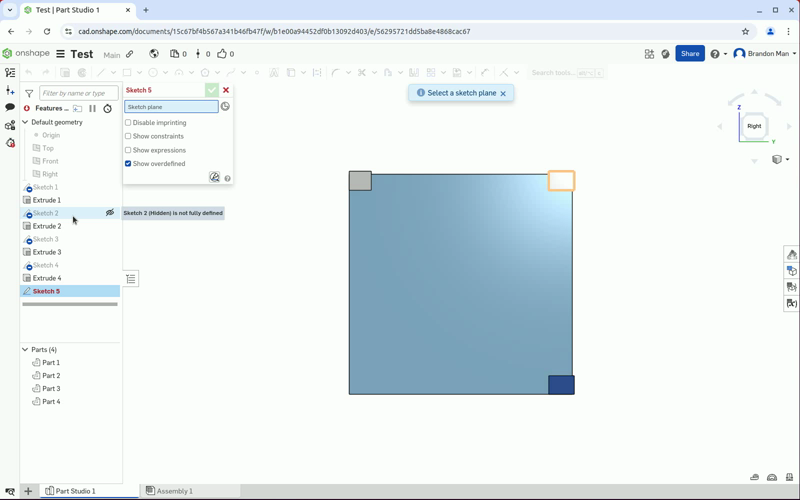
scroll(3)
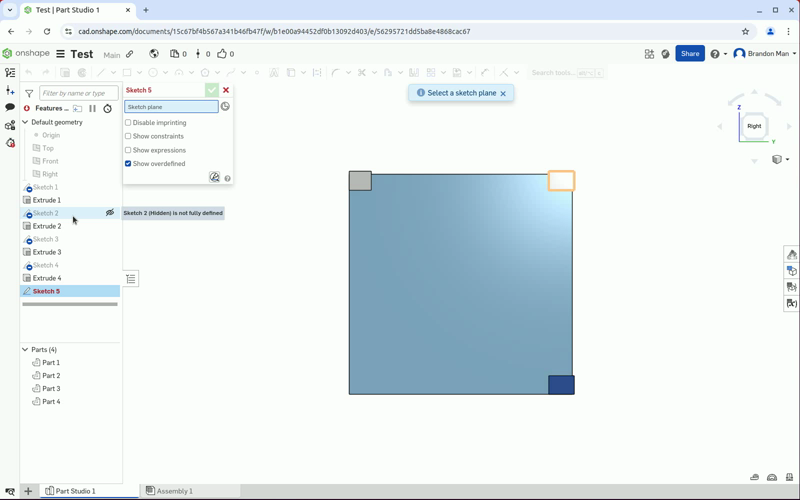
mouse_move(73, 176)
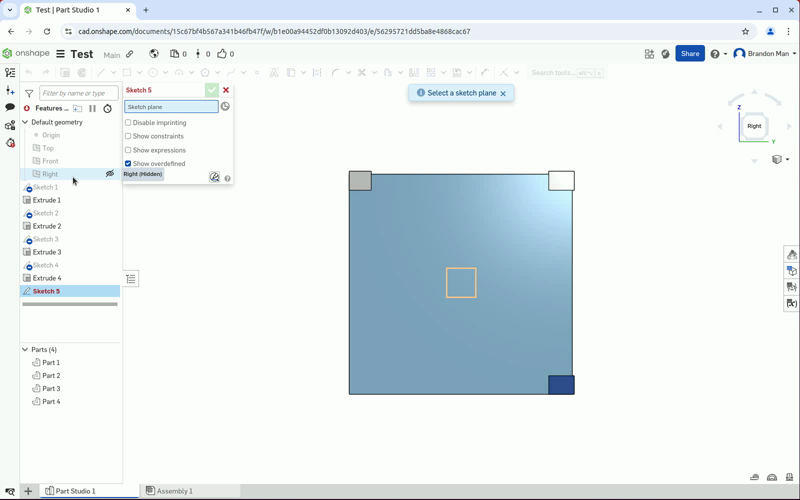
click(73, 176)
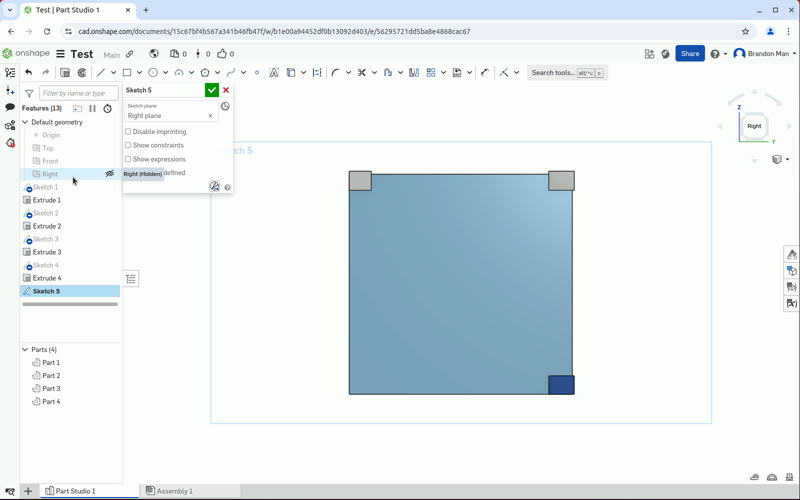
mouse_move(73, 352)
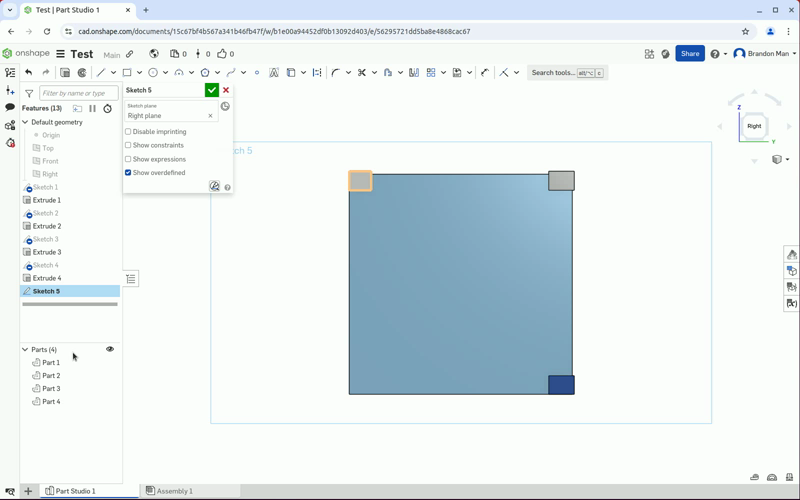
key(y)
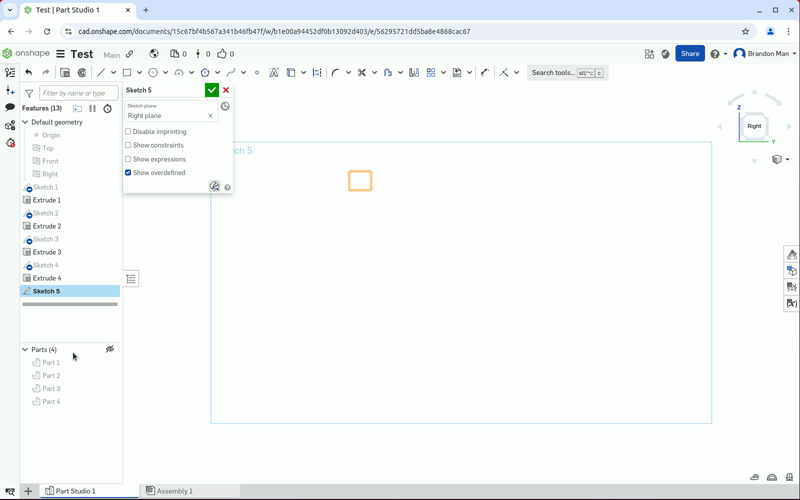
key(l)
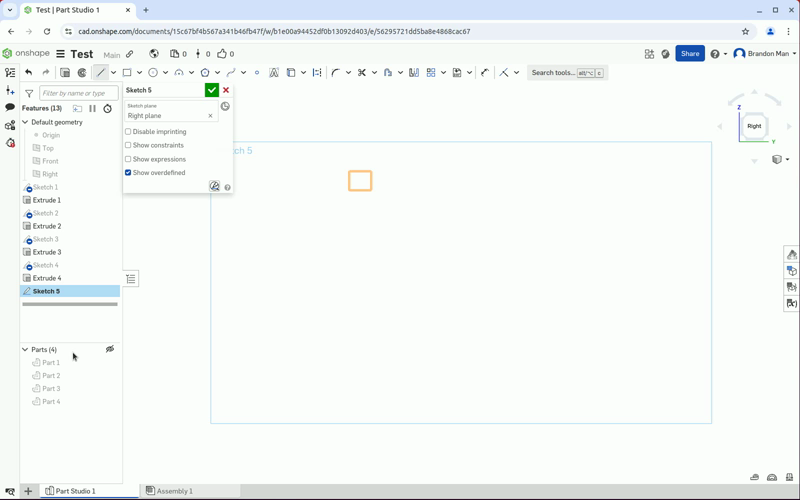
key_down(shift)
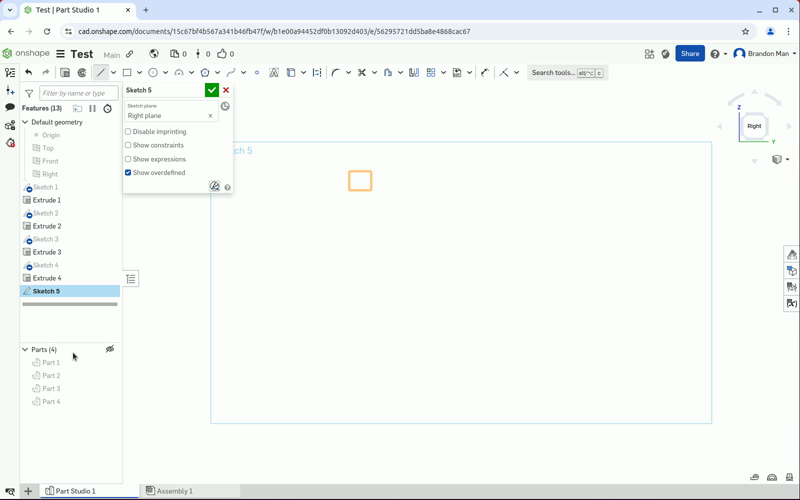
mouse_move(349, 394)
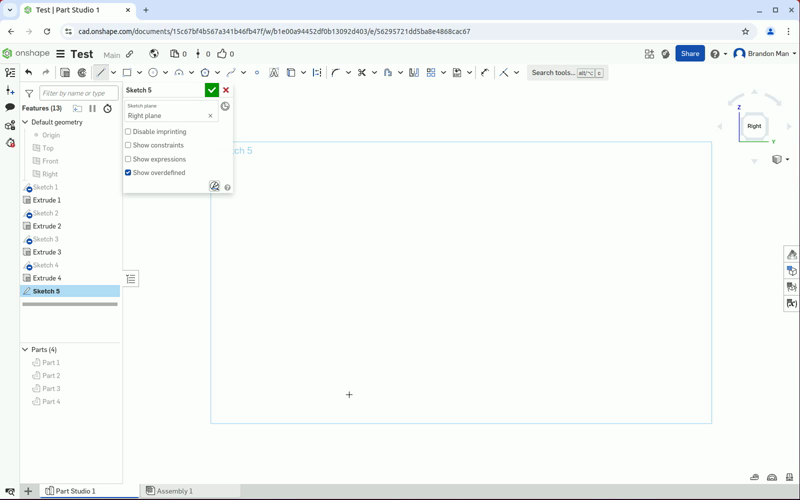
click(349, 394)
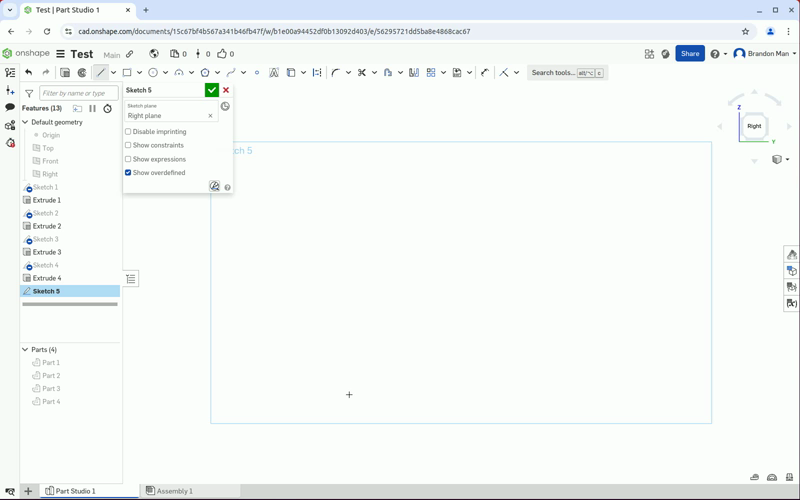
key_up(shift)
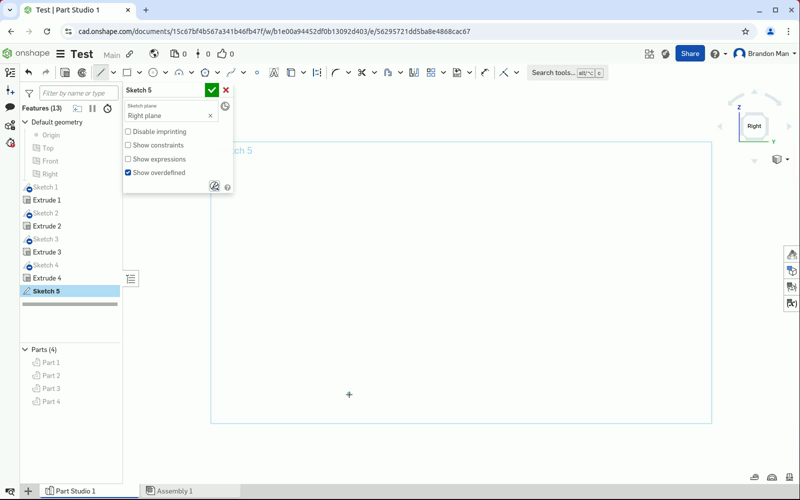
key_down(shift)
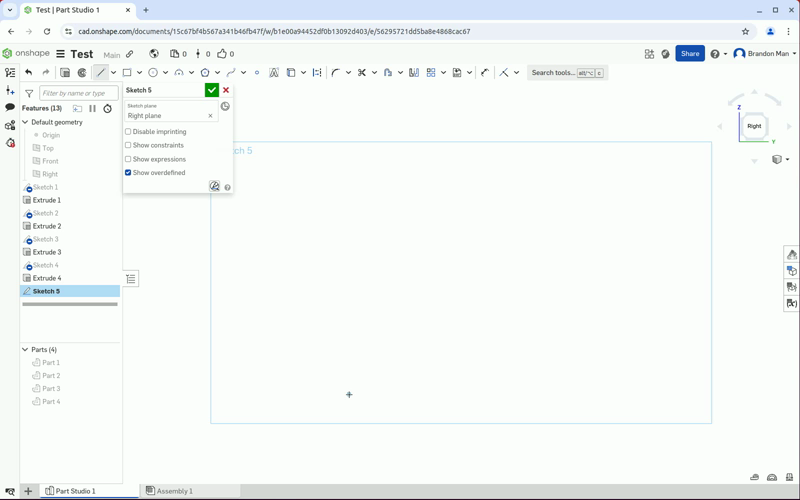
mouse_move(379, 394)
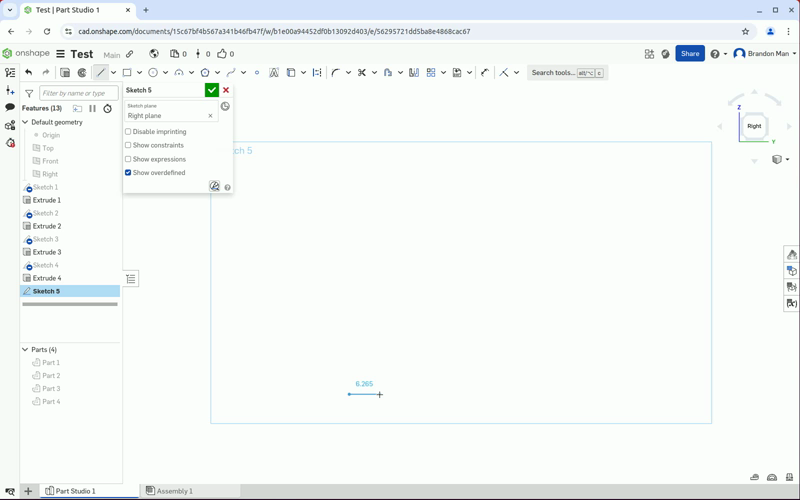
mouse_move(371, 394)
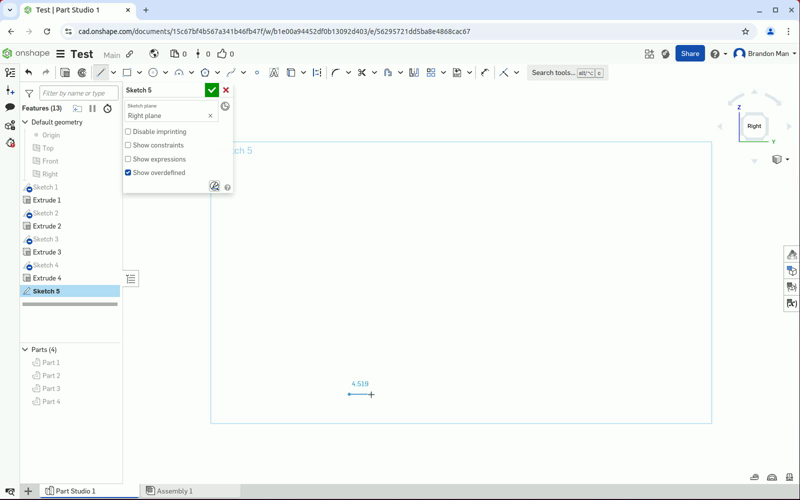
click(371, 394)
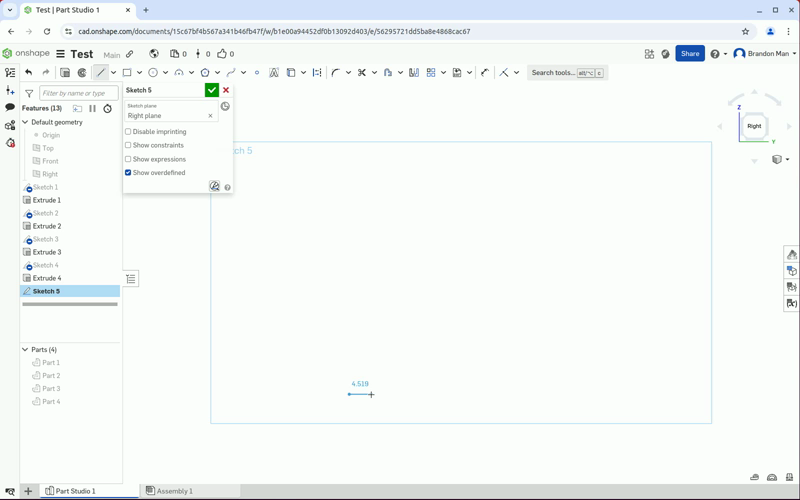
key_up(shift)
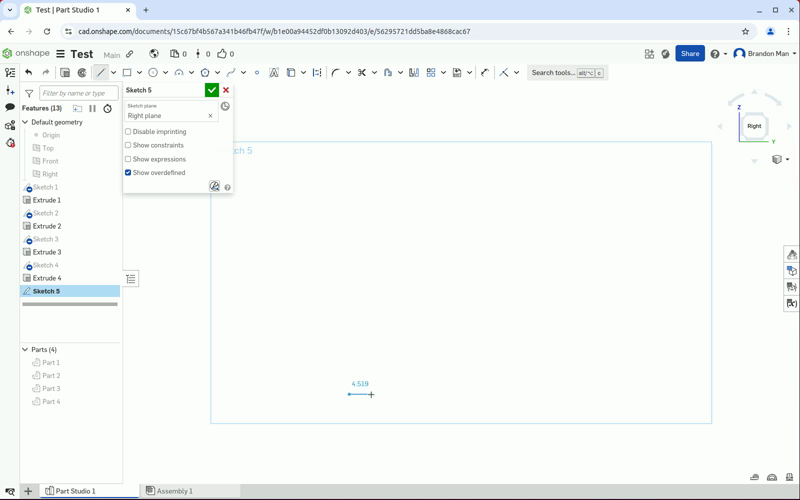
key_down(shift)
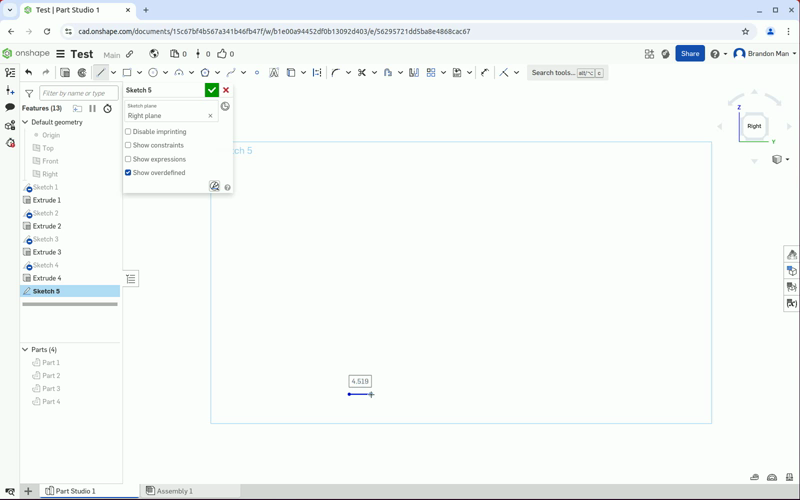
mouse_move(401, 394)
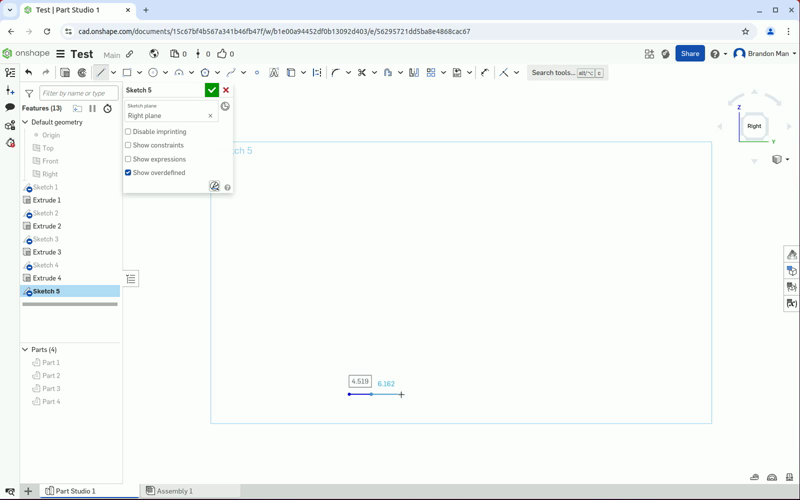
mouse_move(371, 375)
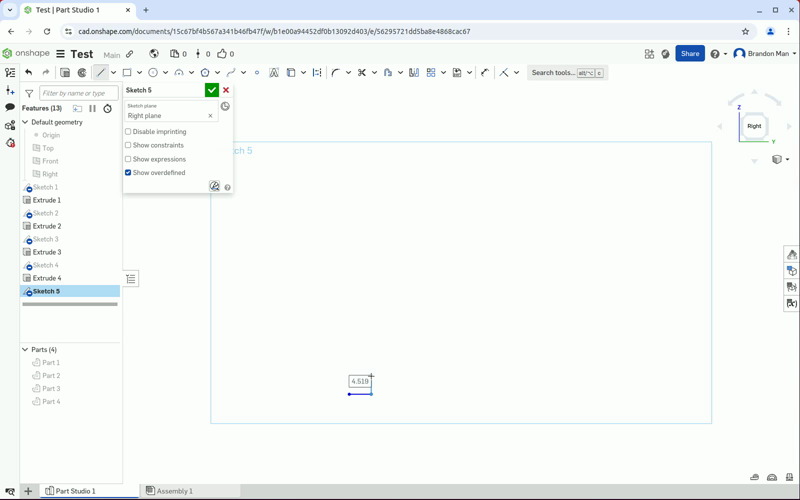
click(371, 375)
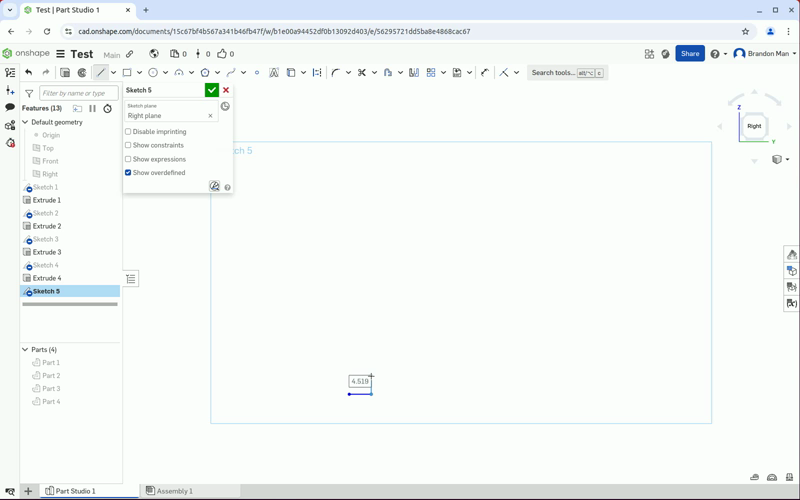
key_up(shift)
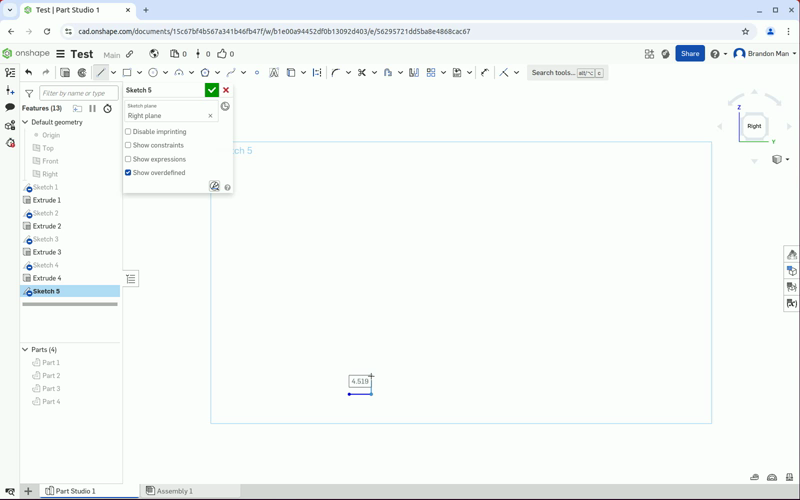
key_down(shift)
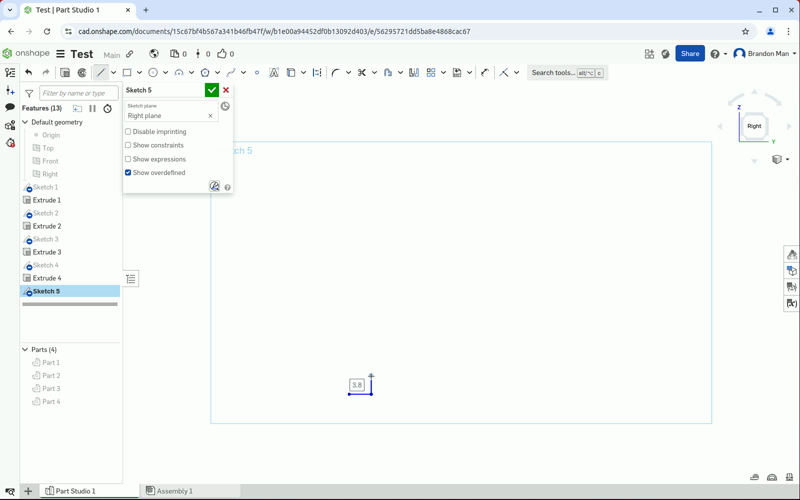
mouse_move(401, 375)
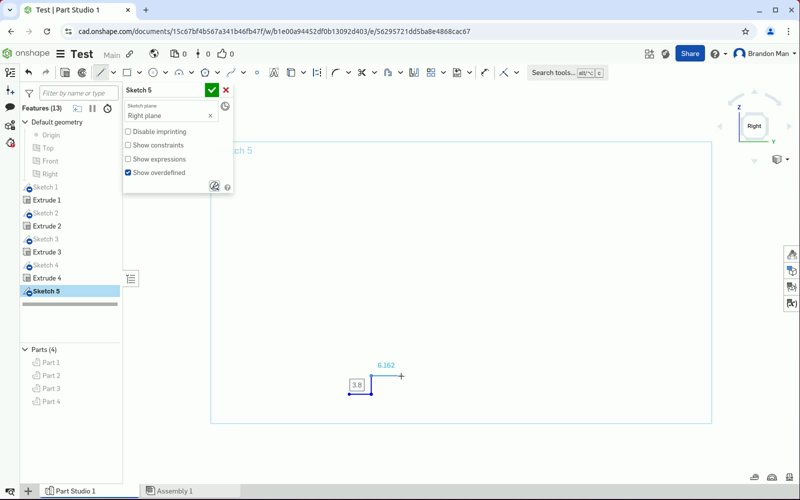
mouse_move(349, 375)
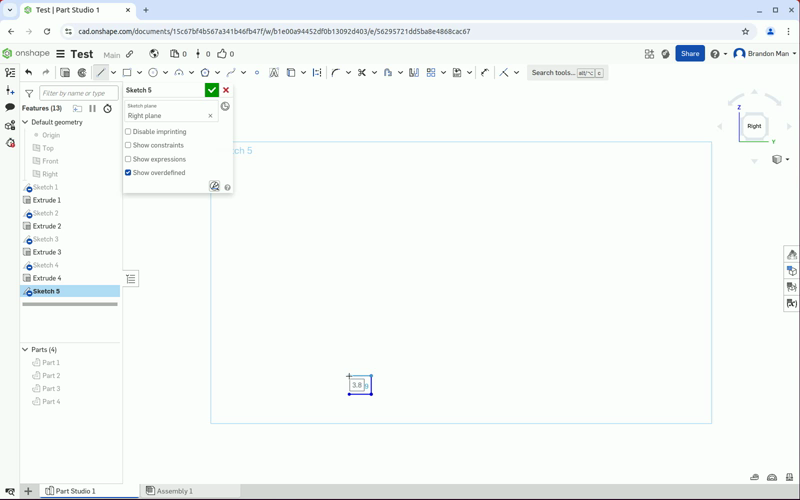
click(349, 375)
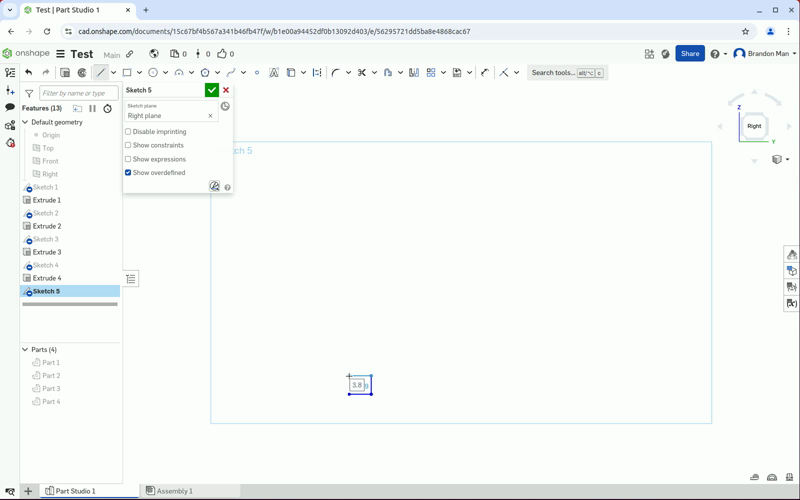
key_up(shift)
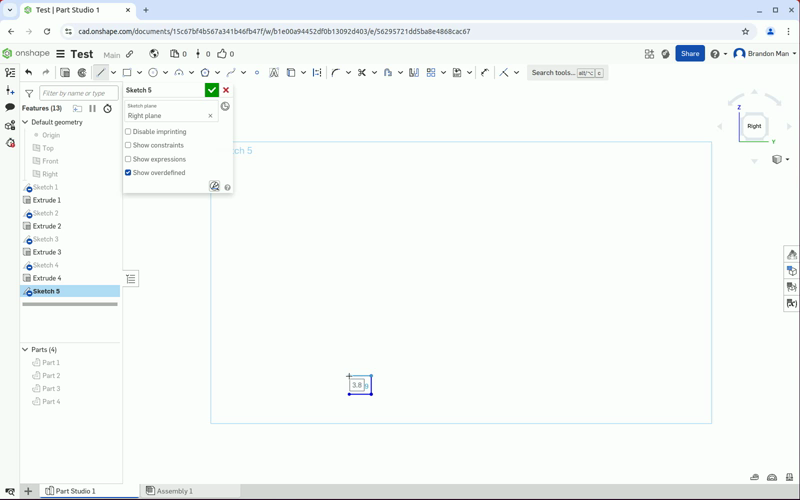
mouse_move(379, 375)
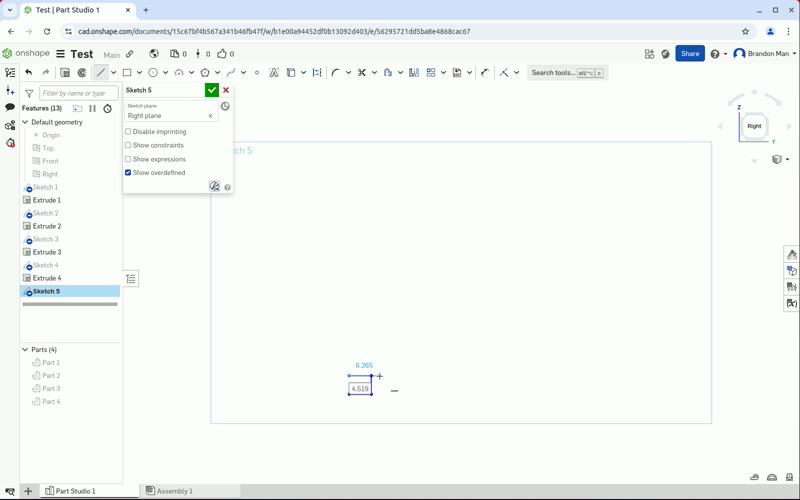
key_down(shift)
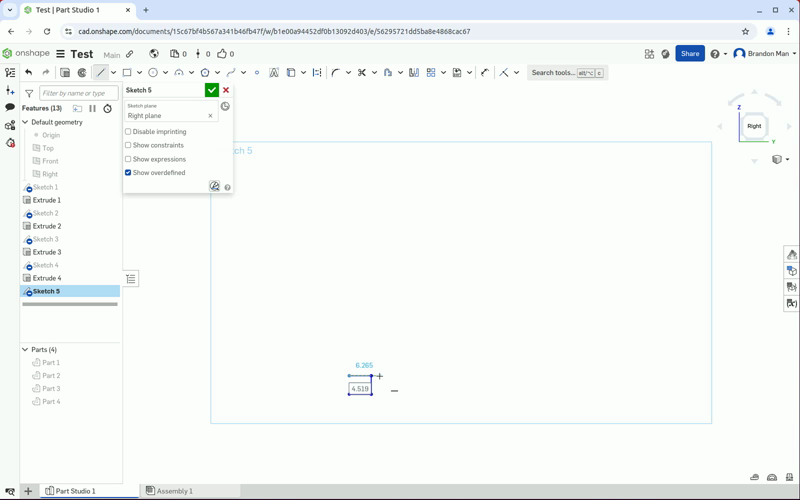
mouse_move(349, 394)
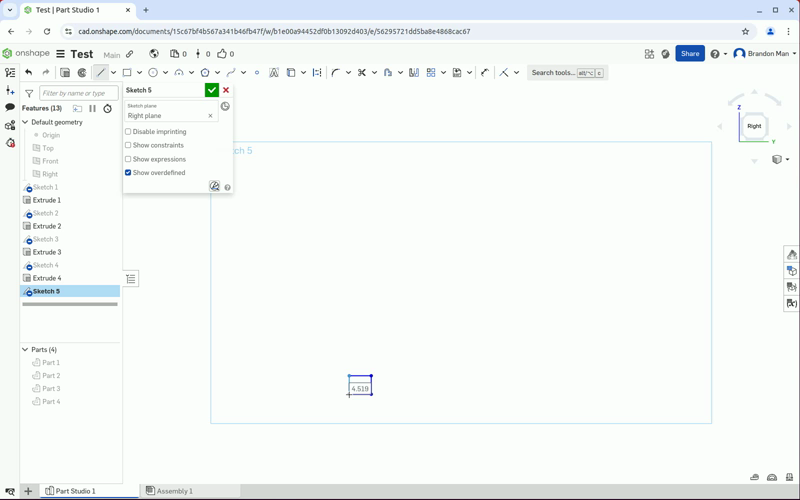
key_up(shift)
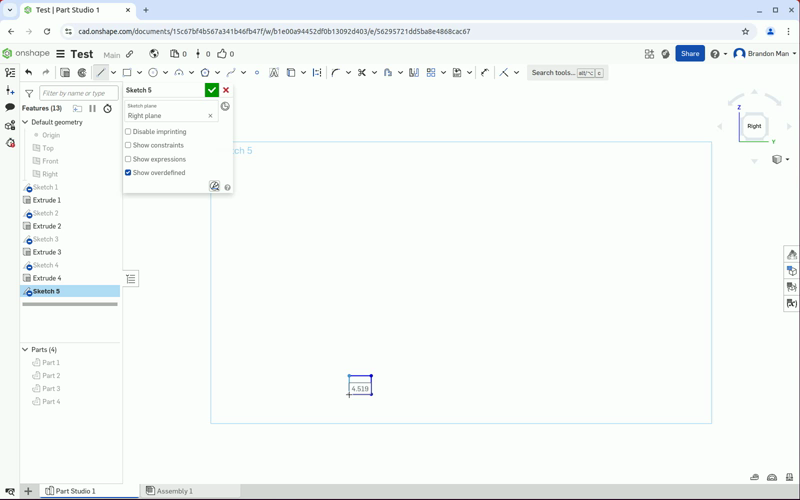
click(349, 394)
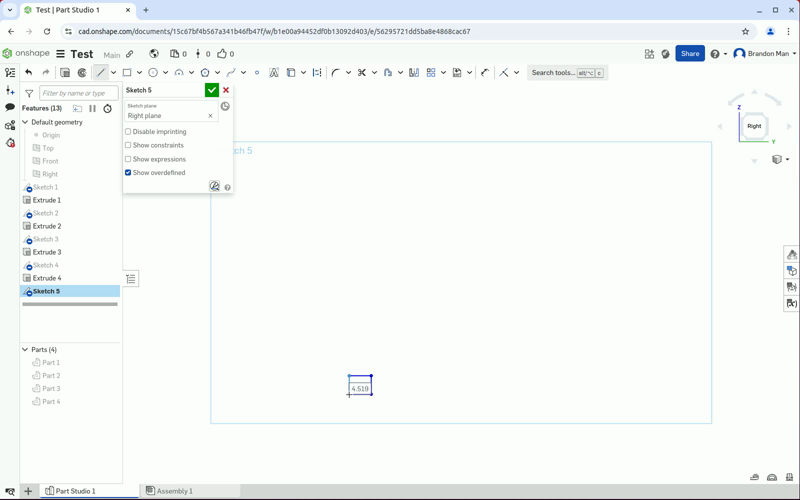
key(esc)
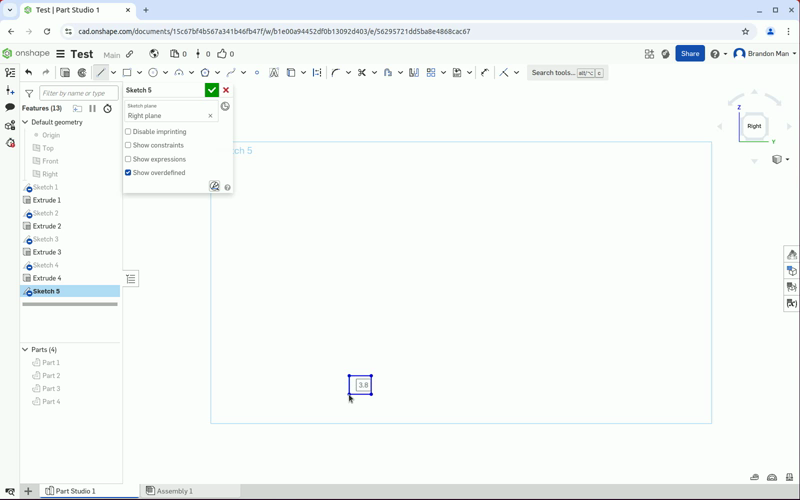
mouse_move(352, 388)
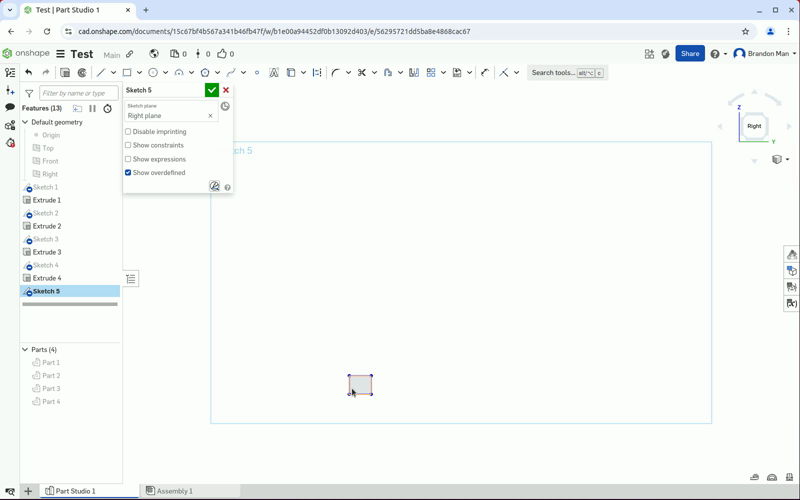
scroll(6)
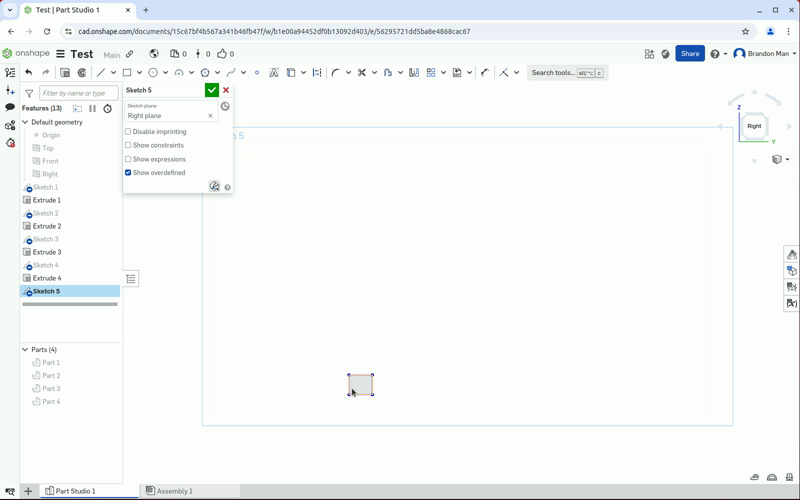
scroll(6)
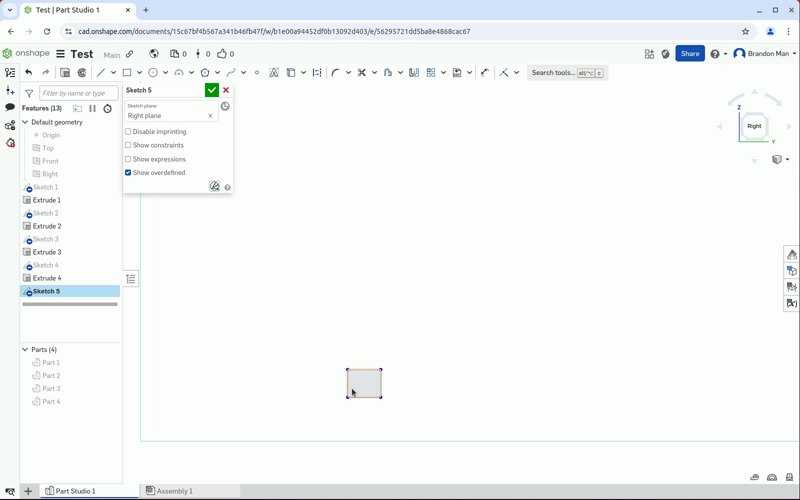
scroll(6)
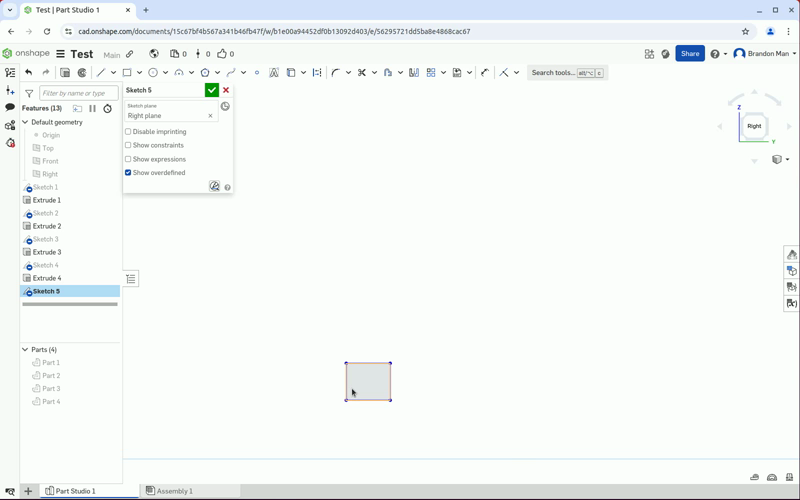
scroll(6)
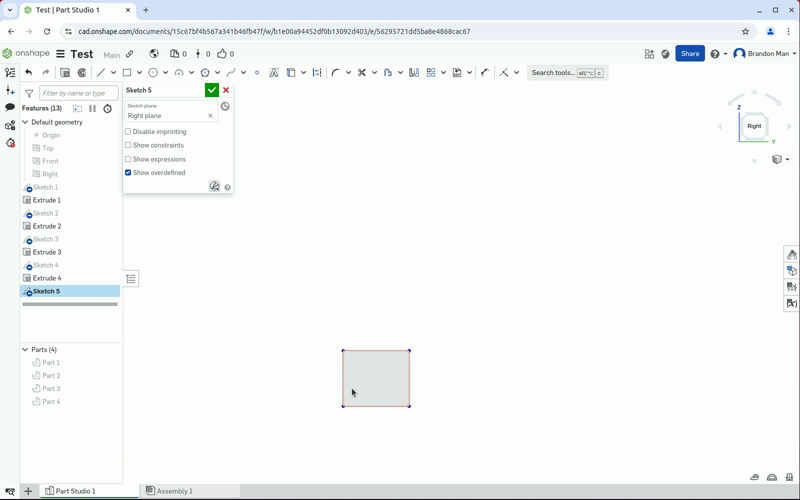
scroll(6)
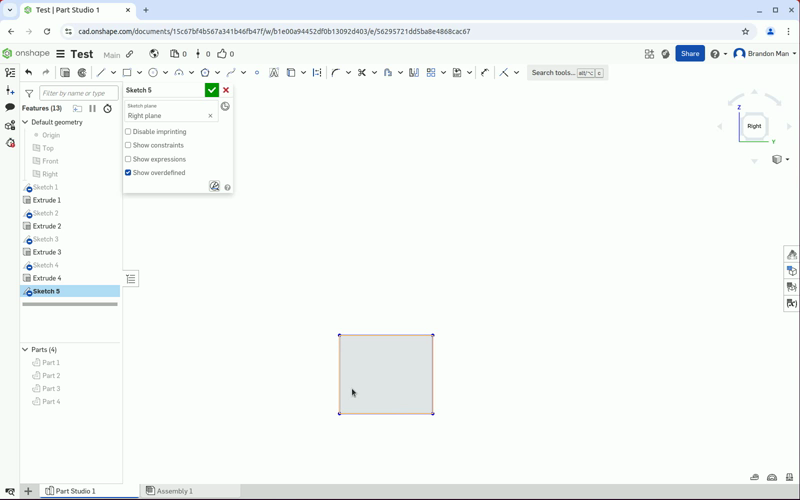
scroll(6)
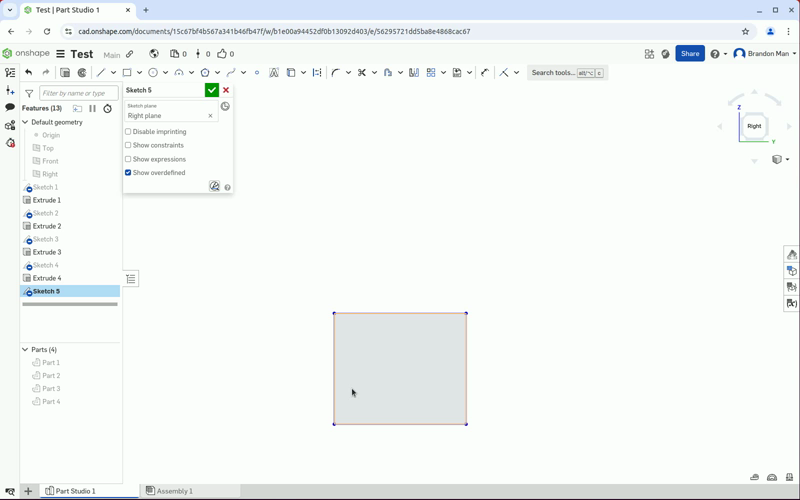
scroll(6)
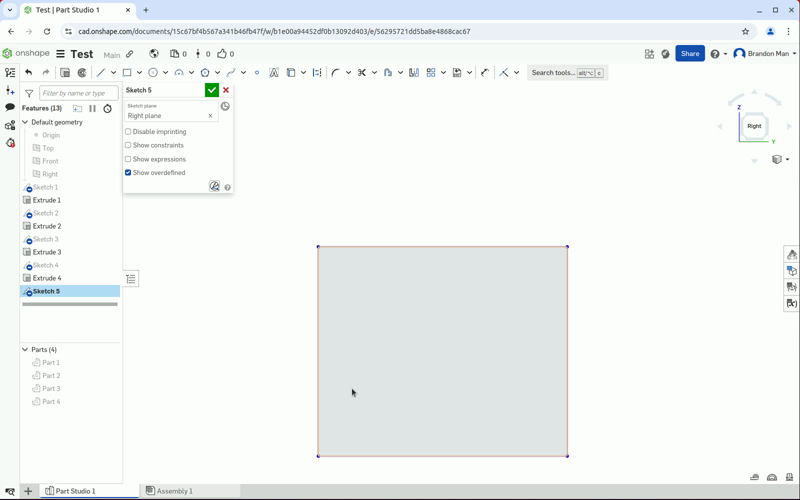
click(352, 388)
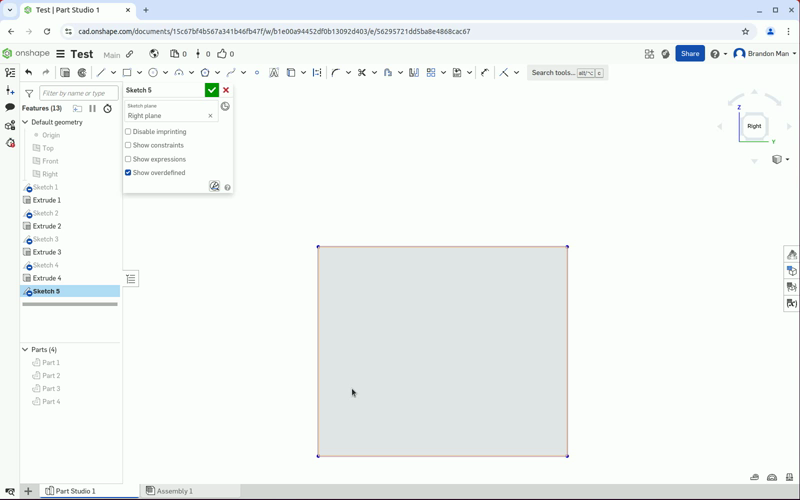
scroll(-6)
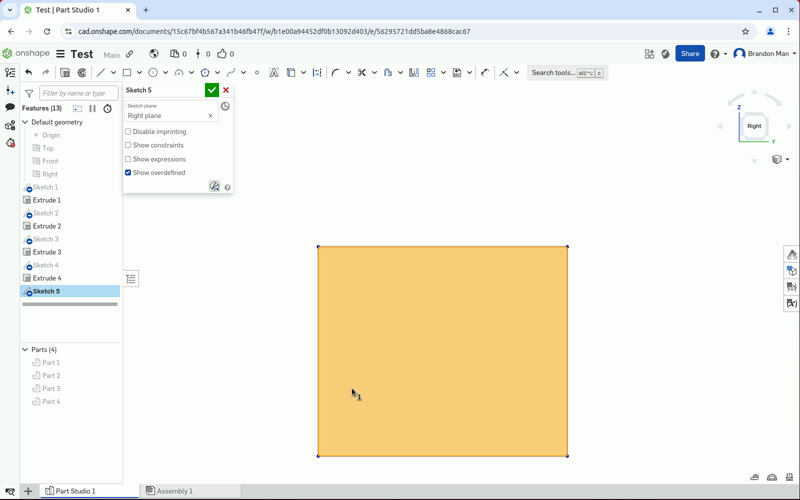
scroll(-6)
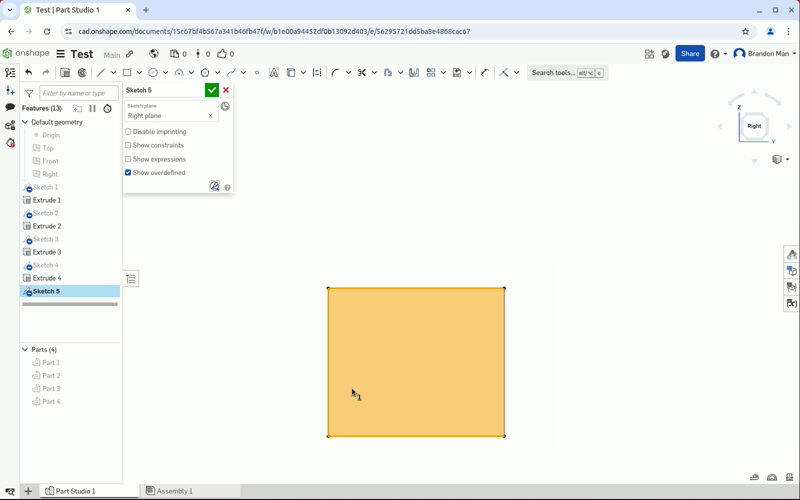
scroll(-6)
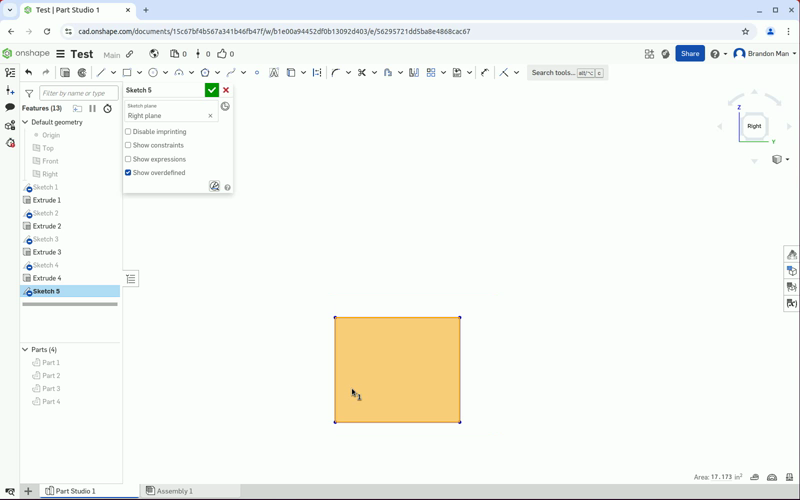
scroll(-6)
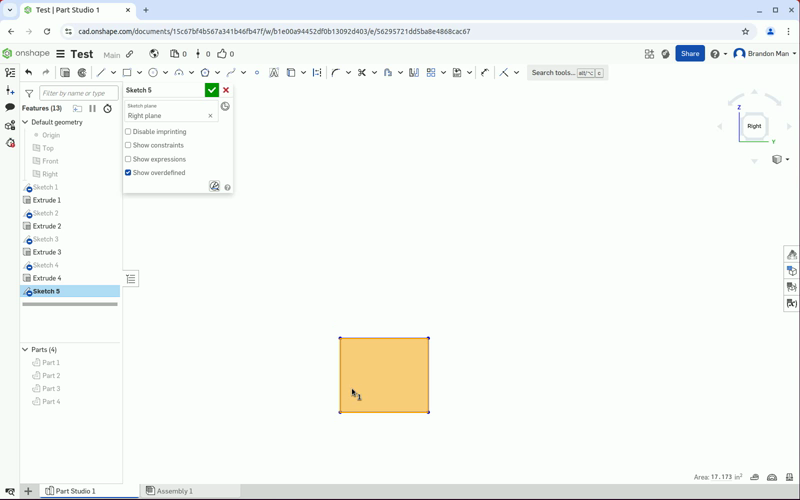
scroll(-6)
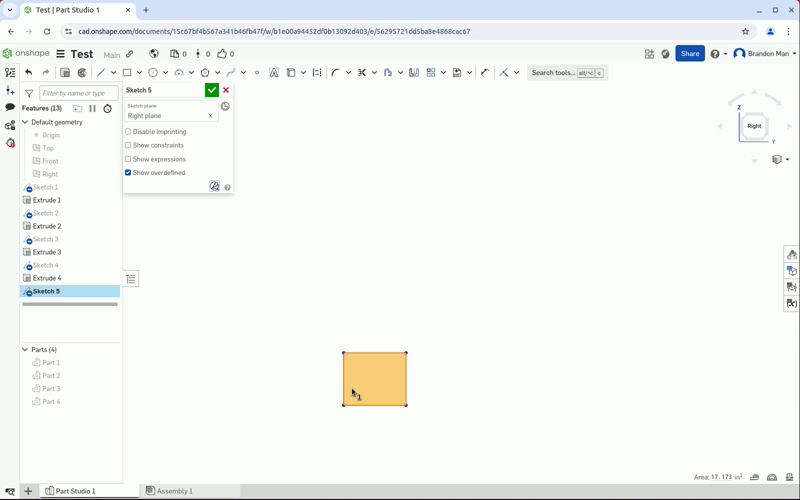
scroll(-6)
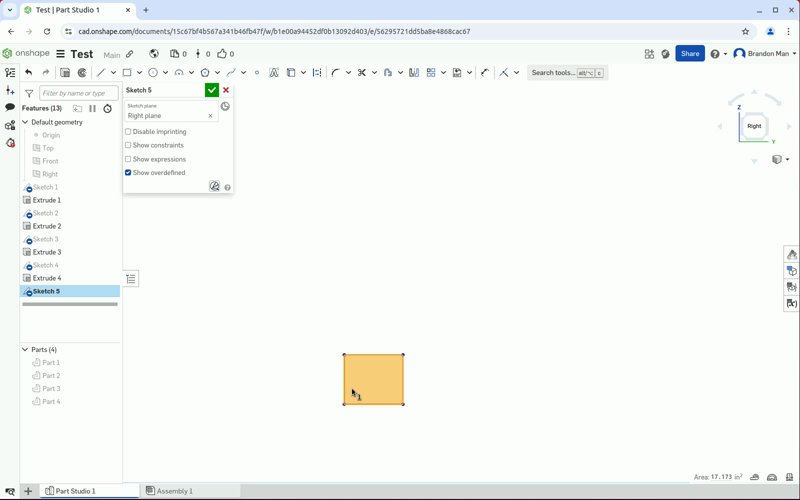
scroll(-6)
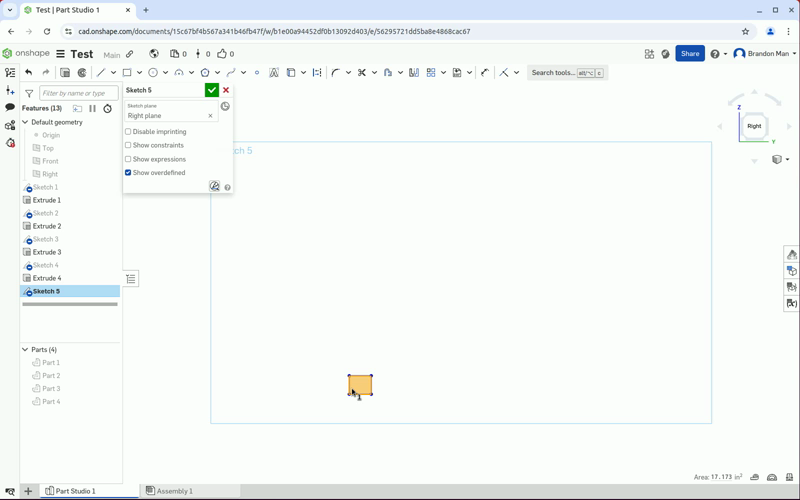
mouse_move(73, 352)
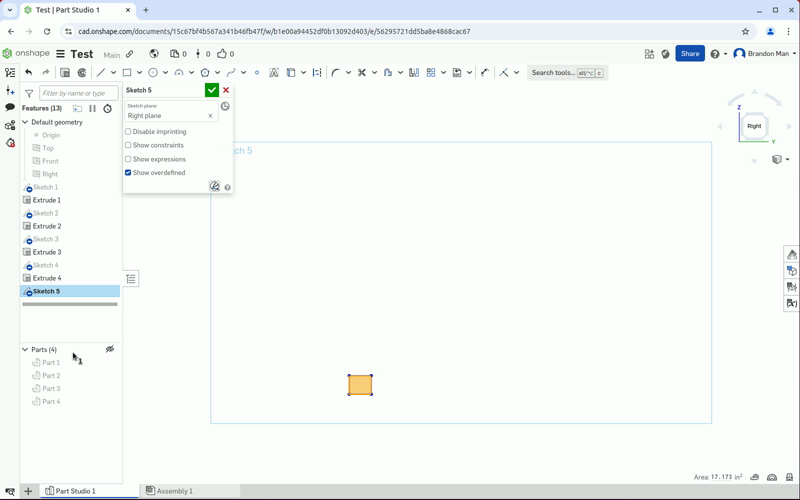
key(shift+y)
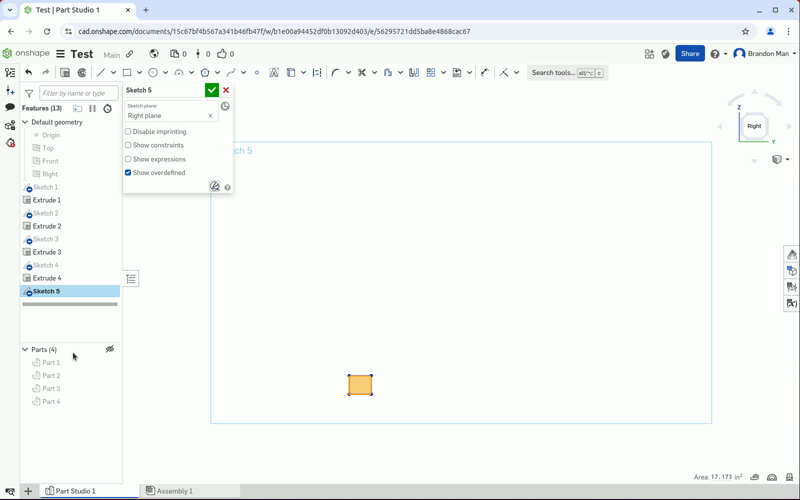
key(shift+e)
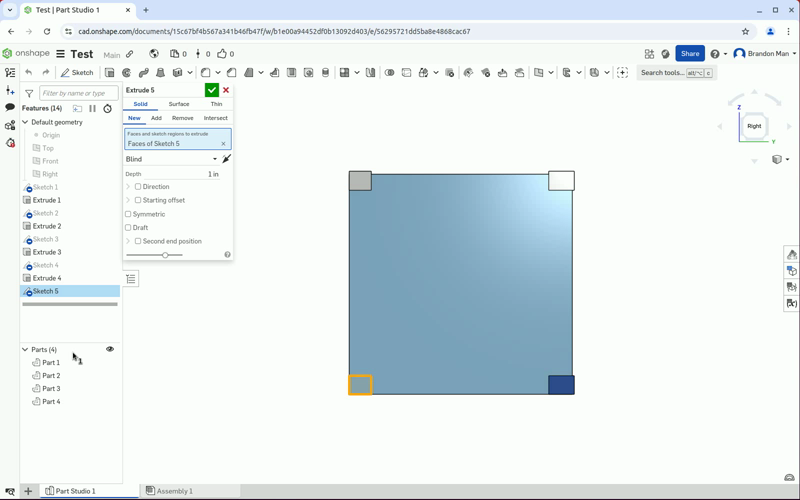
mouse_move(143, 106)
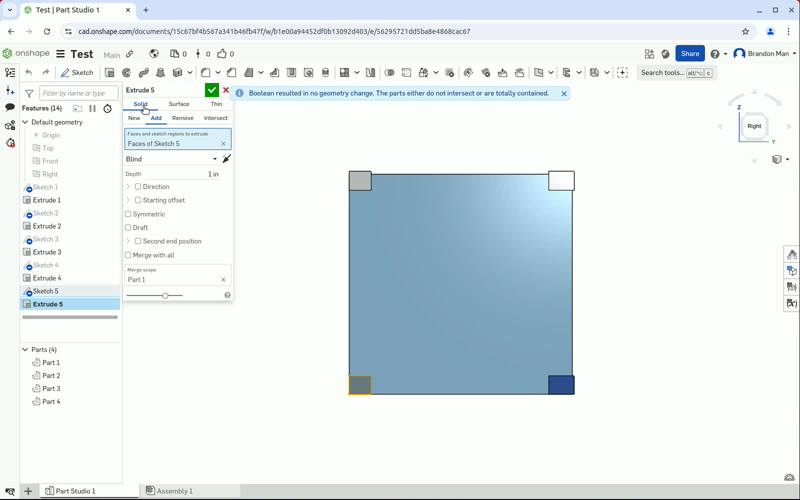
click(143, 106)
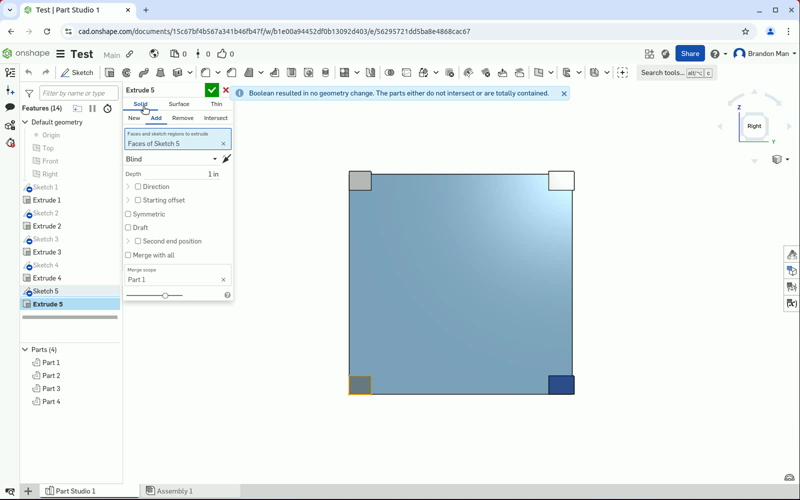
mouse_move(137, 120)
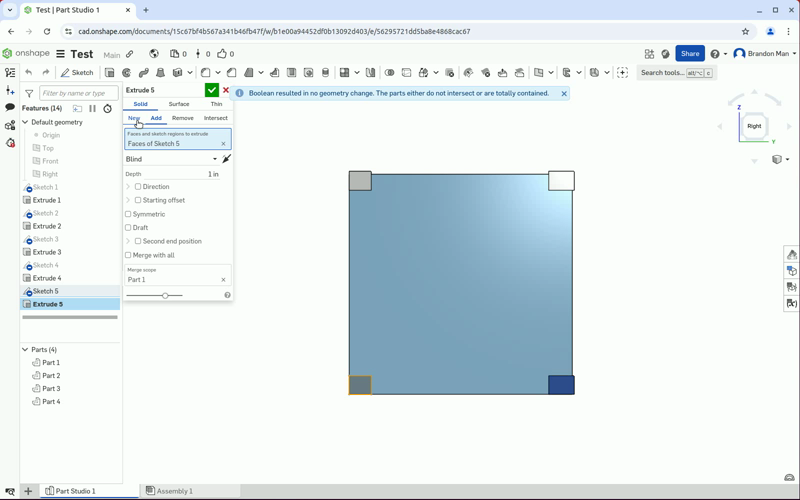
click(137, 120)
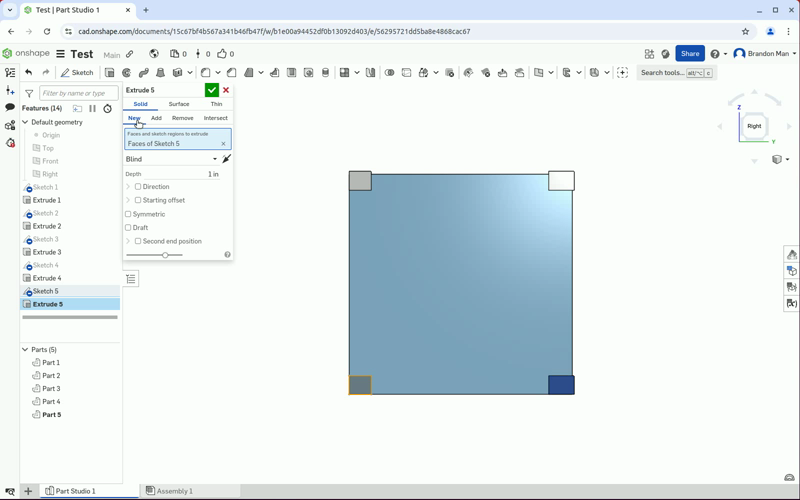
key(tab, 4)
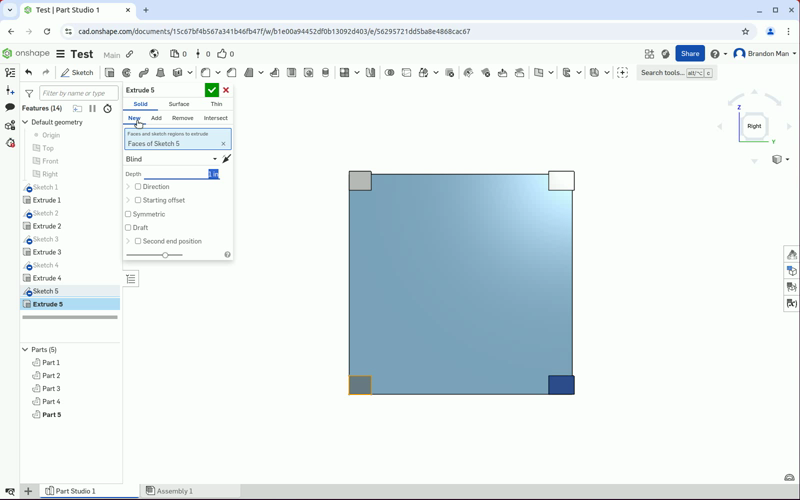
text(12.276)
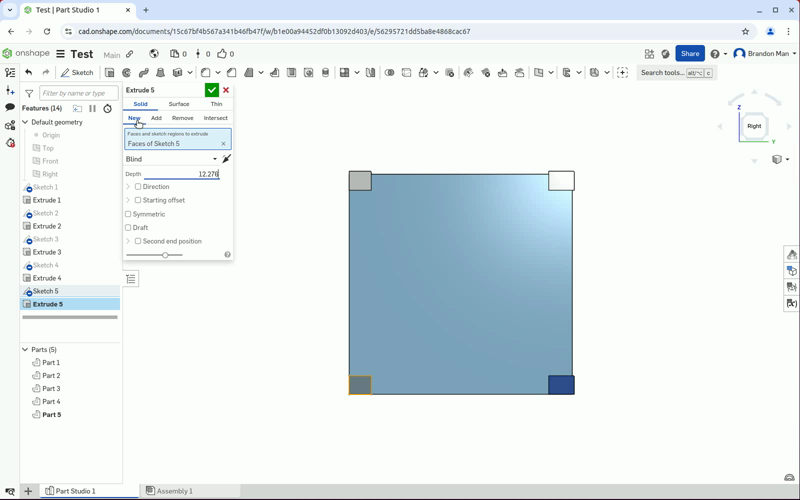
key(enter)
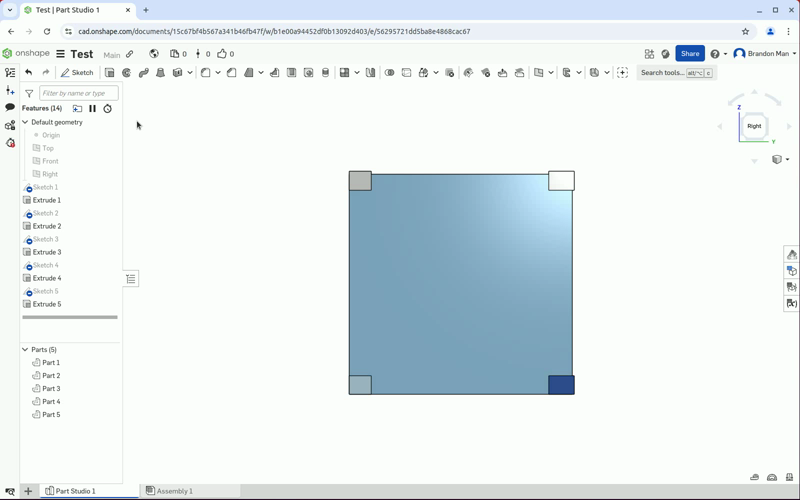
key(shift+h)
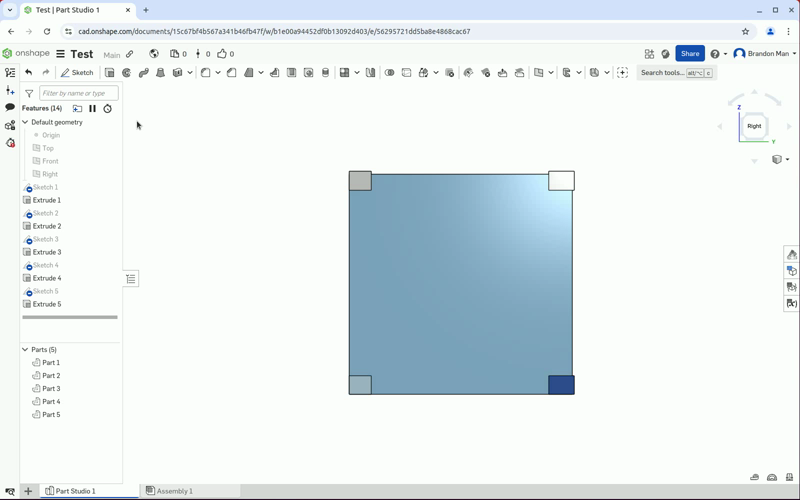
key(shift+h)
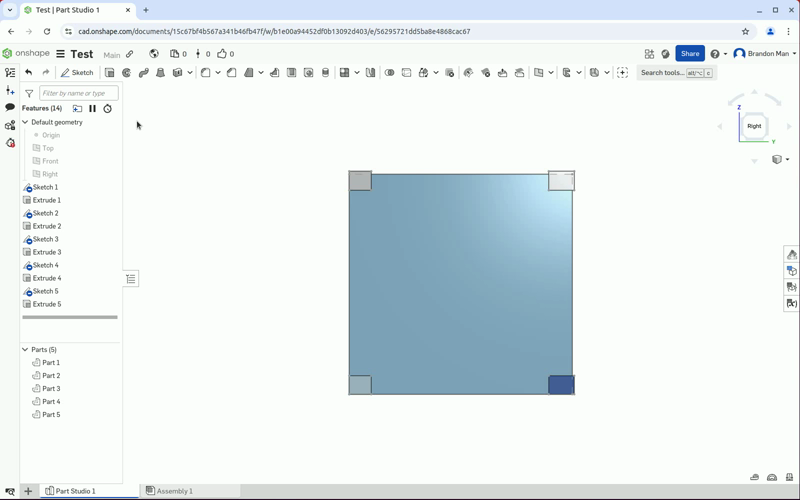
key(shift+7)
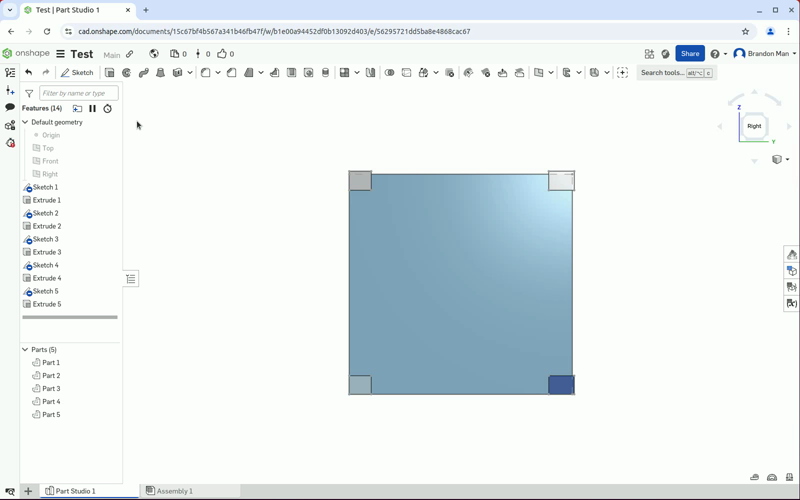
key(right, 2)
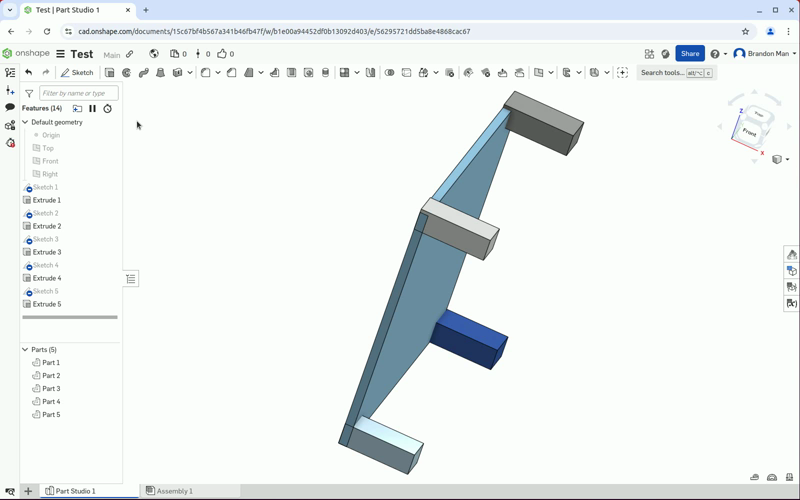
key(down, 2)
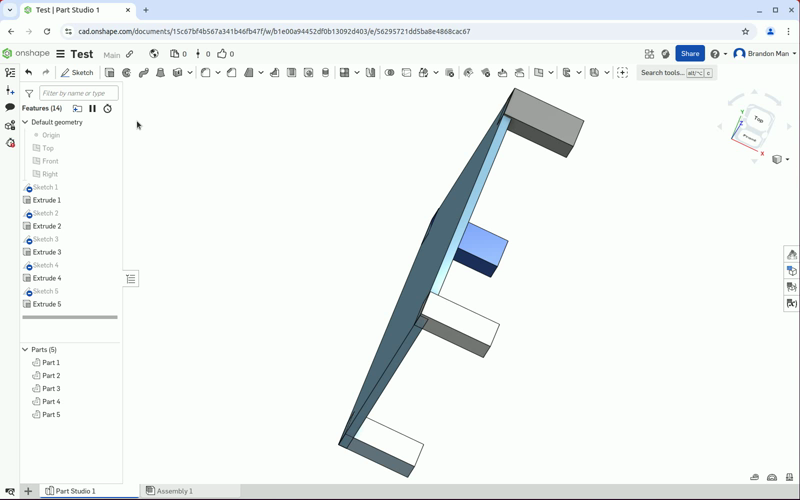
key(up, 2)
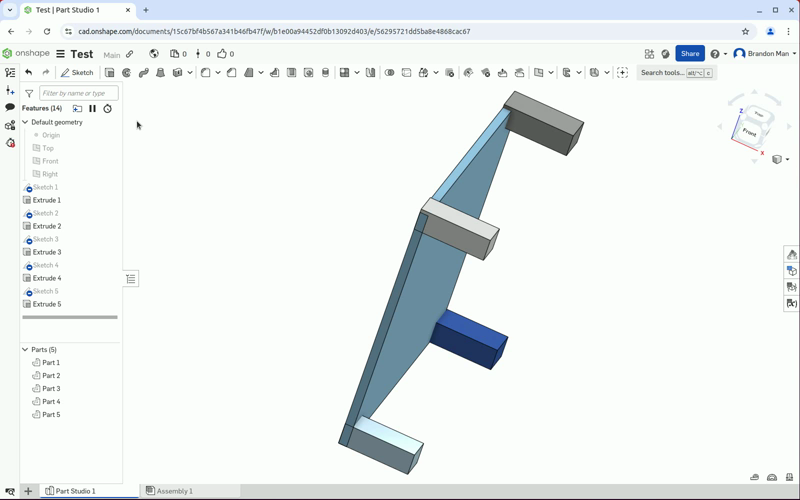
key(left, 2)
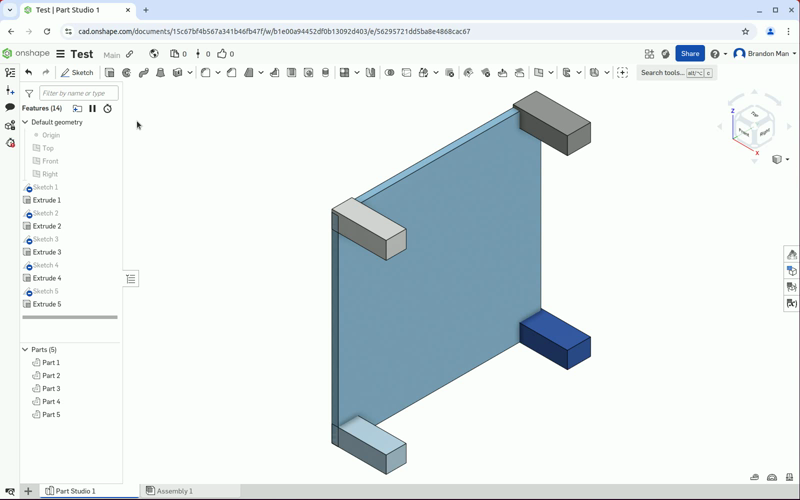
mouse_move(73, 189)
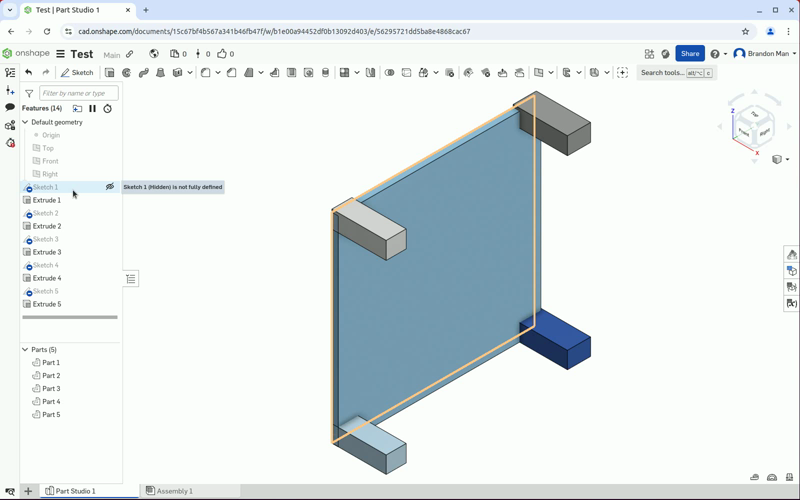
click(73, 189)